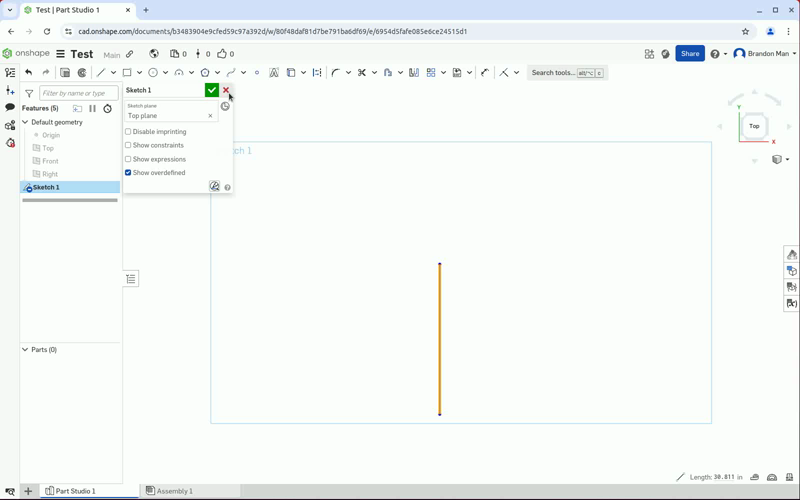
key(shift+h)
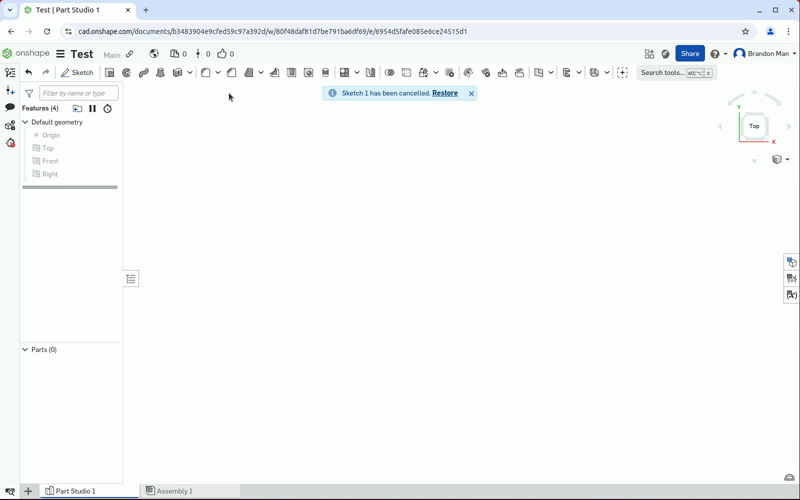
mouse_move(73, 352)
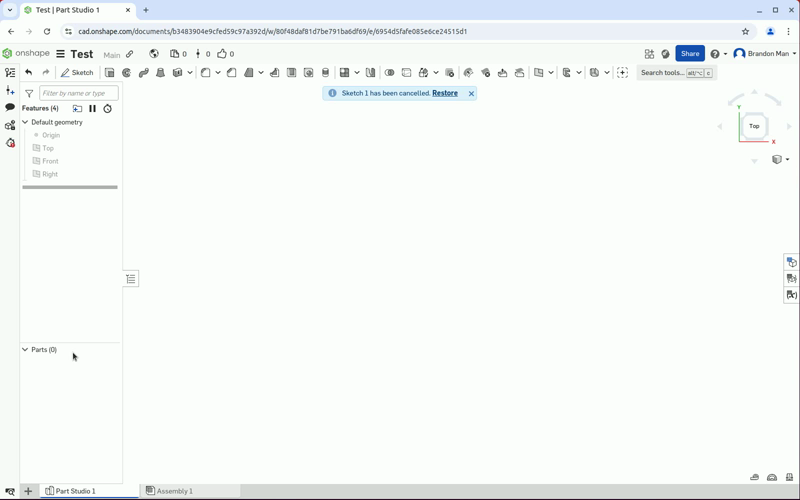
key(y)
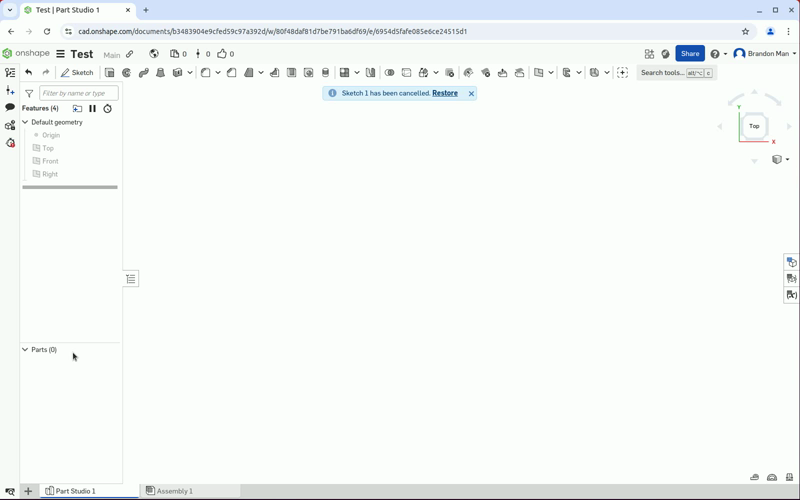
key(shift+p)
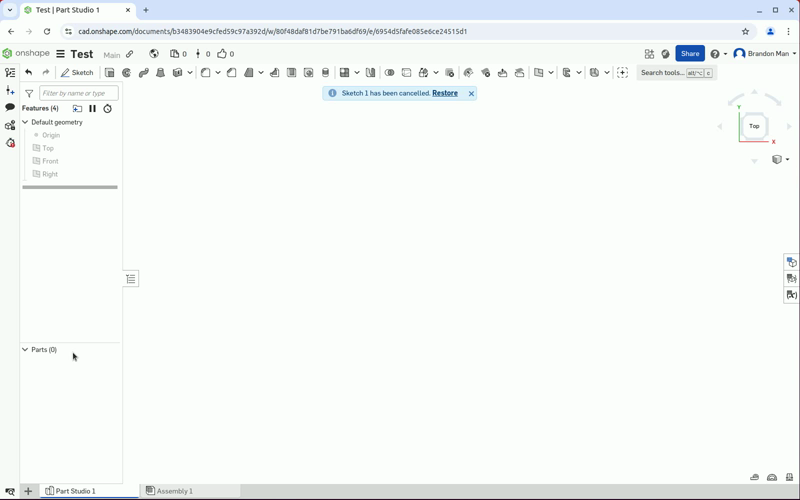
key(space)
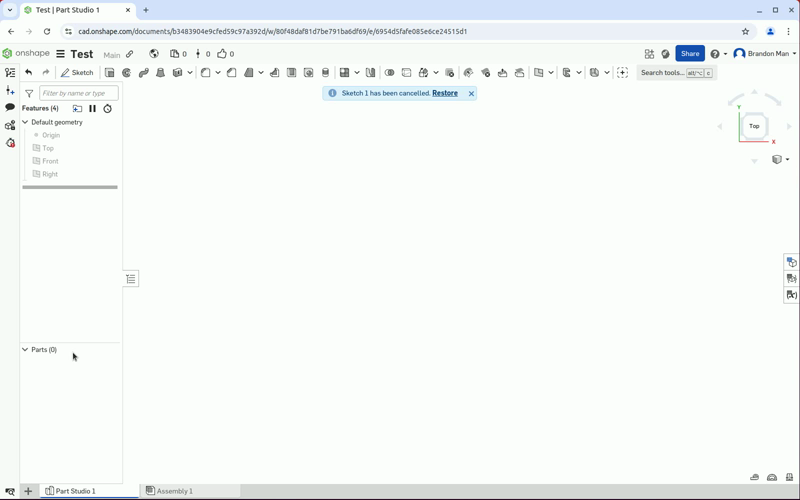
key_down(shift)
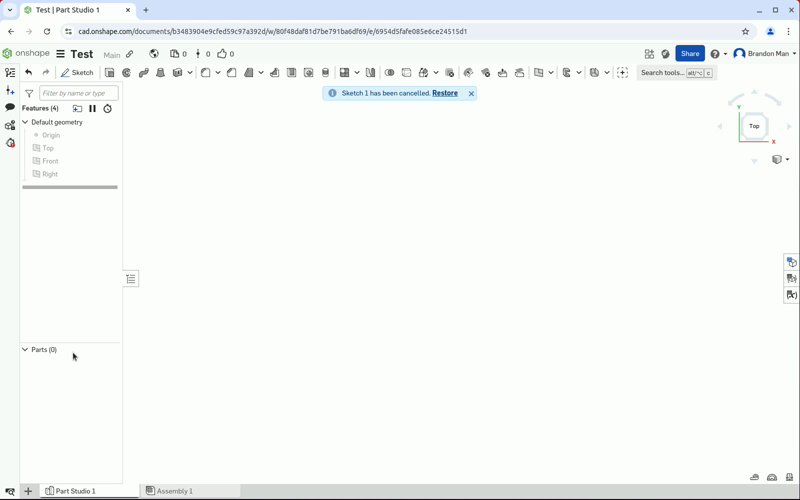
key(up)
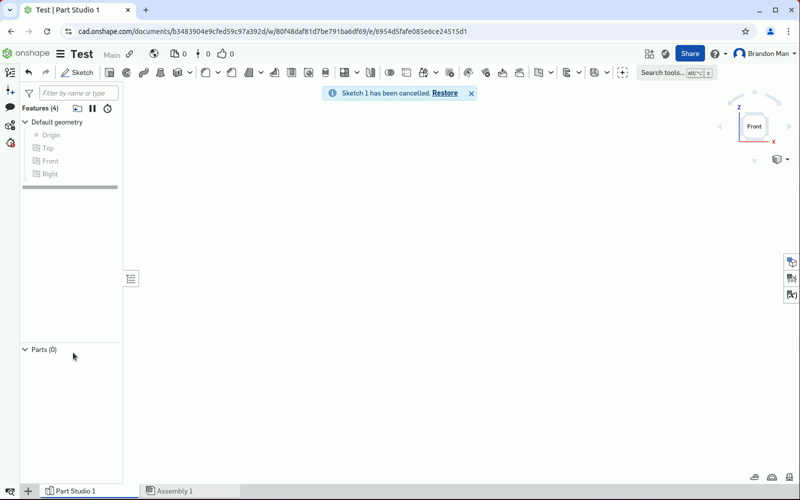
key_up(shift)
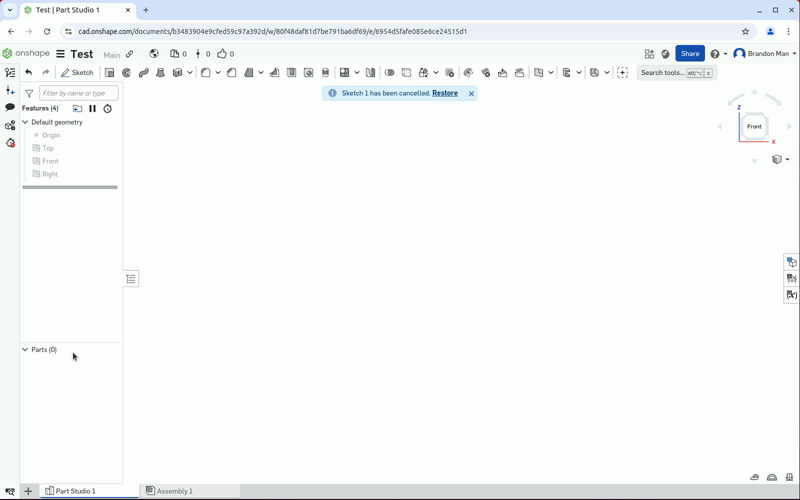
mouse_move(73, 352)
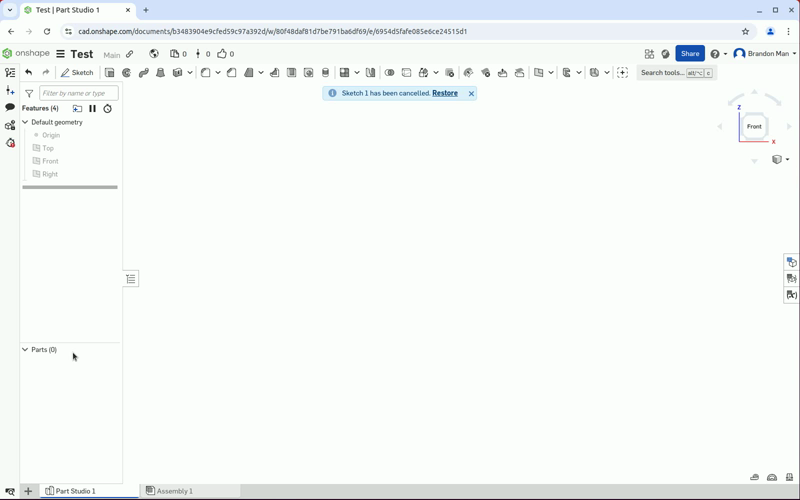
key(shift+y)
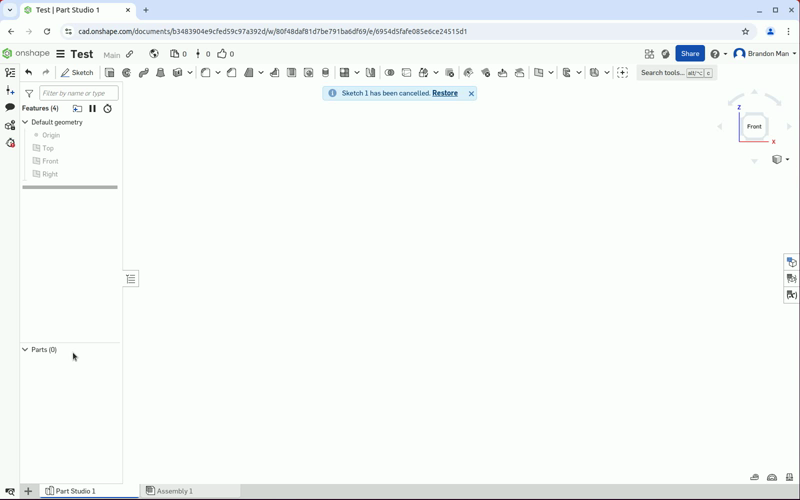
key(shift+s)
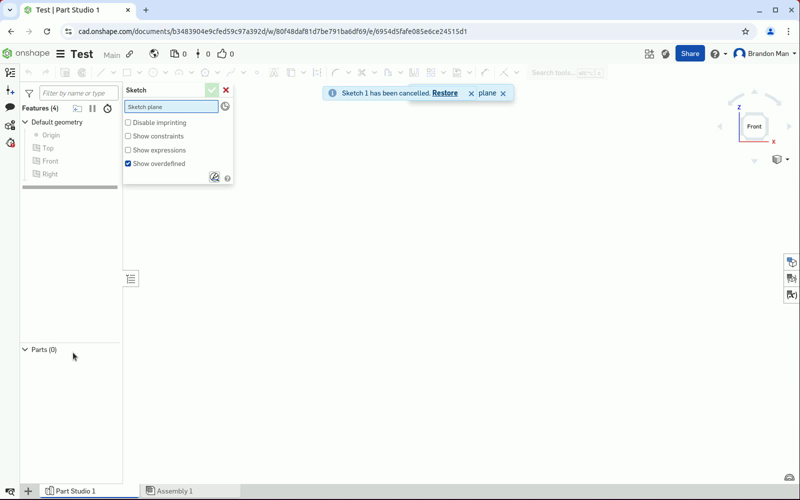
mouse_move(73, 163)
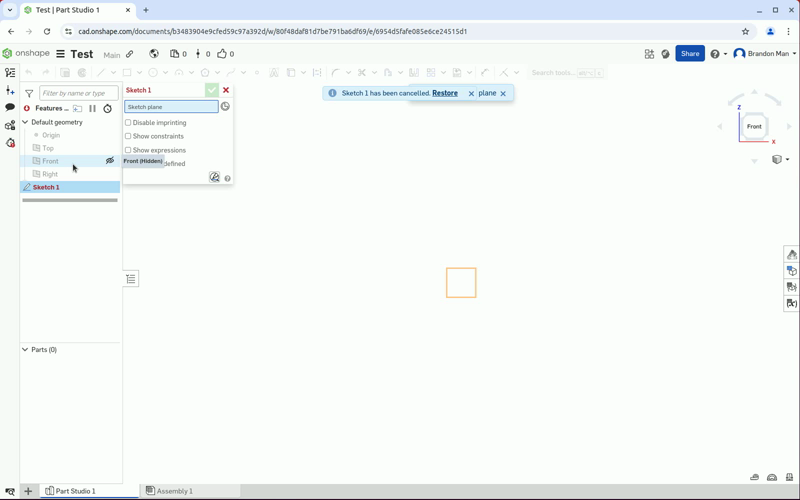
click(73, 163)
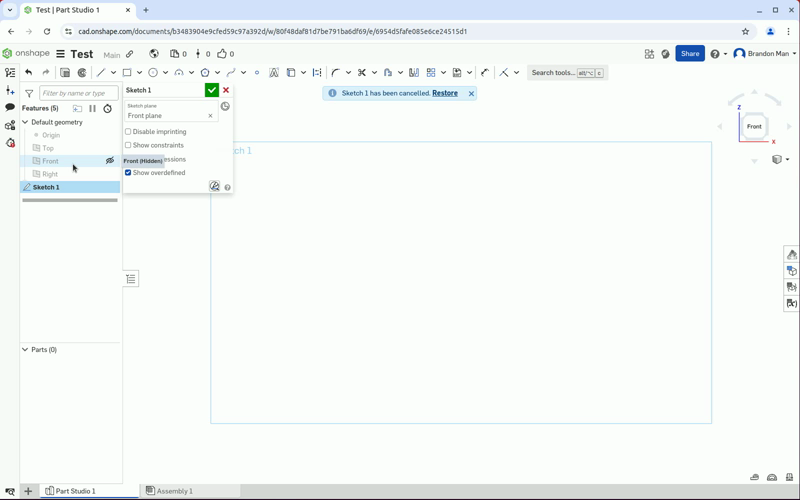
mouse_move(73, 352)
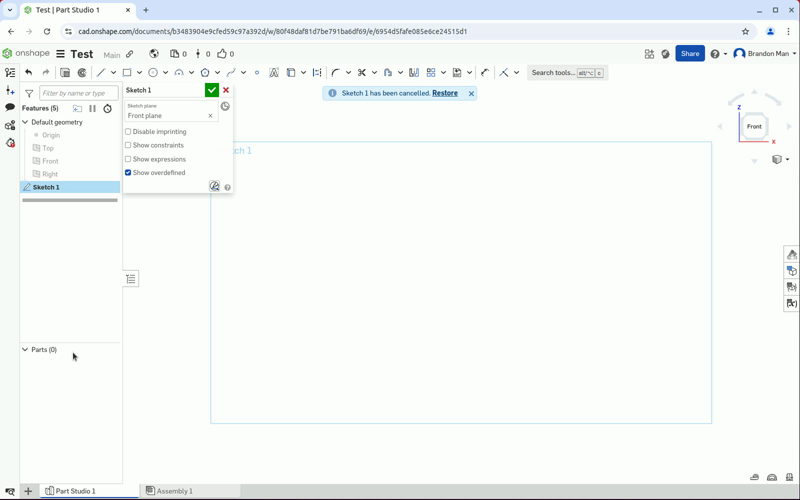
key(y)
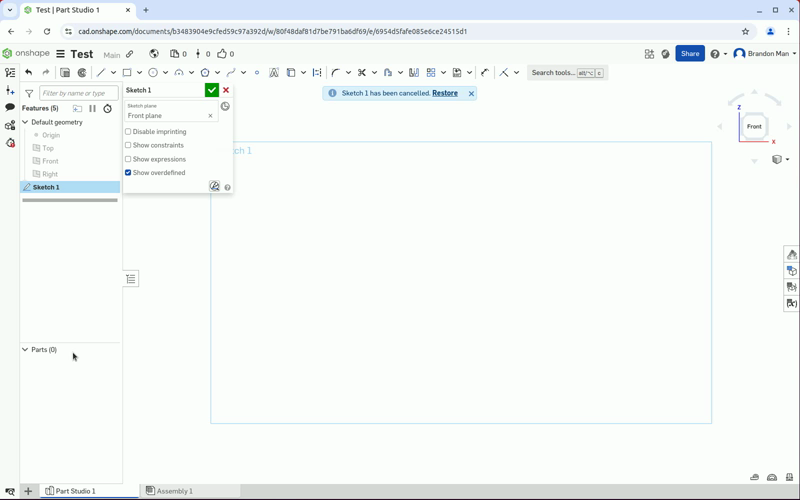
key(l)
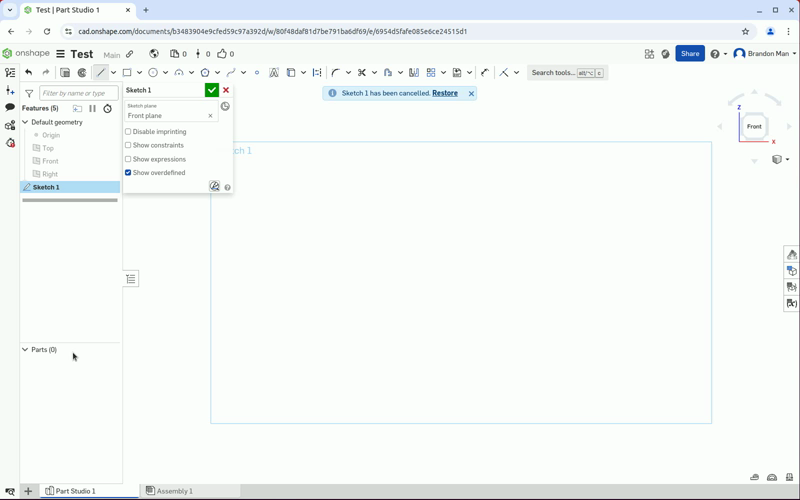
key_down(shift)
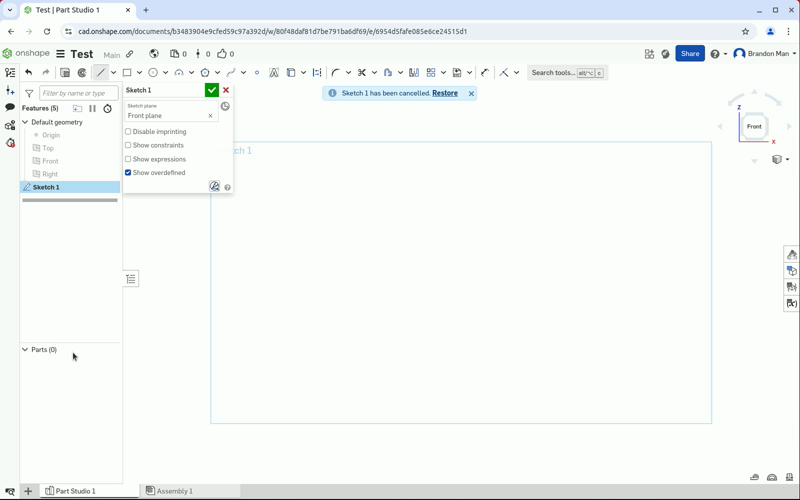
mouse_move(390, 362)
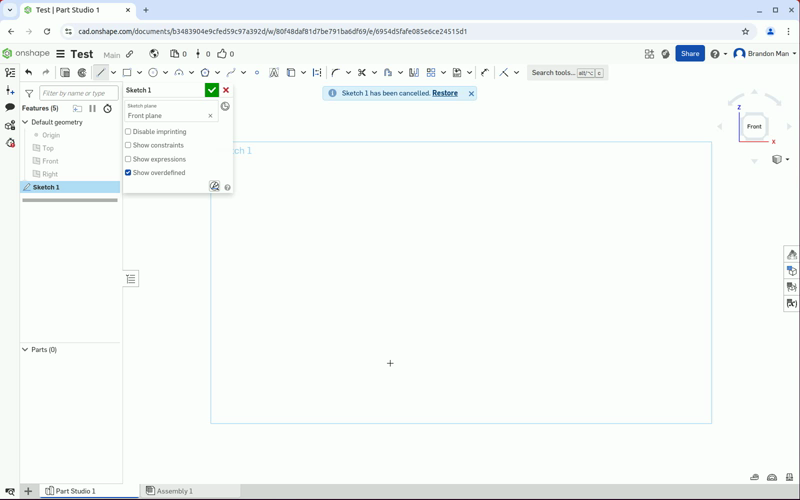
click(390, 362)
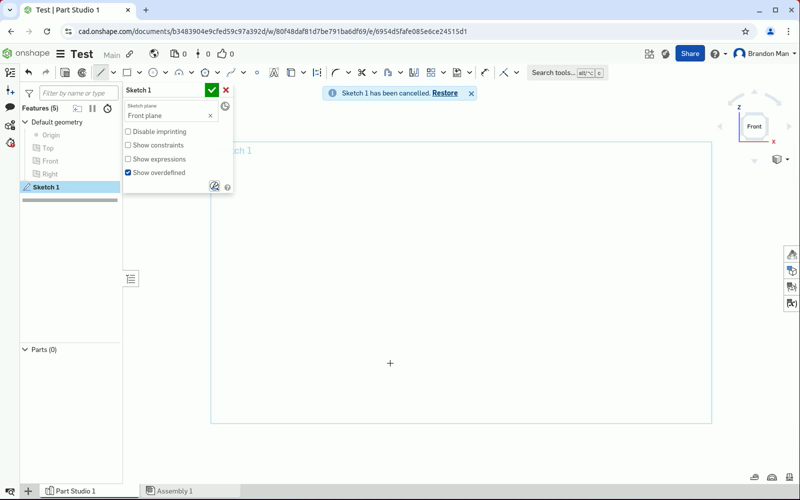
key_up(shift)
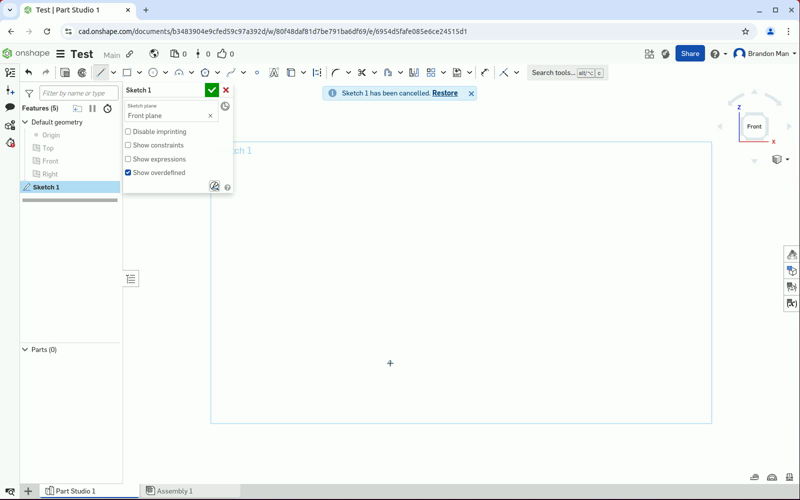
key_down(shift)
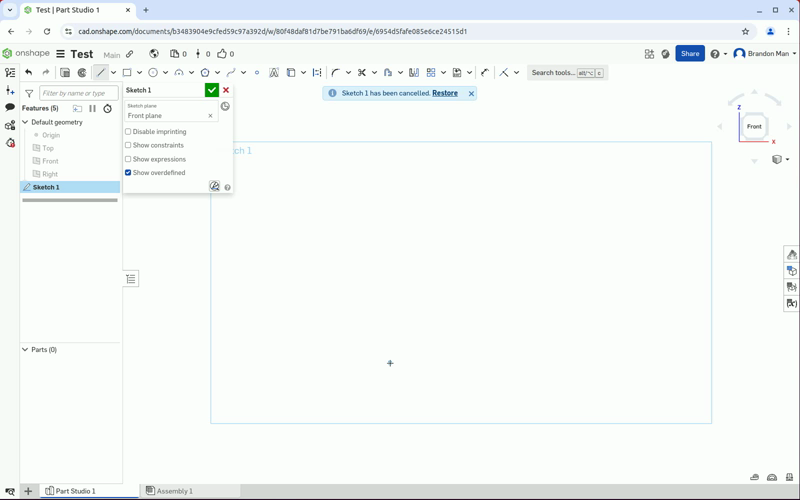
mouse_move(529, 362)
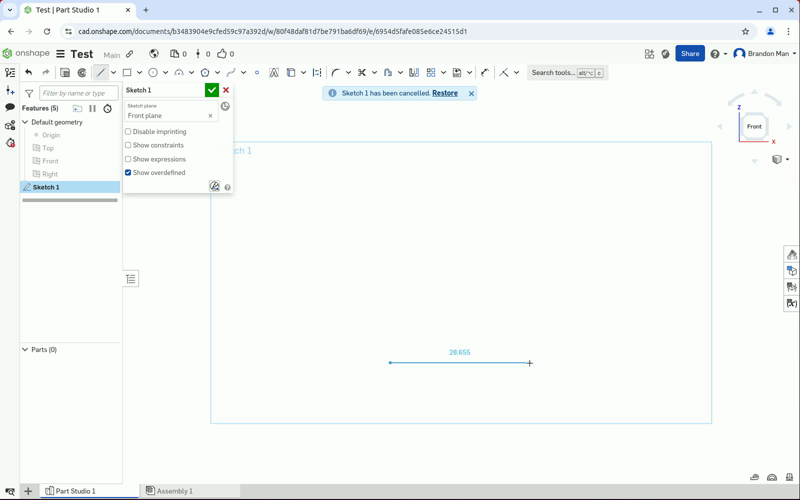
click(529, 362)
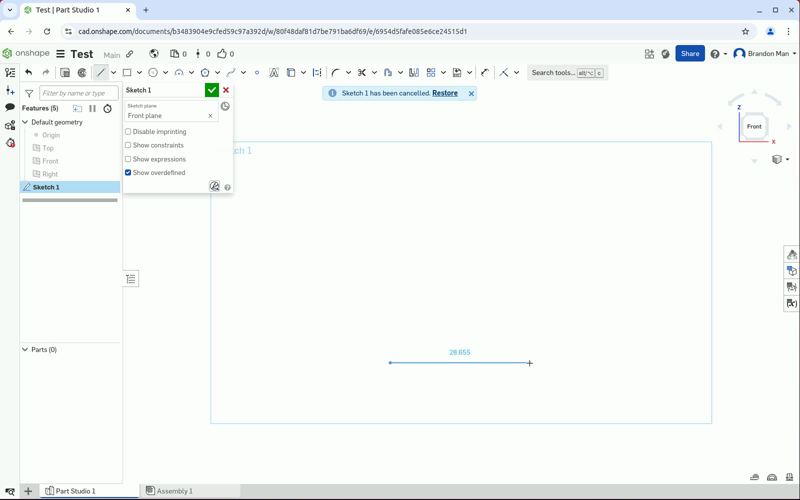
key_up(shift)
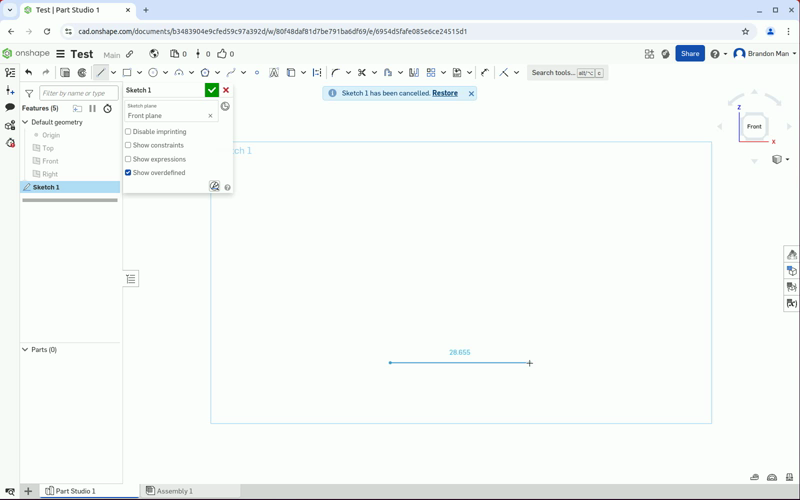
key_down(shift)
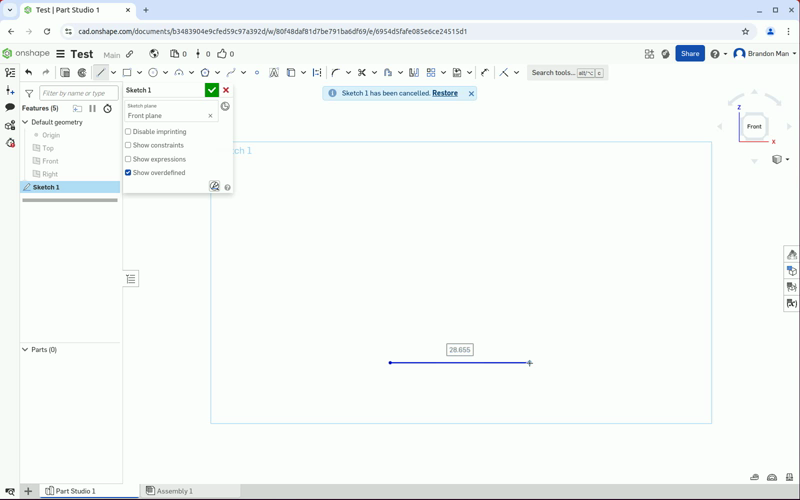
mouse_move(529, 204)
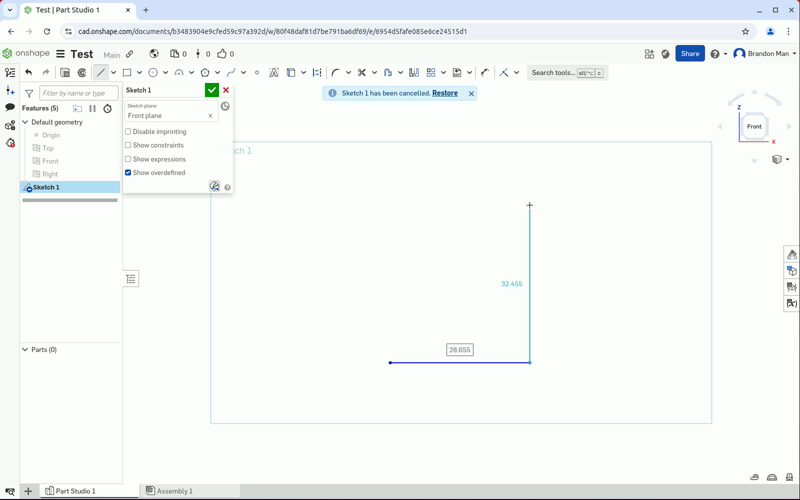
click(529, 204)
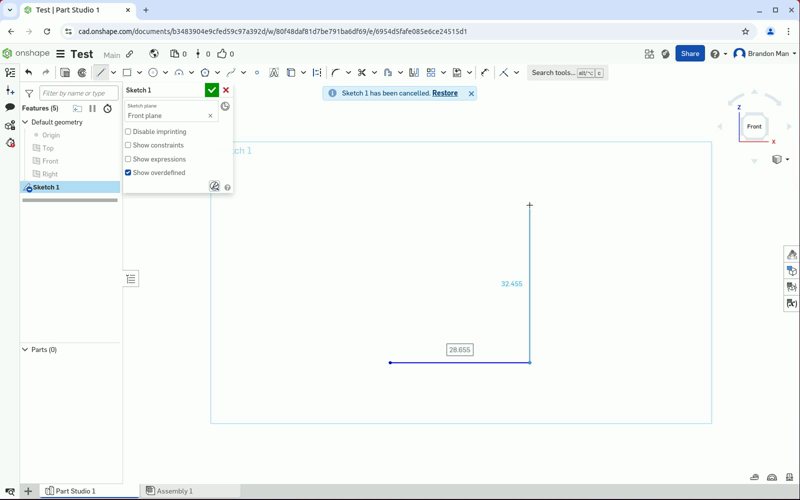
key_up(shift)
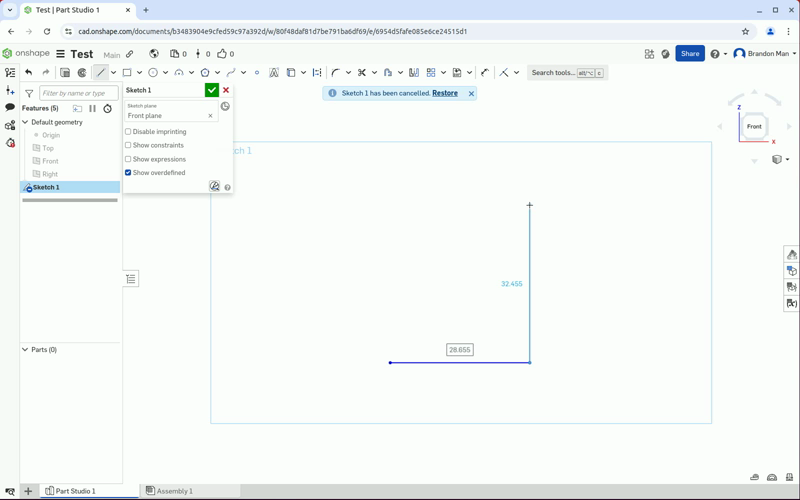
key_down(shift)
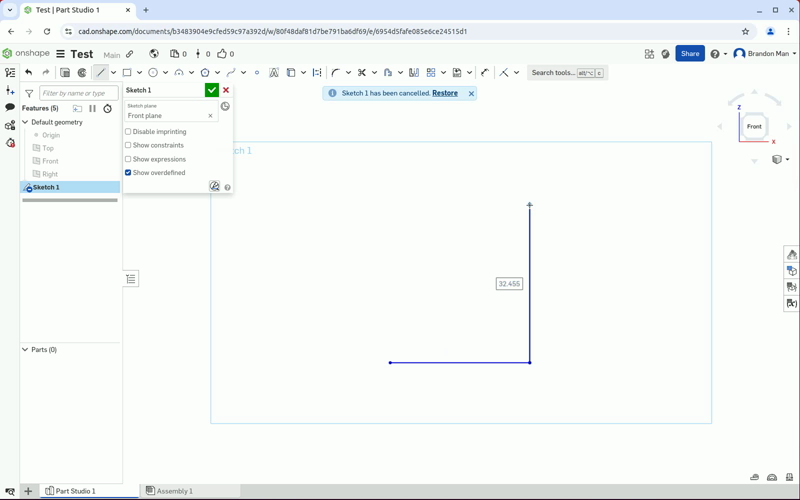
mouse_move(390, 204)
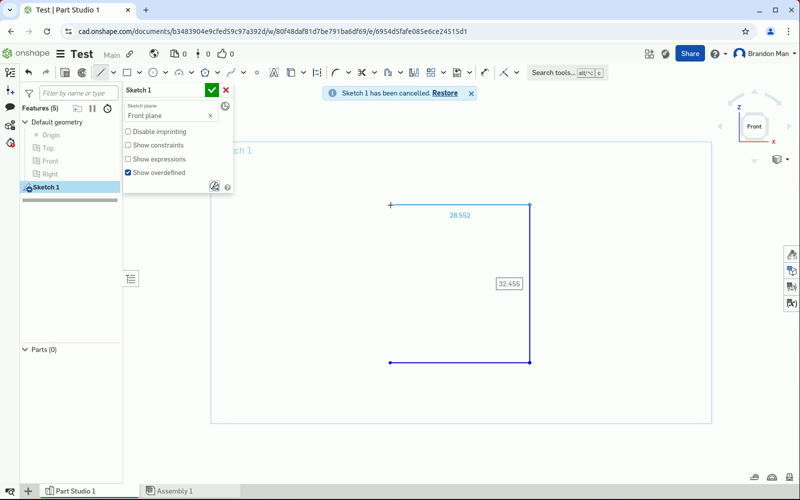
click(390, 204)
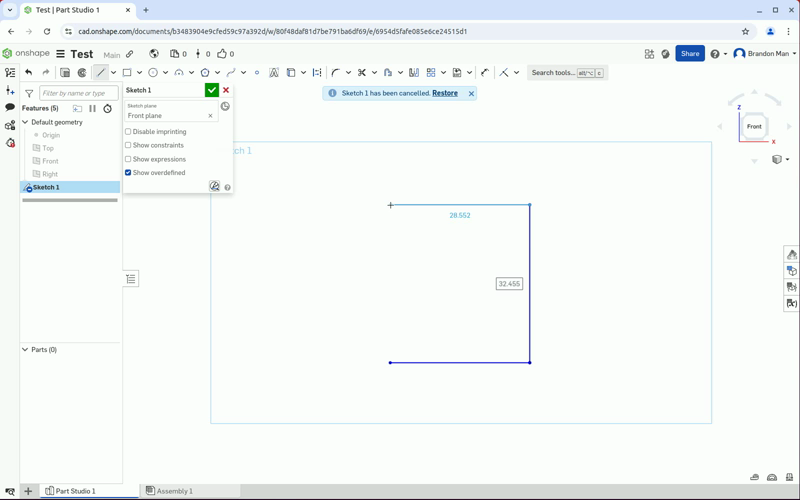
key_up(shift)
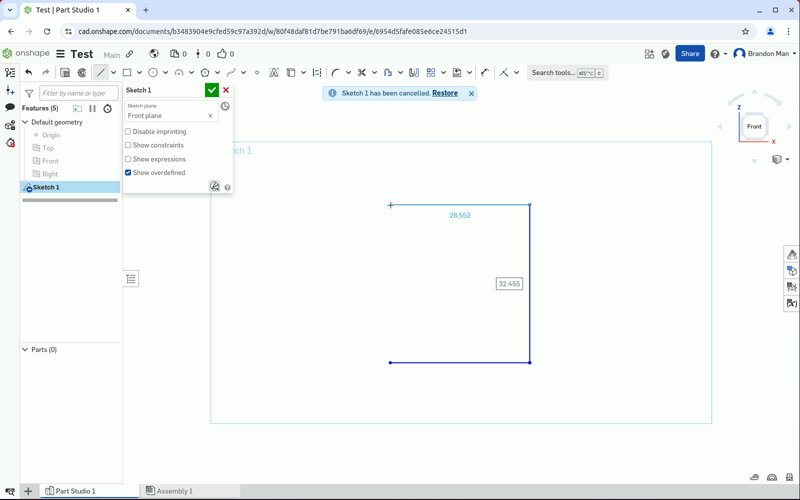
key_down(shift)
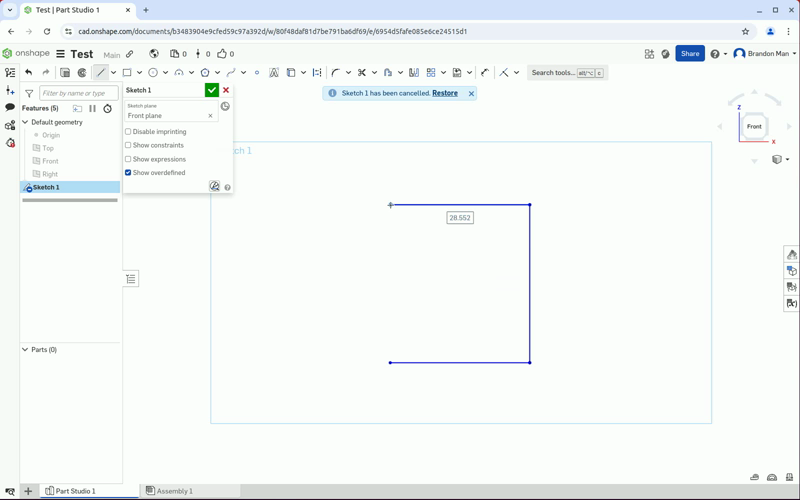
mouse_move(390, 362)
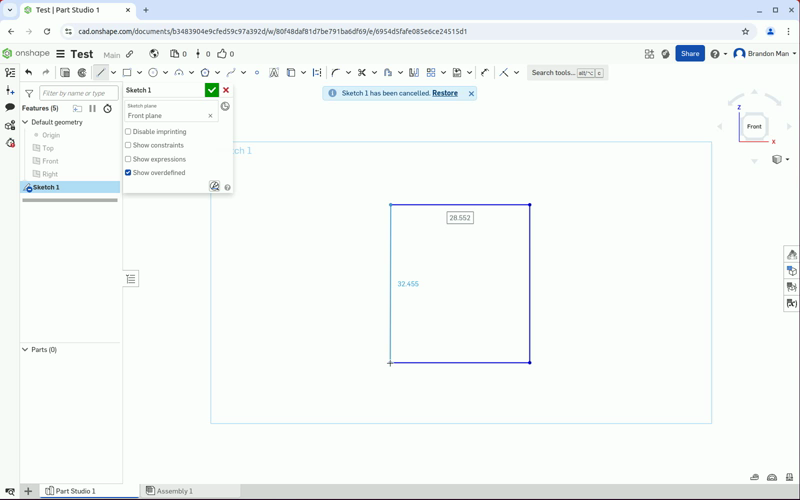
key_up(shift)
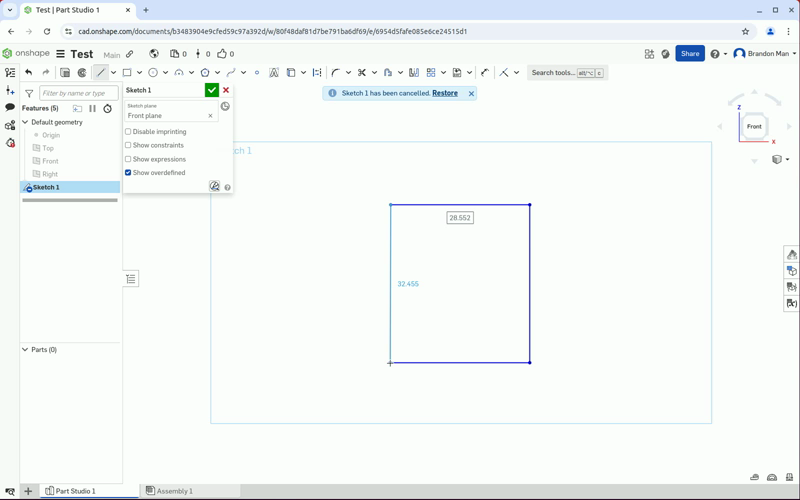
click(390, 362)
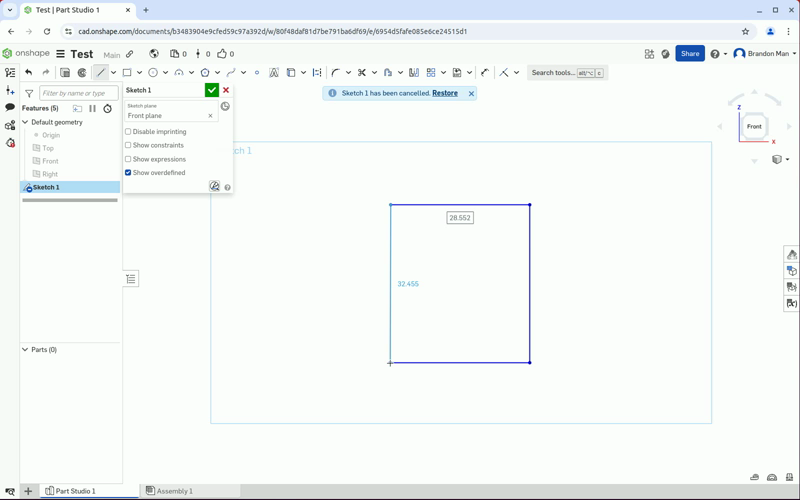
key(esc)
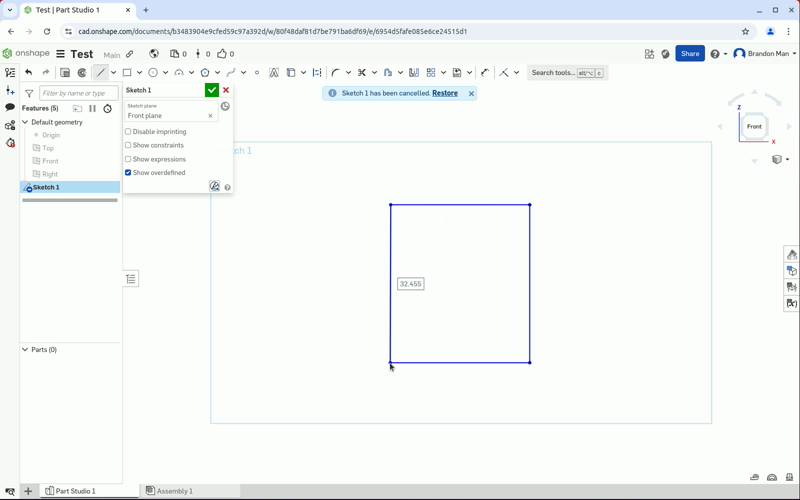
mouse_move(435, 244)
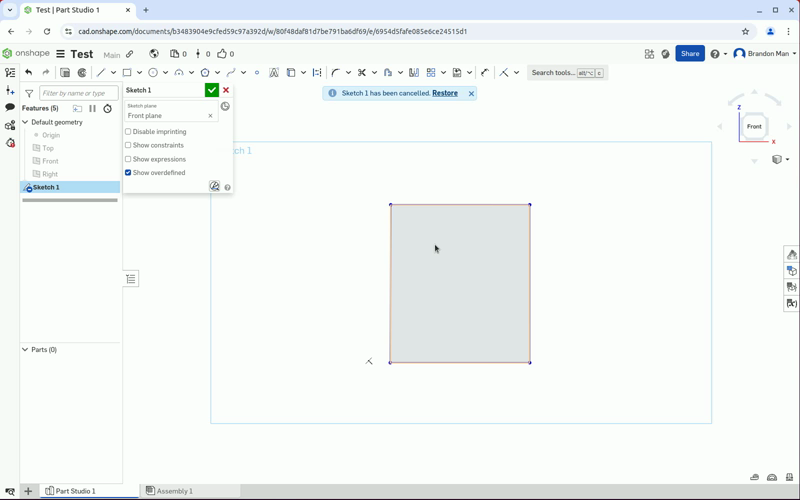
click(435, 244)
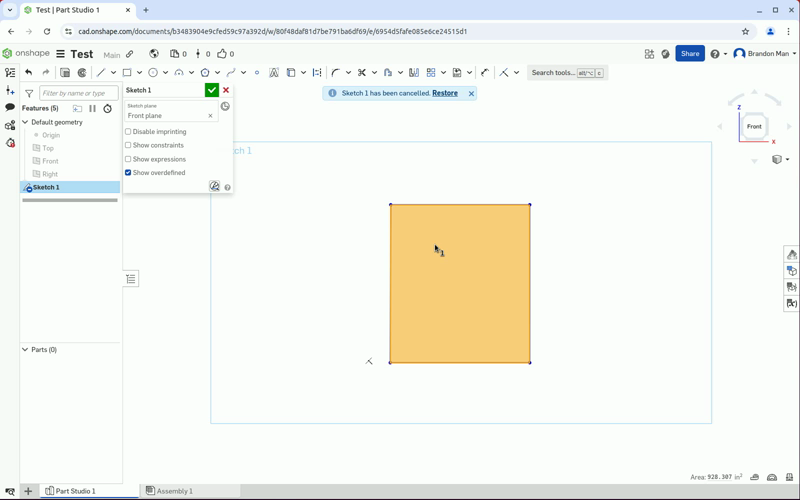
mouse_move(73, 352)
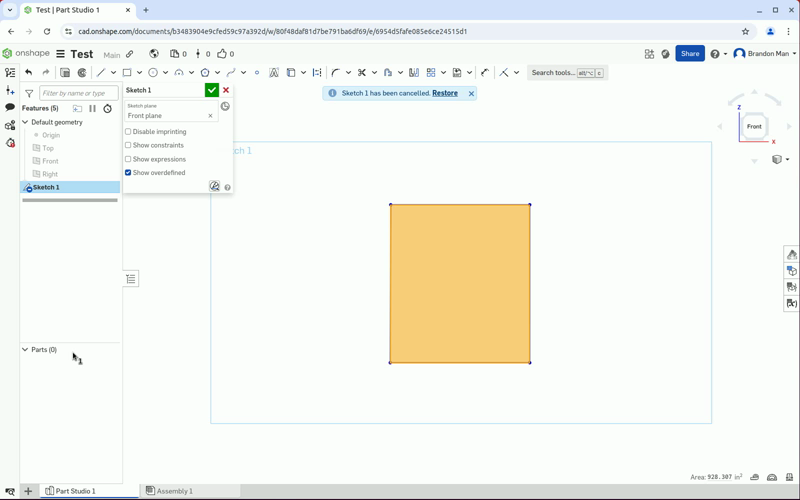
key(shift+y)
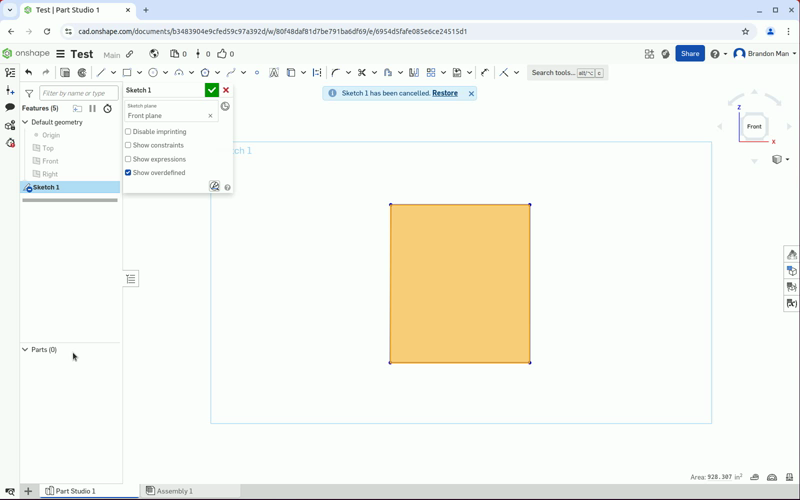
key(shift+e)
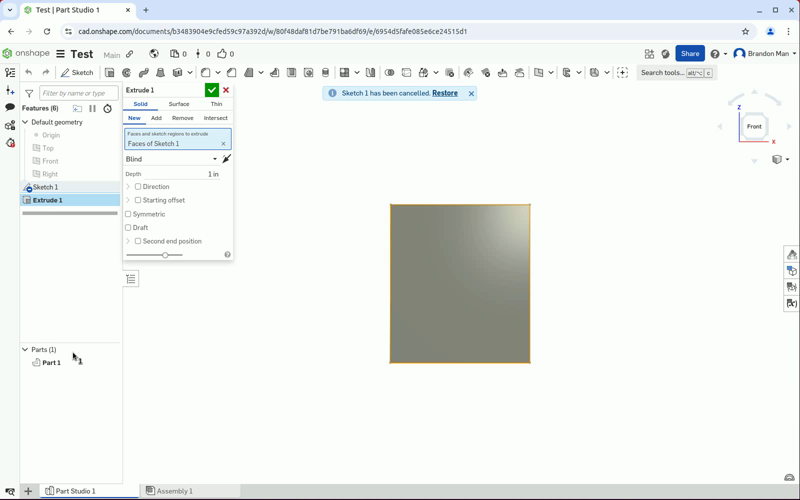
mouse_move(143, 106)
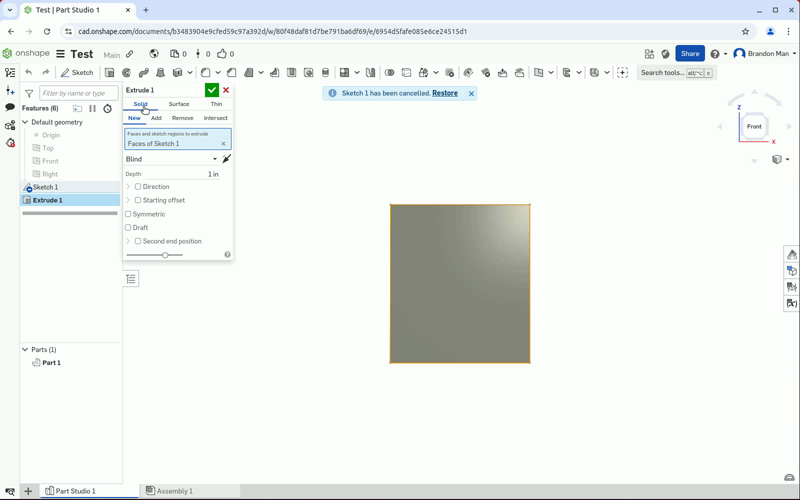
click(143, 106)
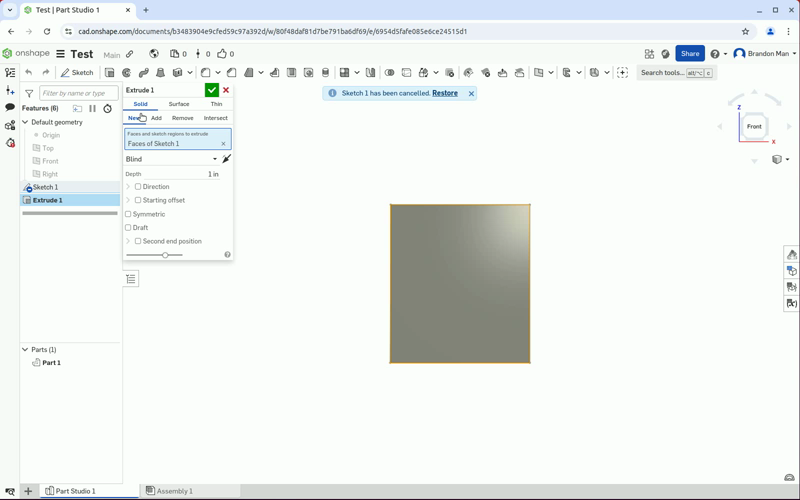
mouse_move(137, 120)
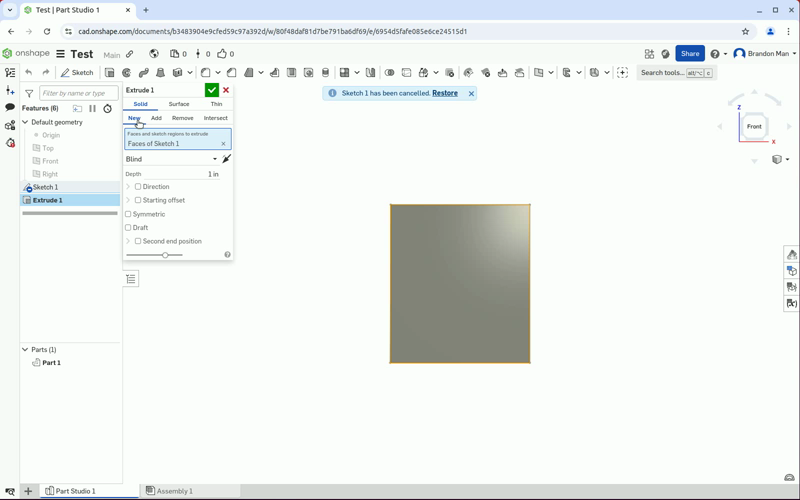
click(137, 120)
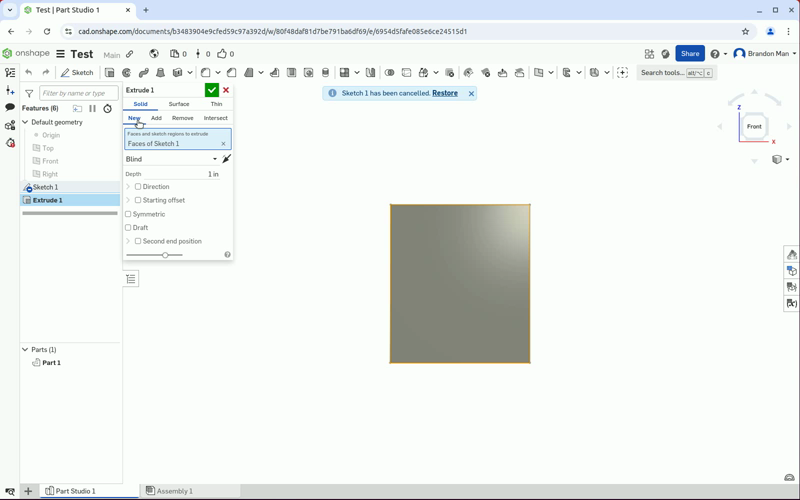
key(tab, 4)
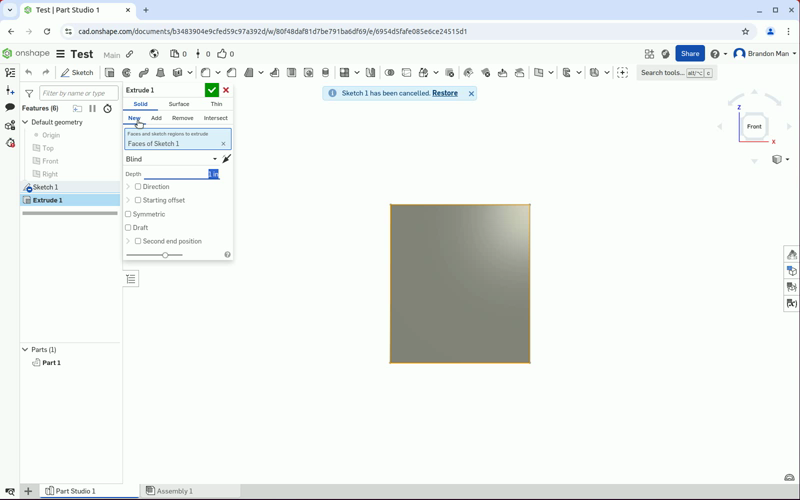
text(3.611)
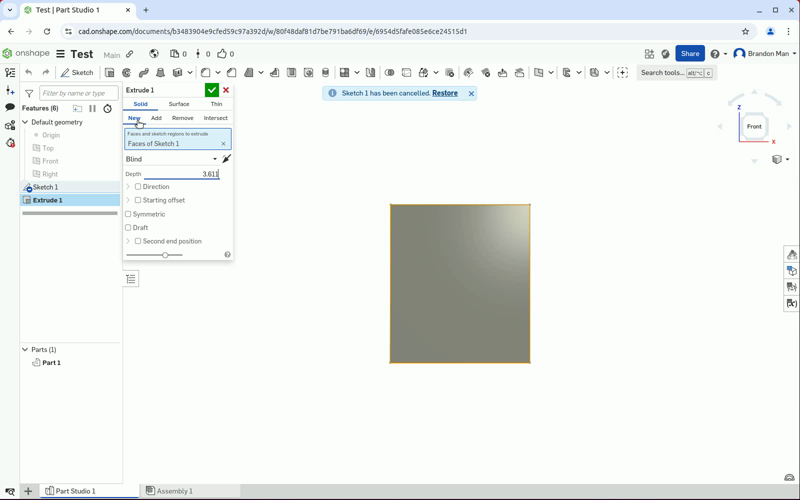
key(enter)
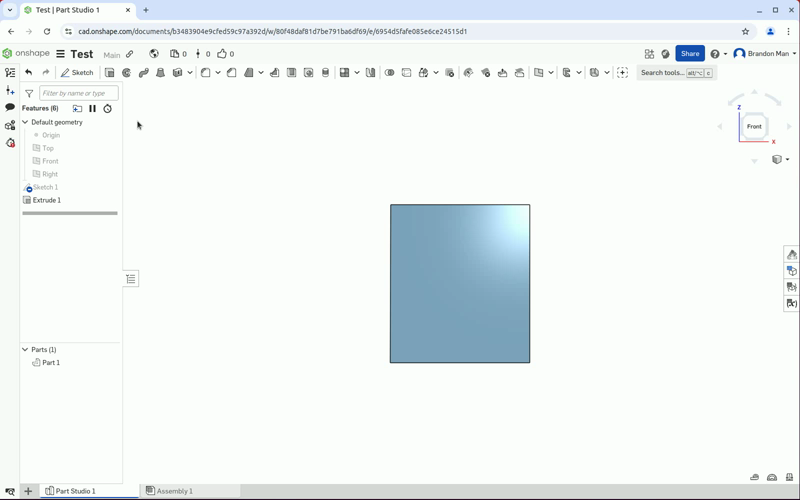
key(shift+h)
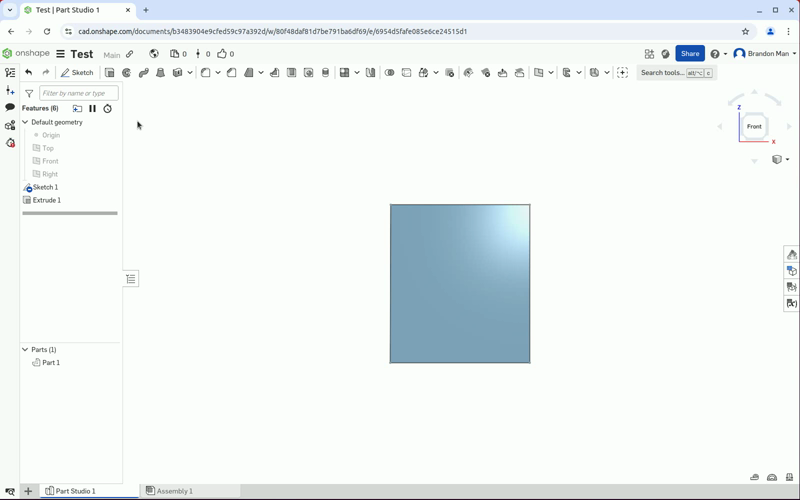
key(shift+h)
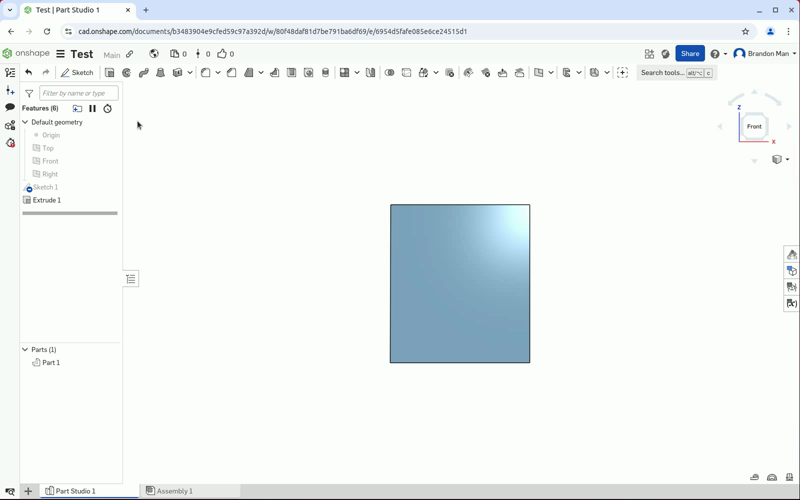
mouse_move(73, 189)
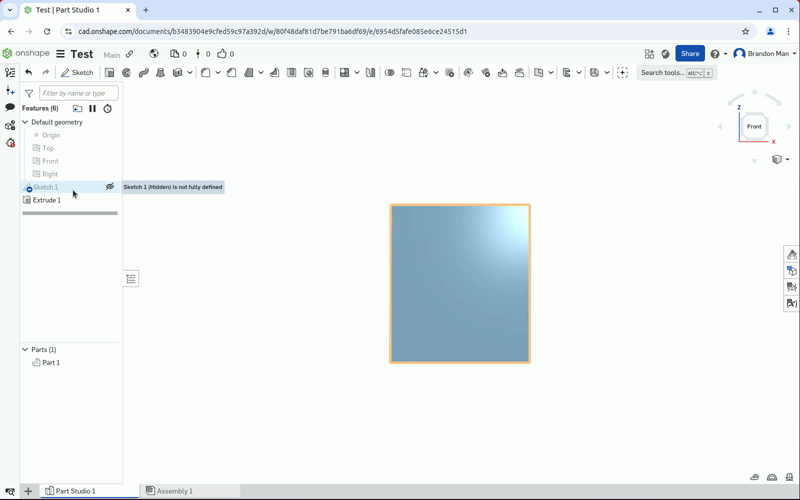
click(73, 189)
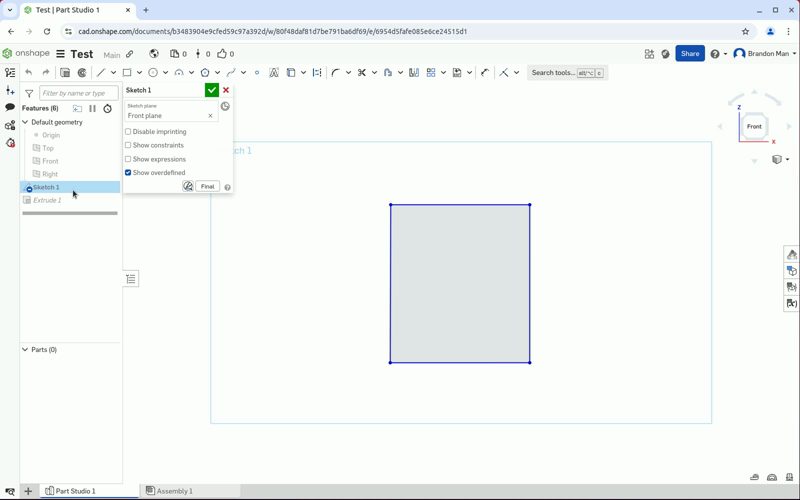
mouse_move(229, 92)
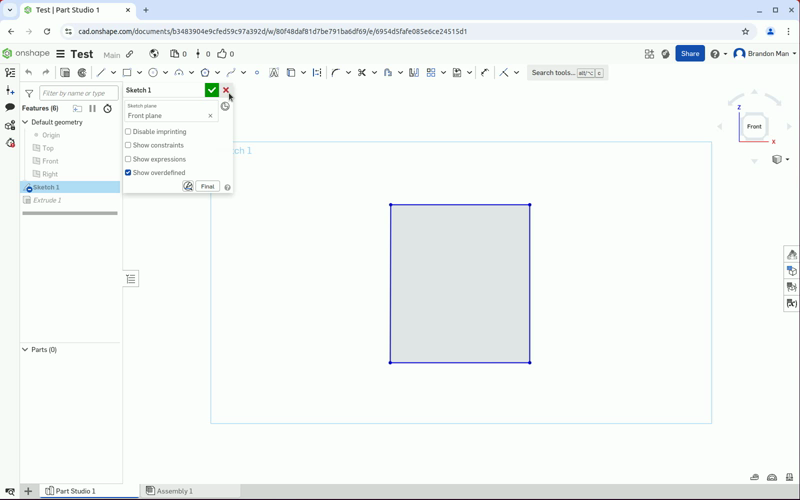
click(229, 92)
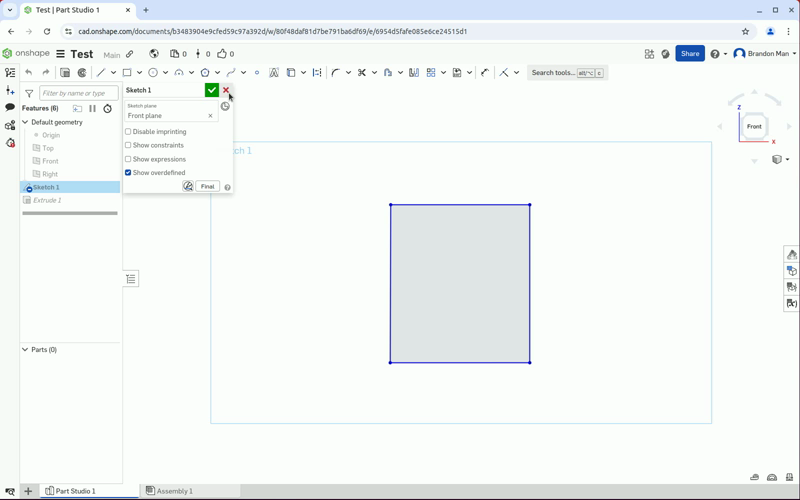
key(shift+s)
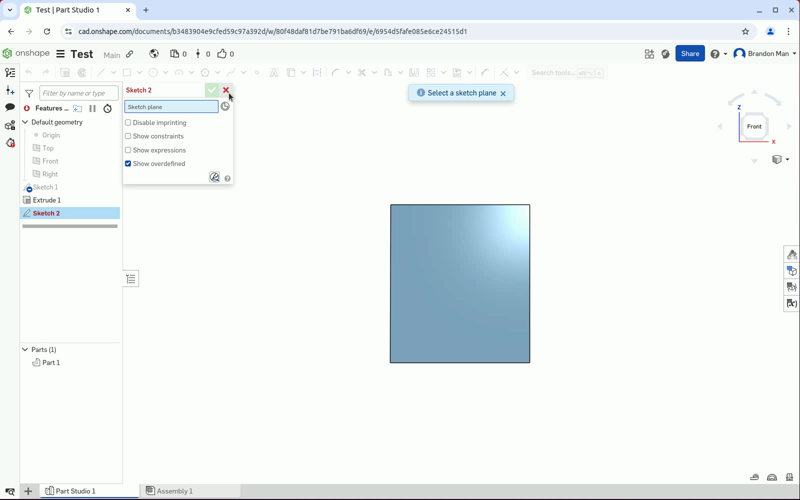
mouse_move(73, 163)
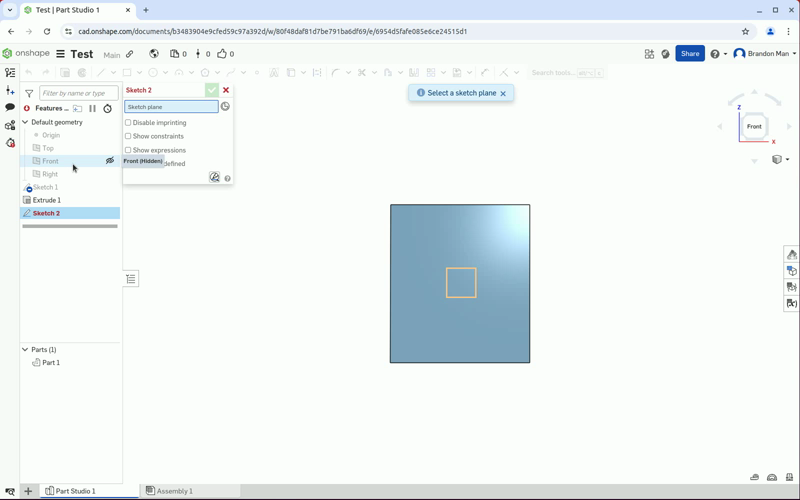
click(73, 163)
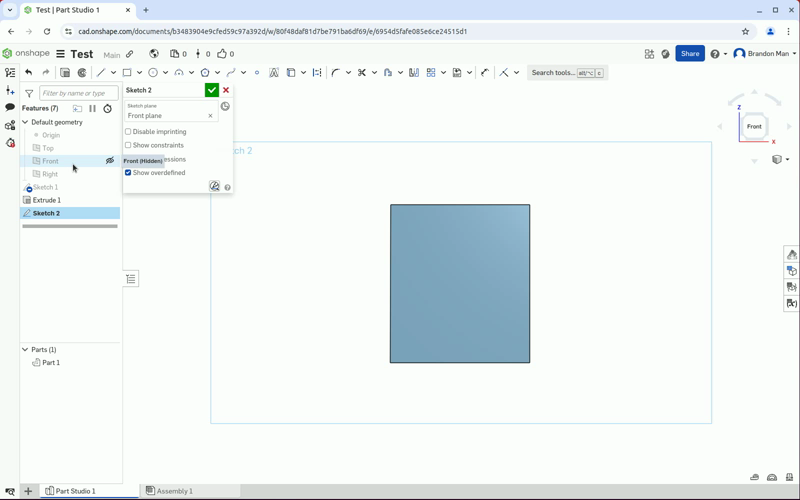
mouse_move(73, 352)
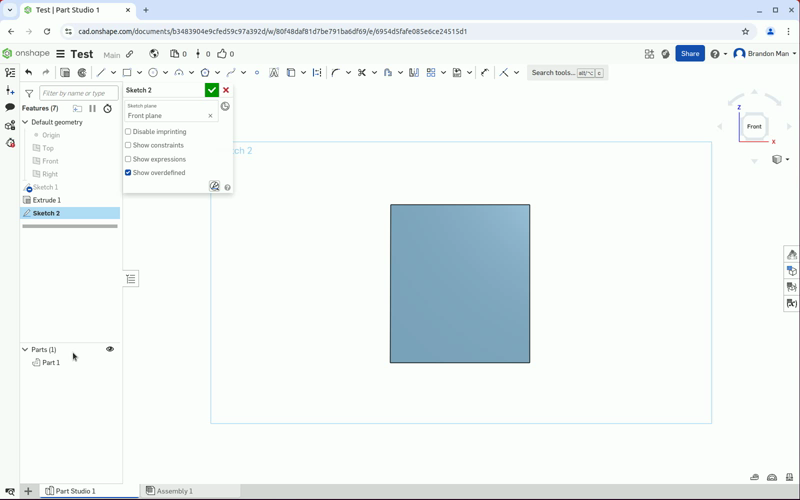
key(y)
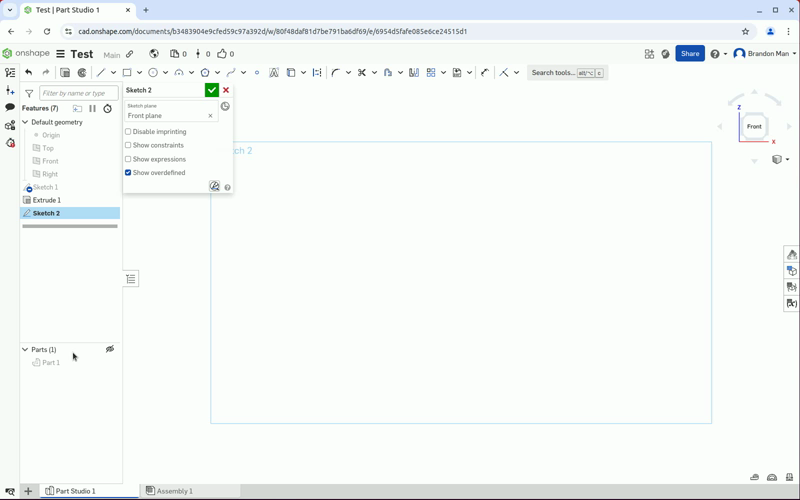
key(l)
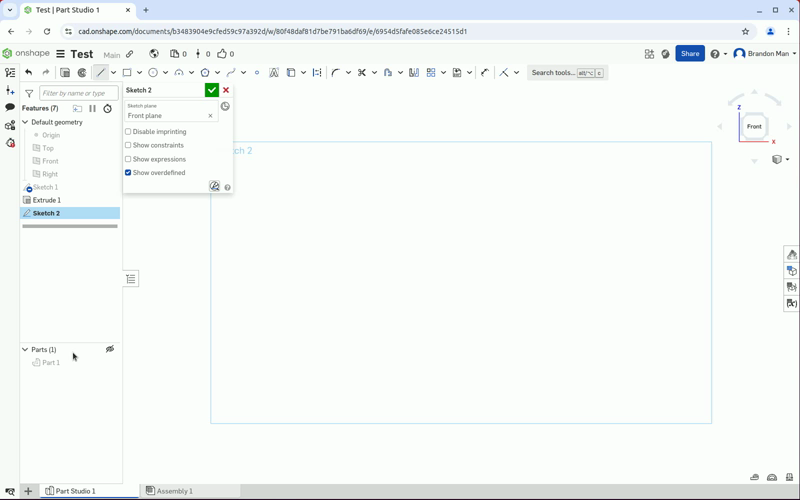
key_down(shift)
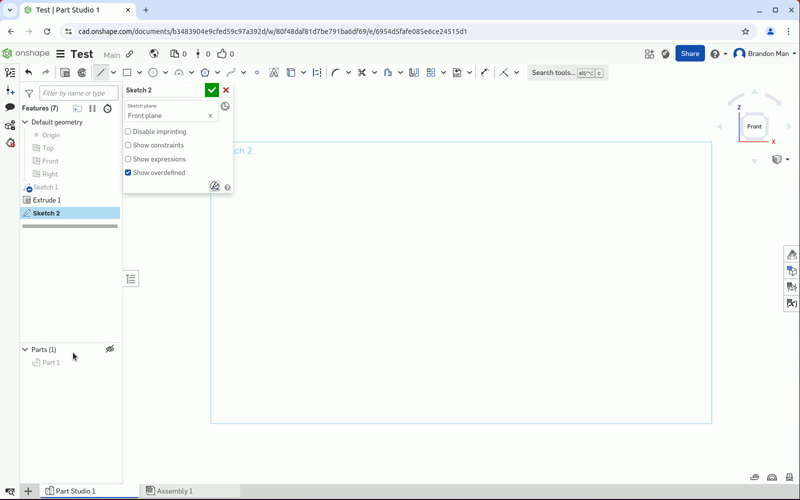
mouse_move(390, 203)
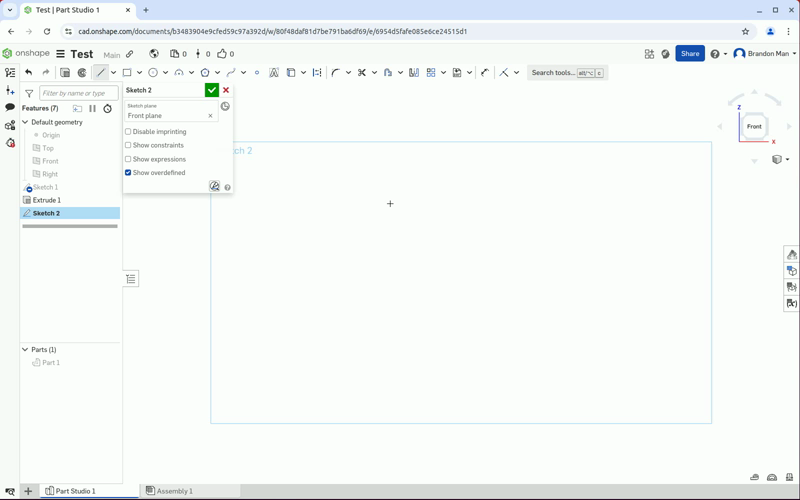
click(390, 203)
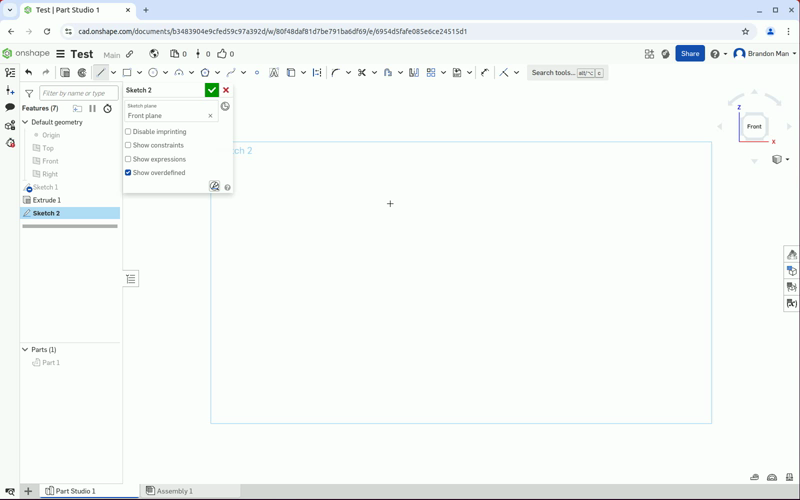
key_up(shift)
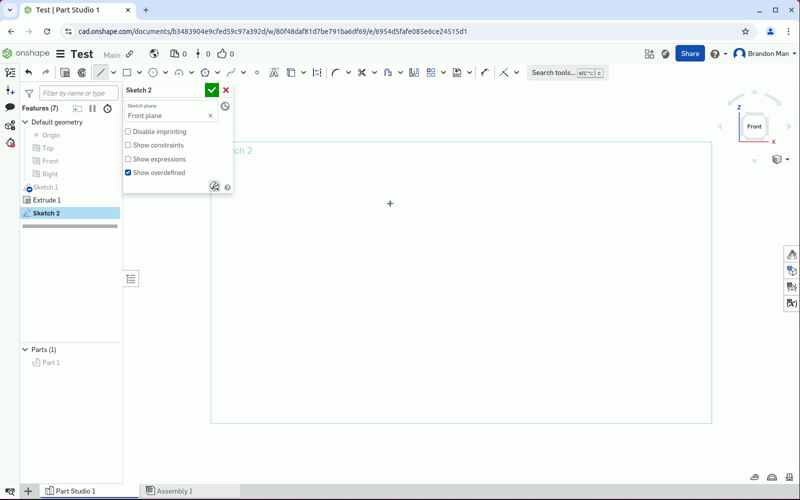
key_down(shift)
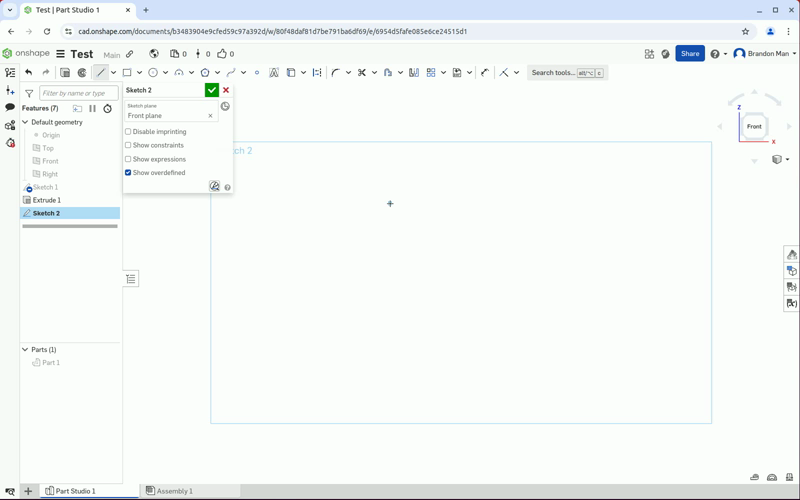
mouse_move(530, 203)
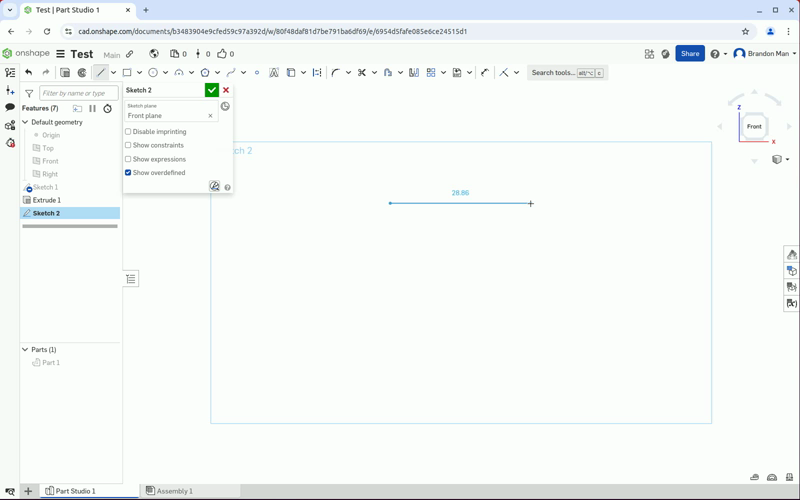
click(530, 203)
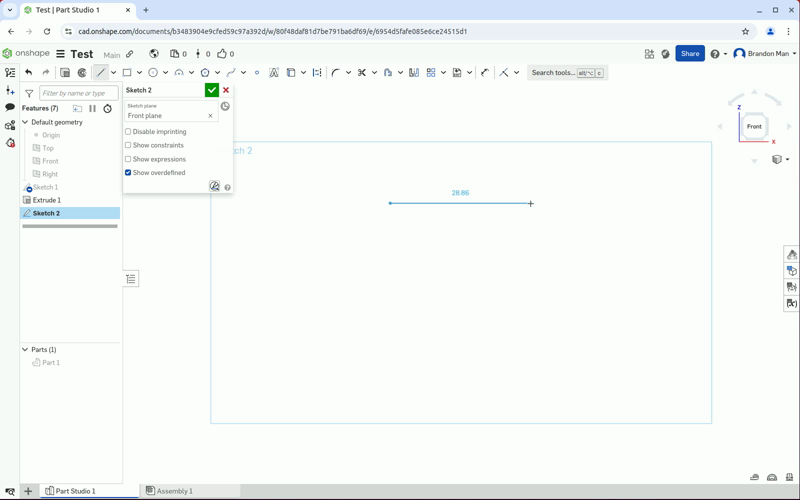
key_up(shift)
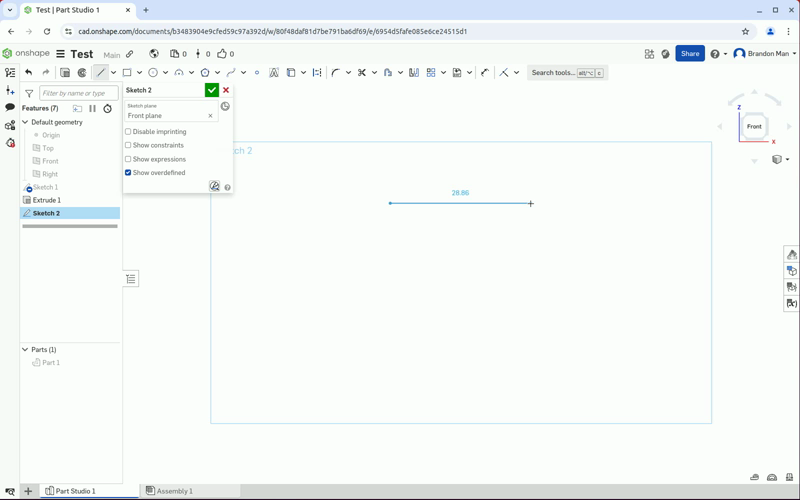
key(esc)
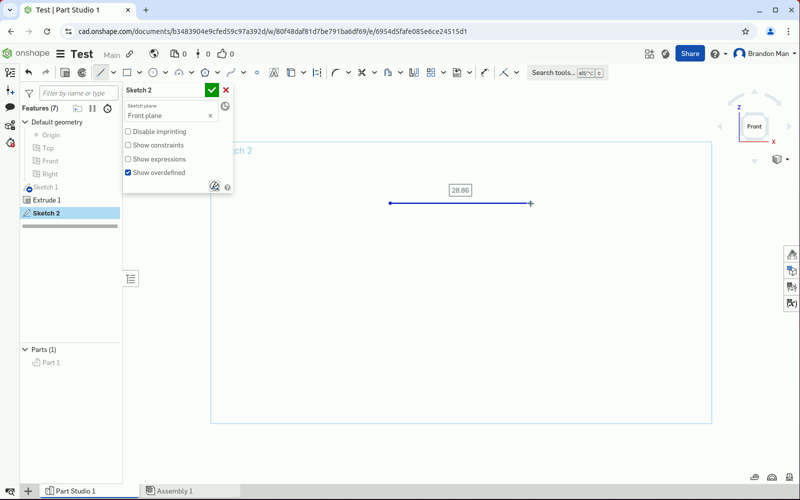
key(a)
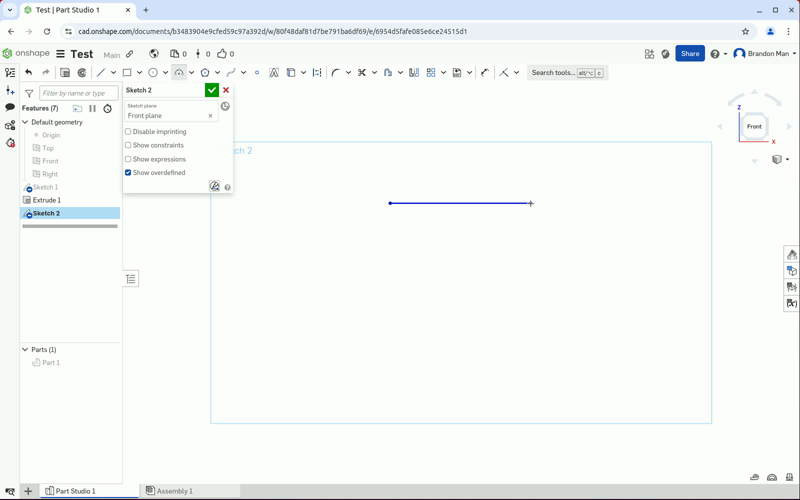
mouse_move(530, 203)
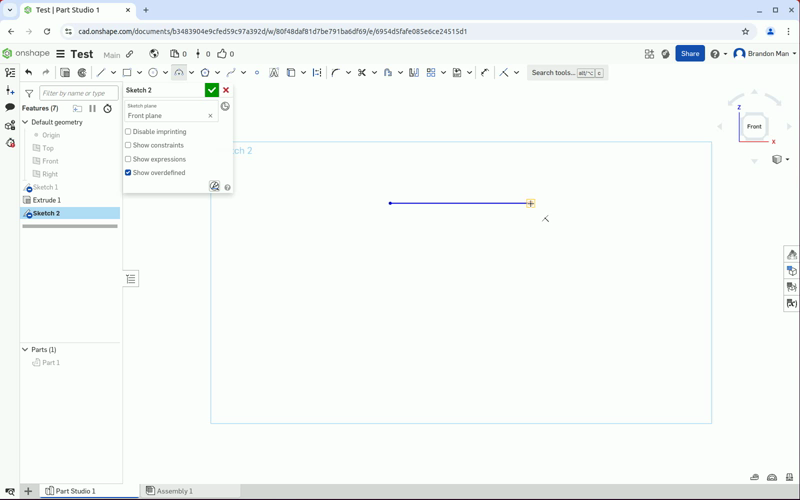
click(530, 203)
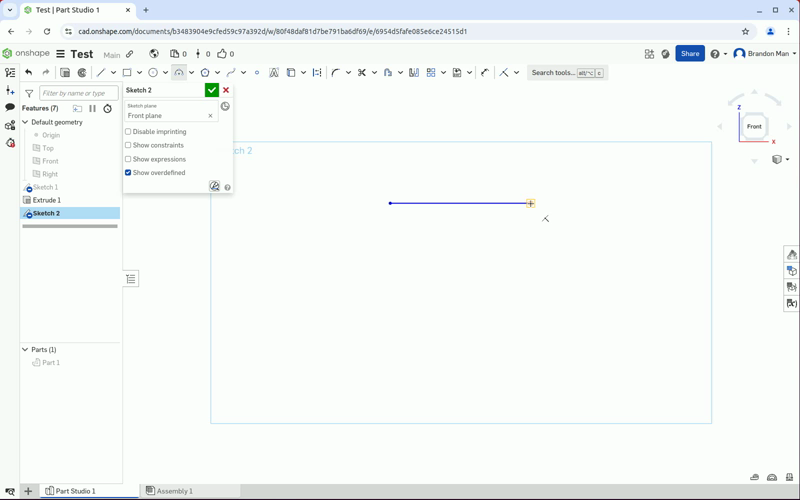
mouse_move(390, 203)
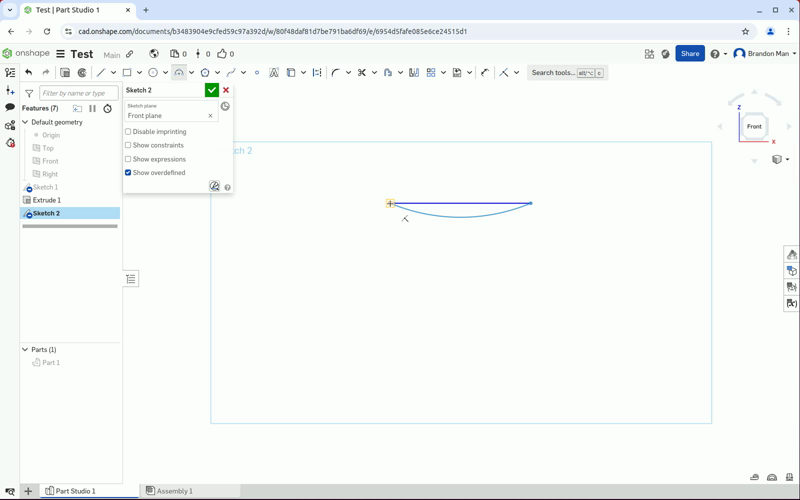
click(390, 203)
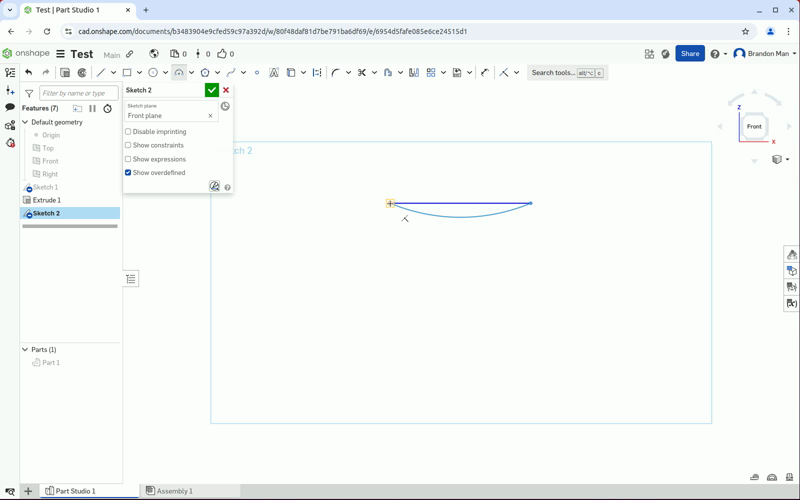
key_down(shift)
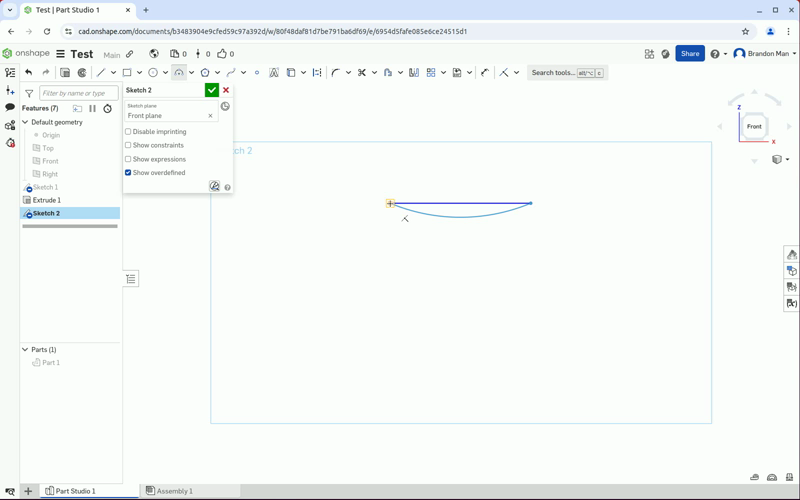
mouse_move(460, 185)
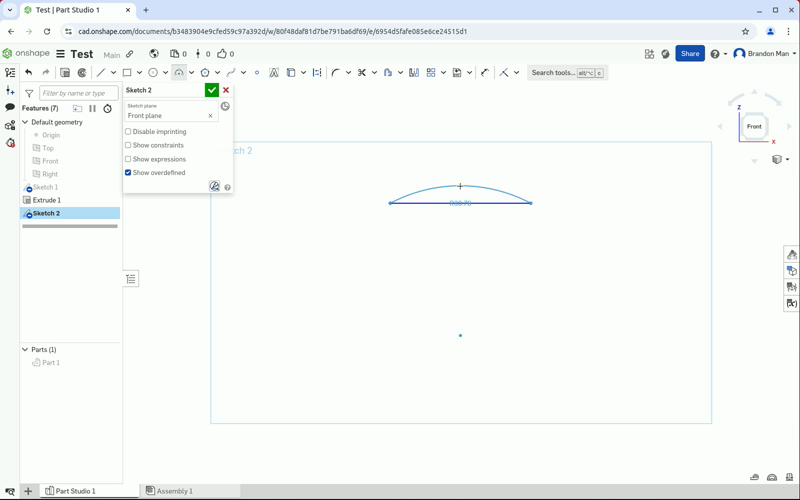
click(460, 185)
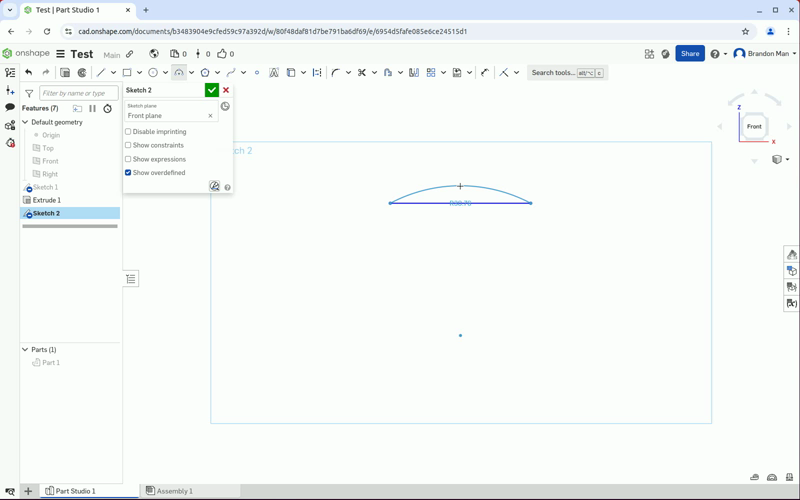
key_up(shift)
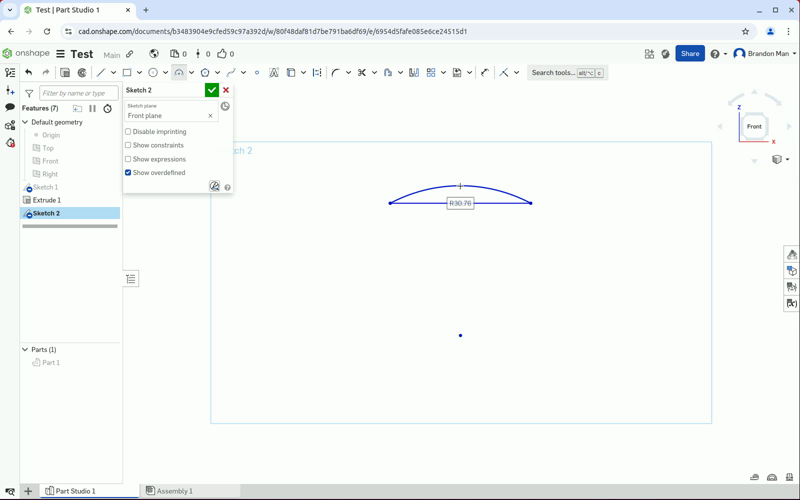
key(esc)
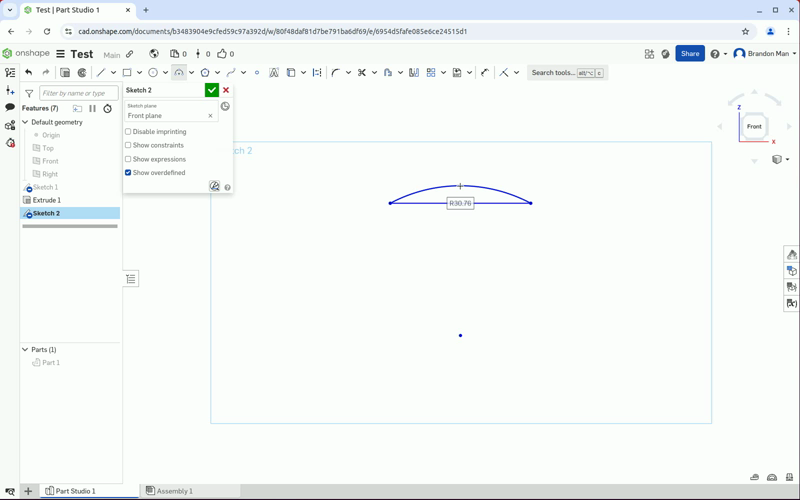
mouse_move(470, 188)
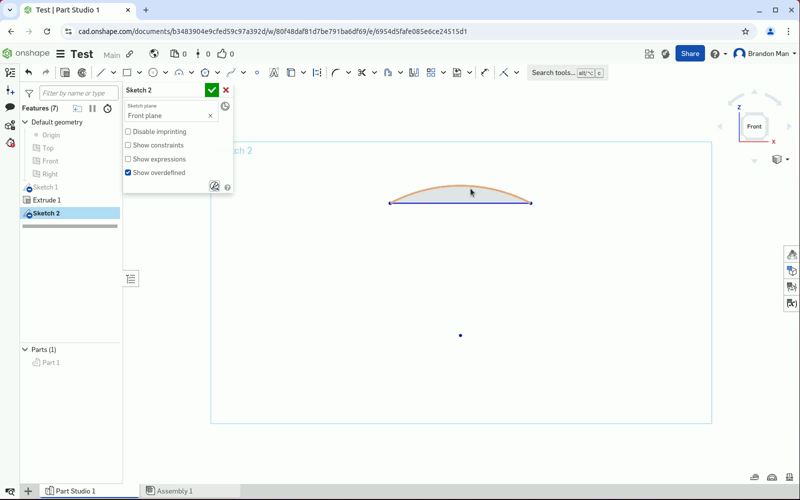
scroll(6)
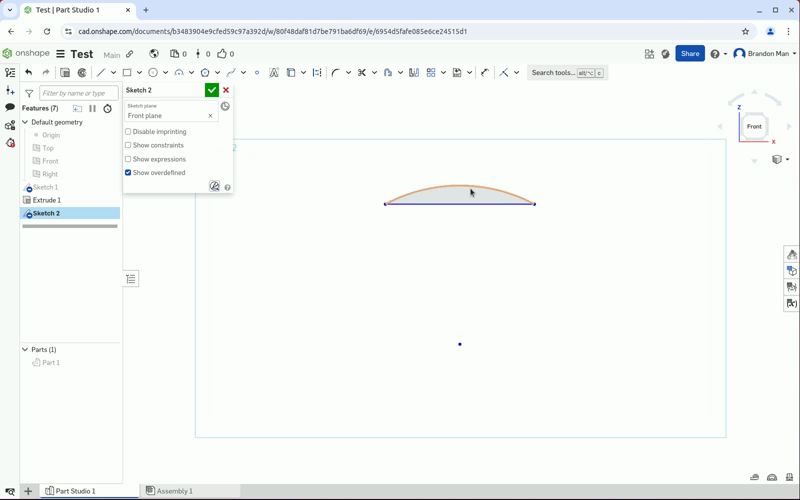
scroll(6)
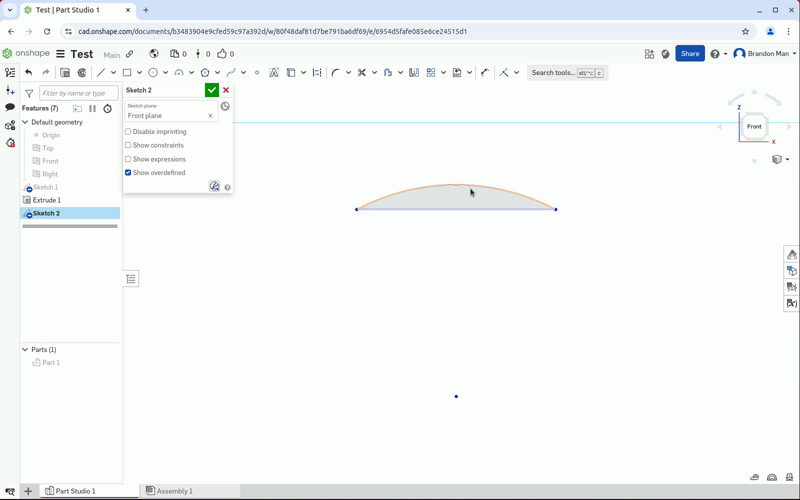
scroll(6)
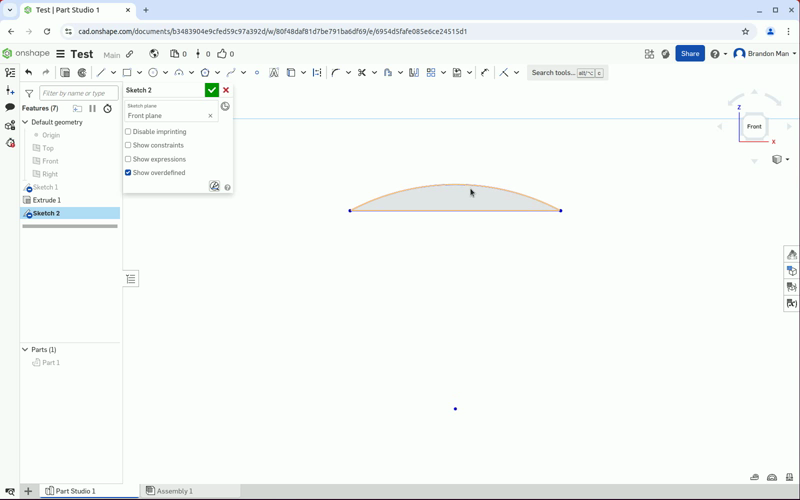
scroll(6)
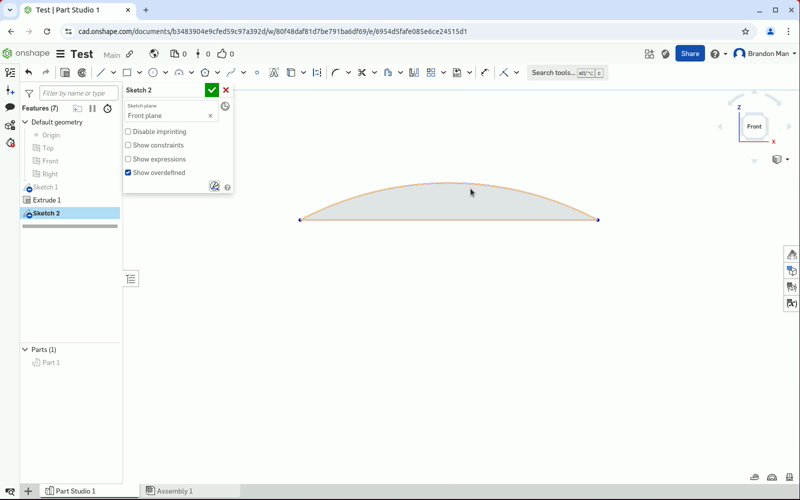
scroll(6)
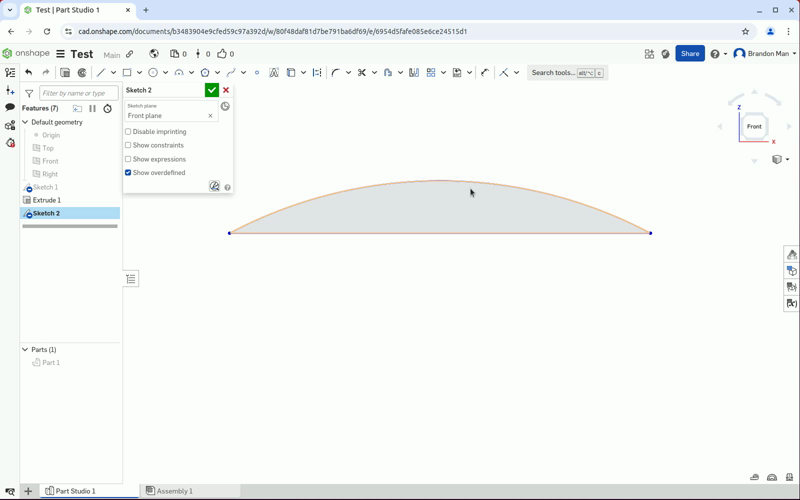
scroll(6)
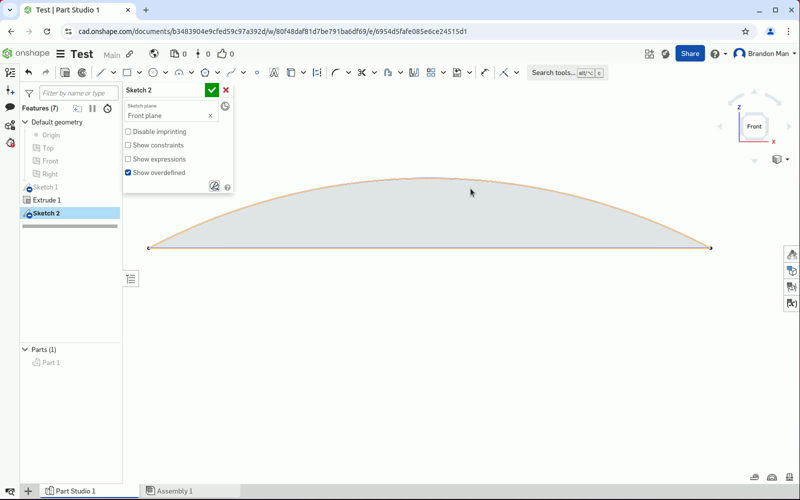
scroll(6)
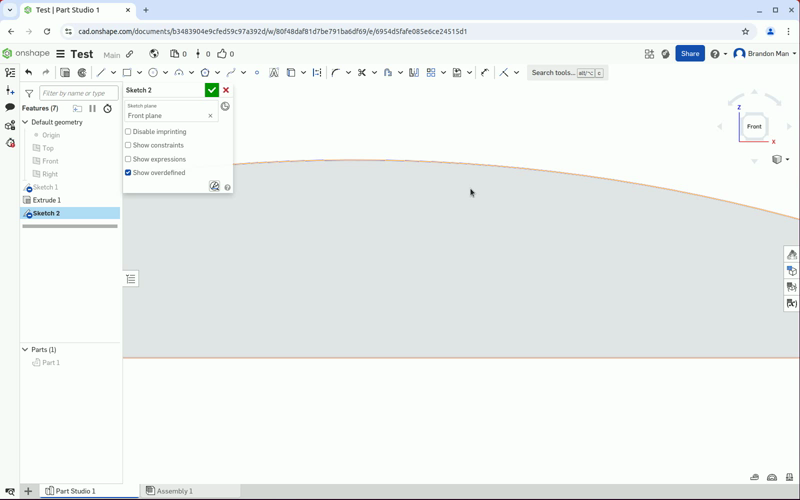
click(470, 188)
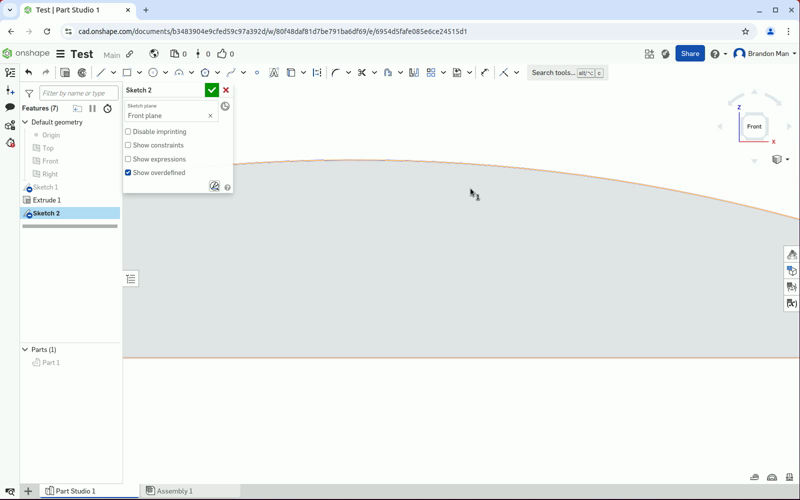
scroll(-6)
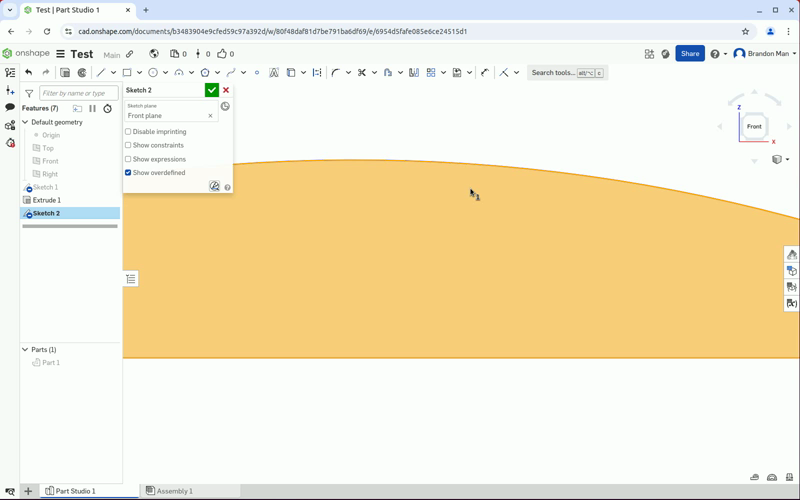
scroll(-6)
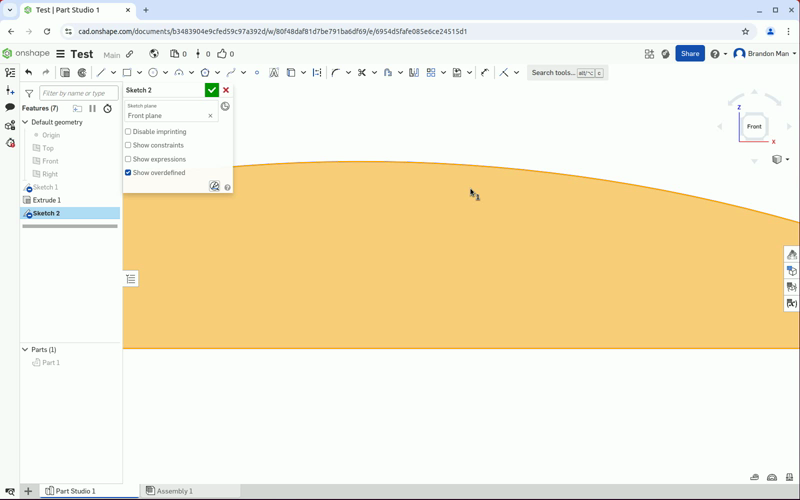
scroll(-6)
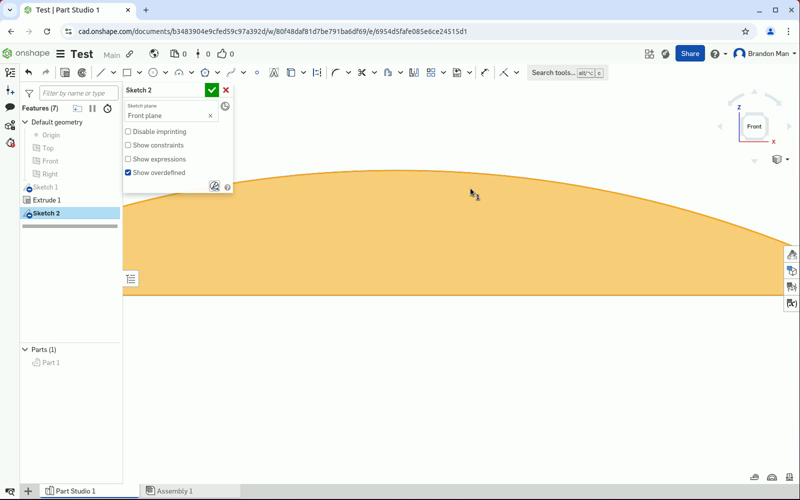
scroll(-6)
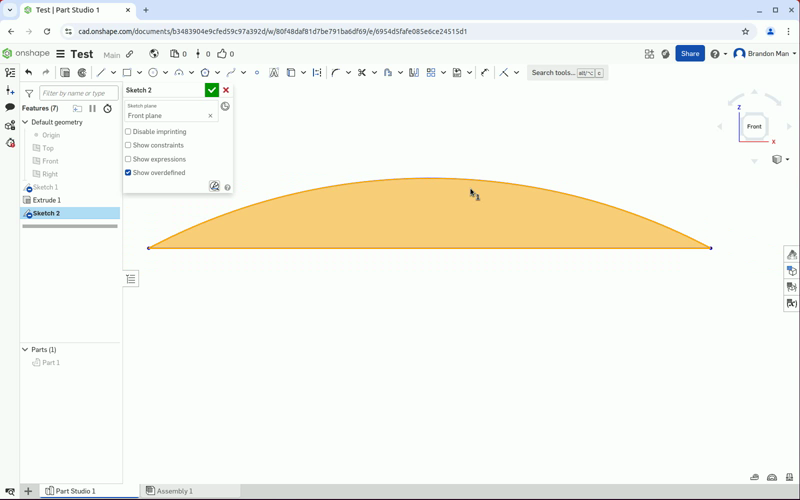
scroll(-6)
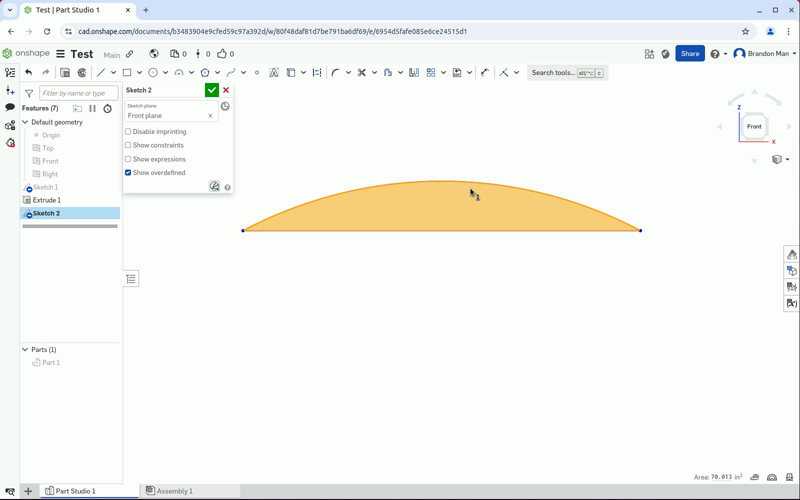
scroll(-6)
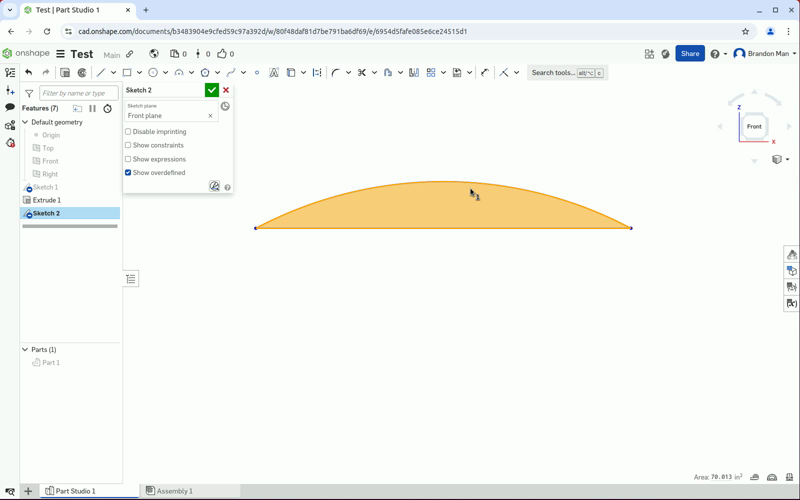
scroll(-6)
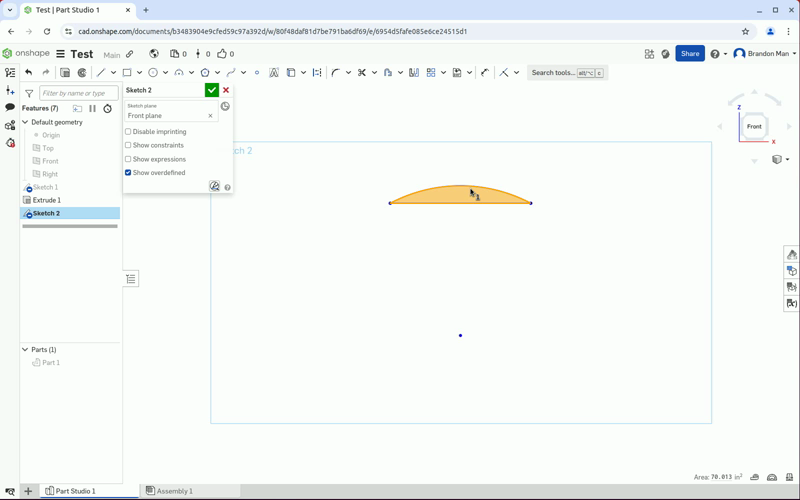
mouse_move(73, 352)
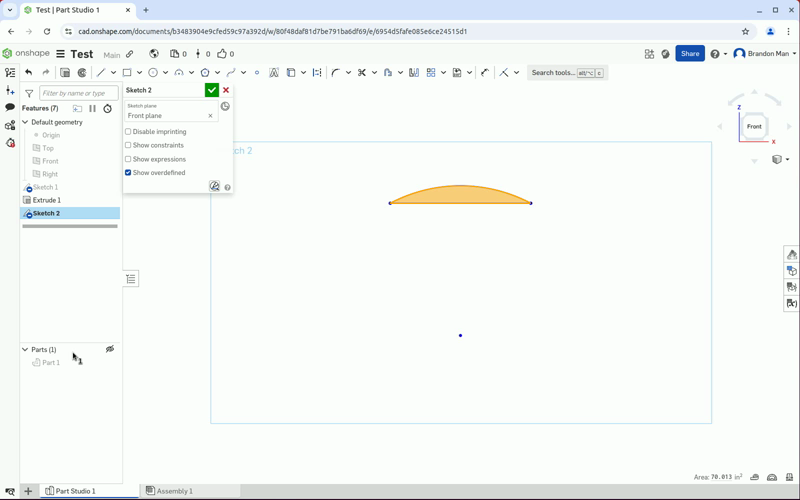
key(shift+y)
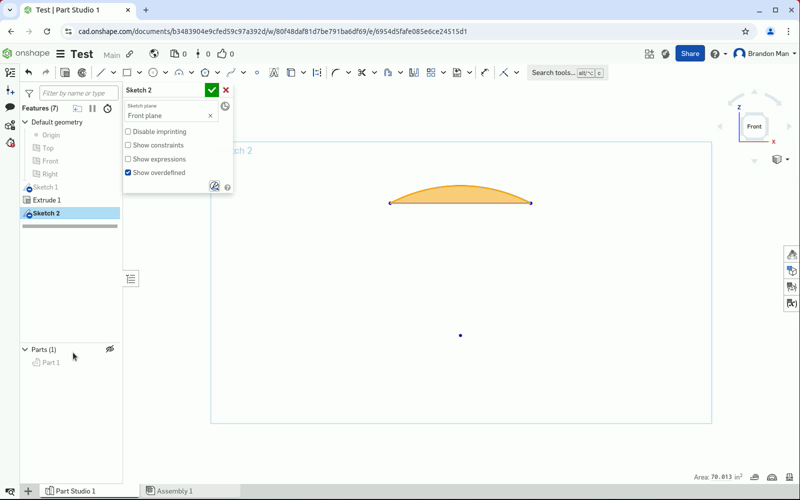
key(shift+e)
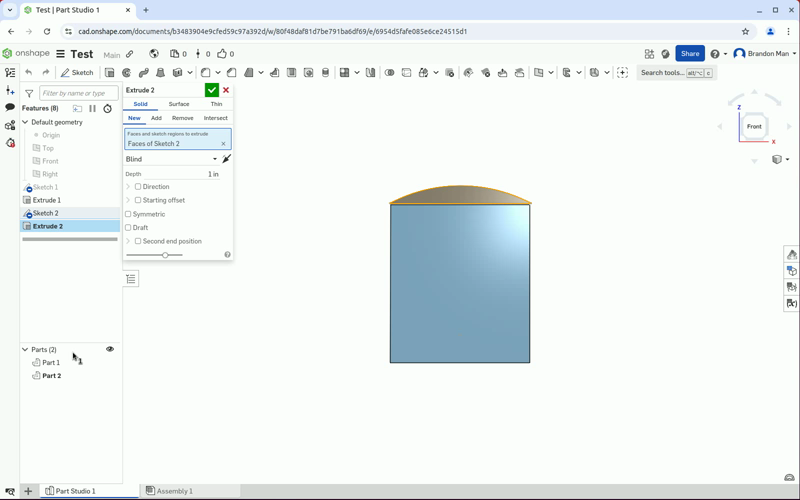
mouse_move(143, 106)
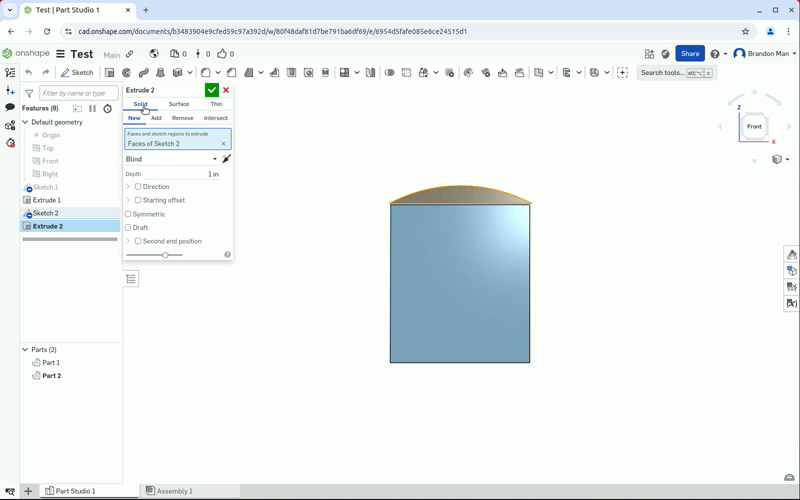
click(143, 106)
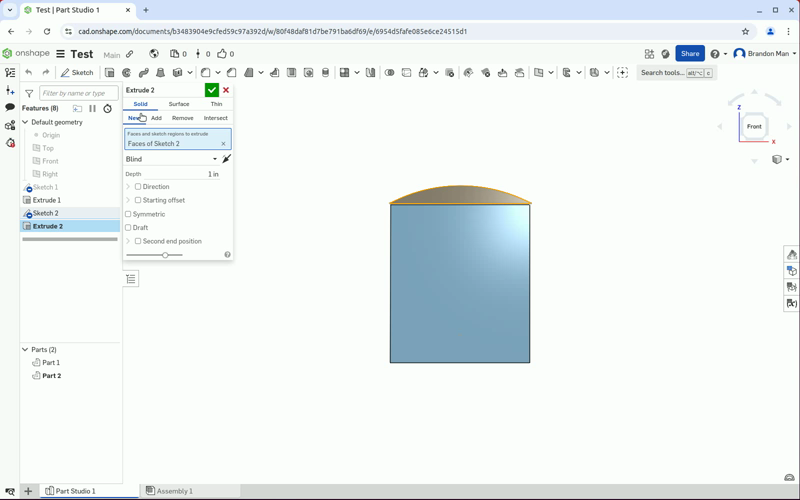
mouse_move(137, 120)
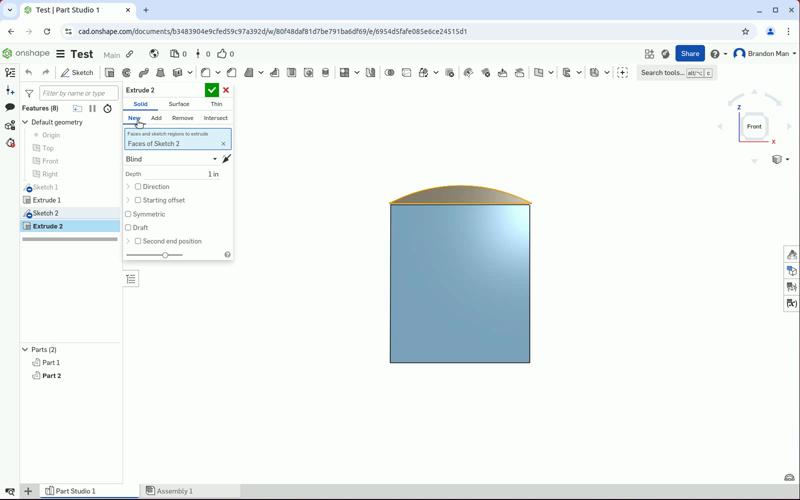
click(137, 120)
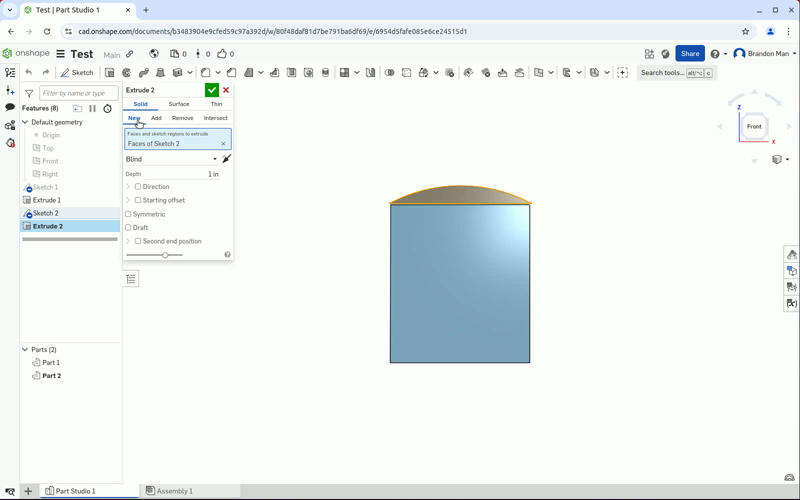
key(tab, 4)
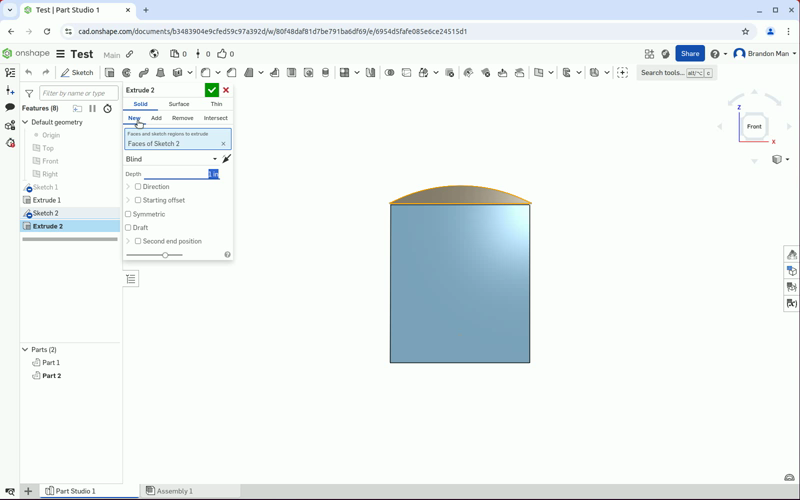
text(3.611)
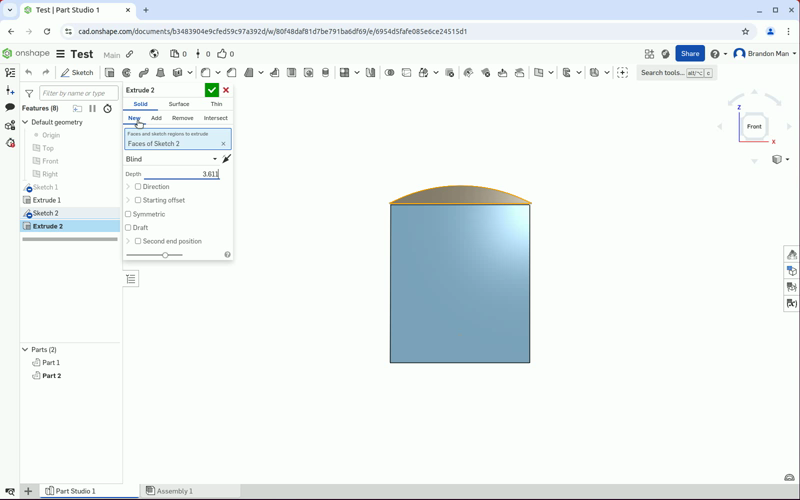
key(enter)
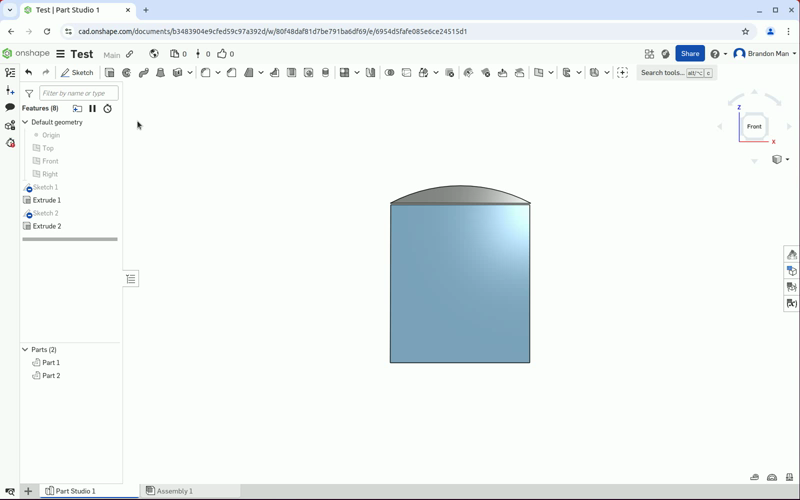
key(shift+h)
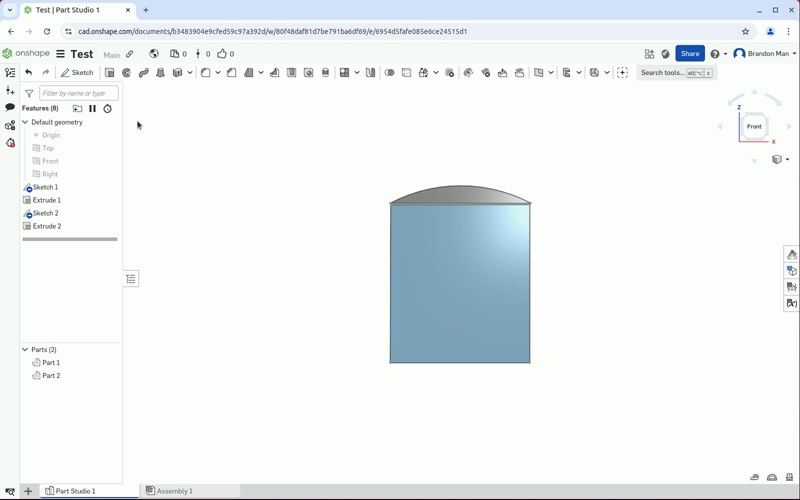
key(shift+h)
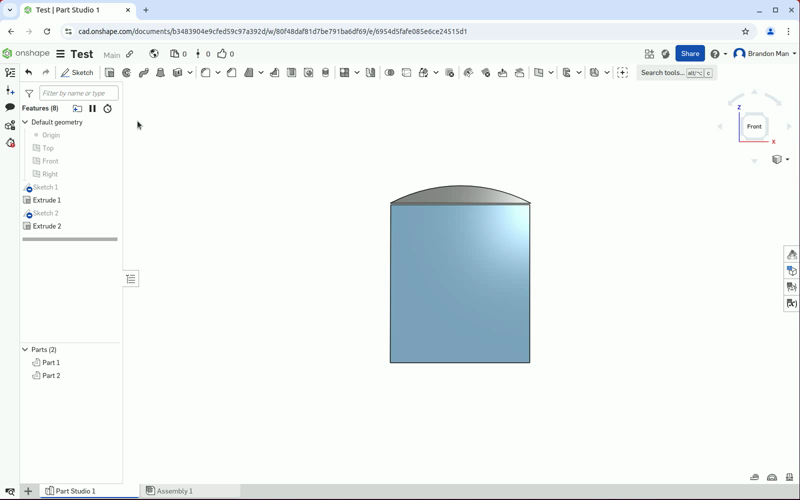
mouse_move(73, 189)
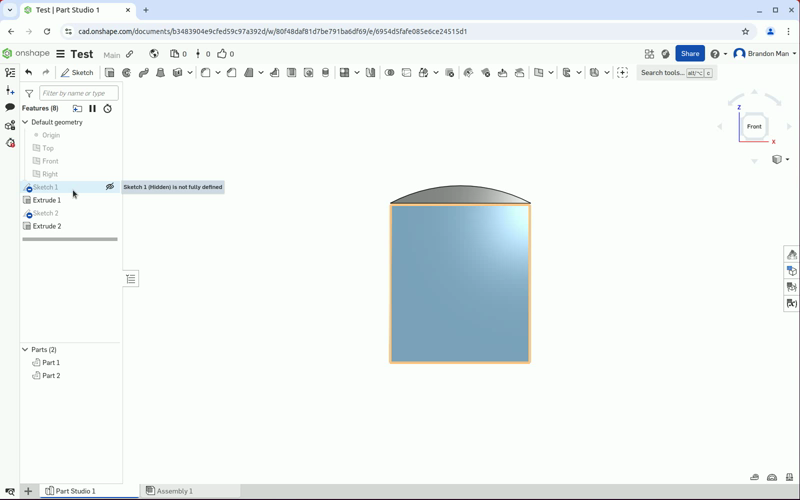
click(73, 189)
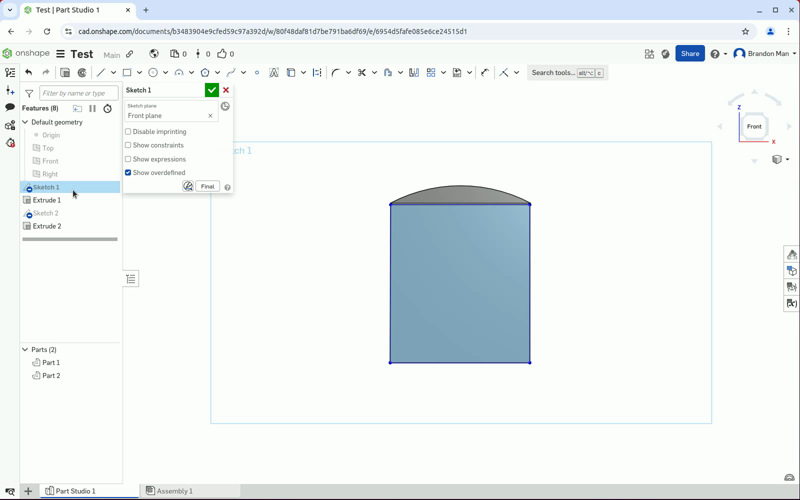
mouse_move(229, 92)
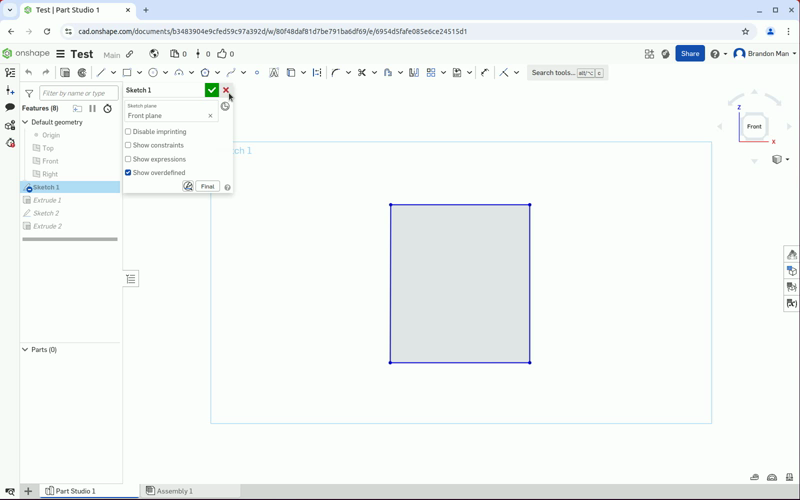
click(229, 92)
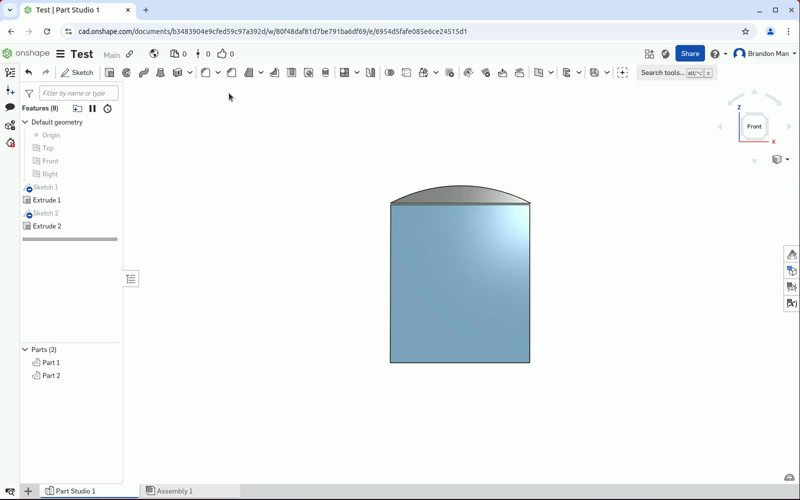
mouse_move(541, 75)
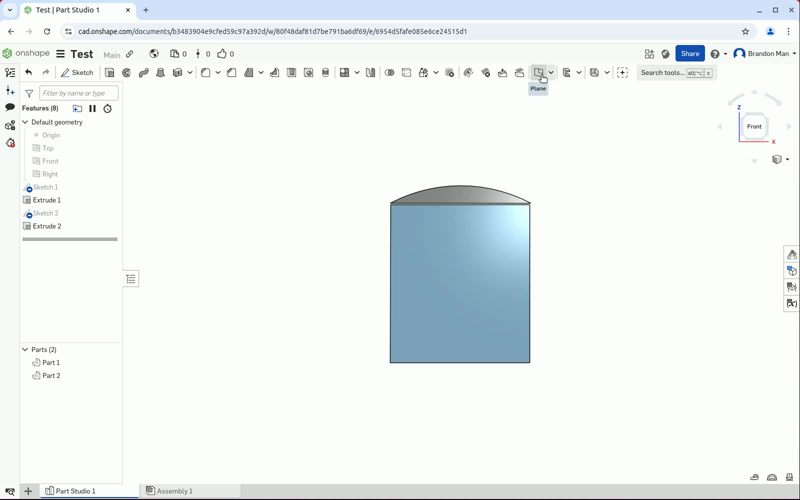
click(541, 75)
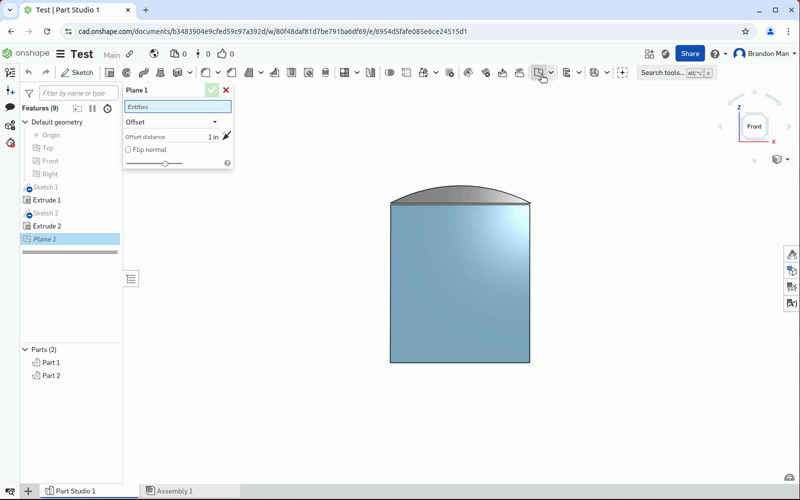
mouse_move(73, 163)
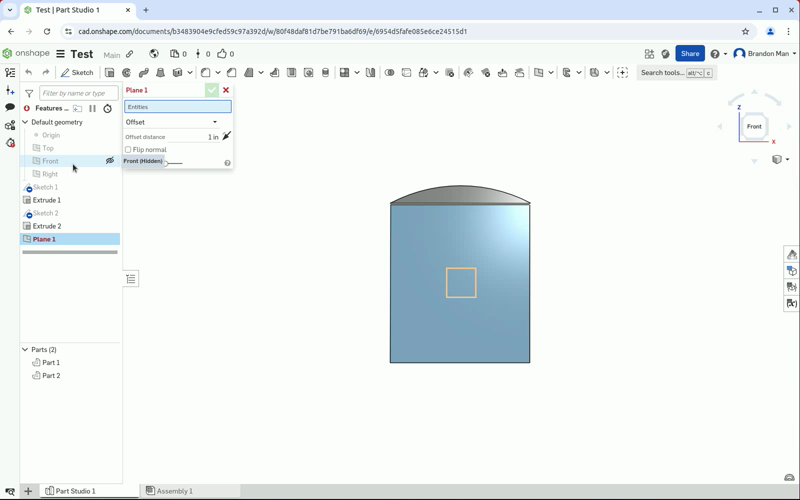
click(73, 163)
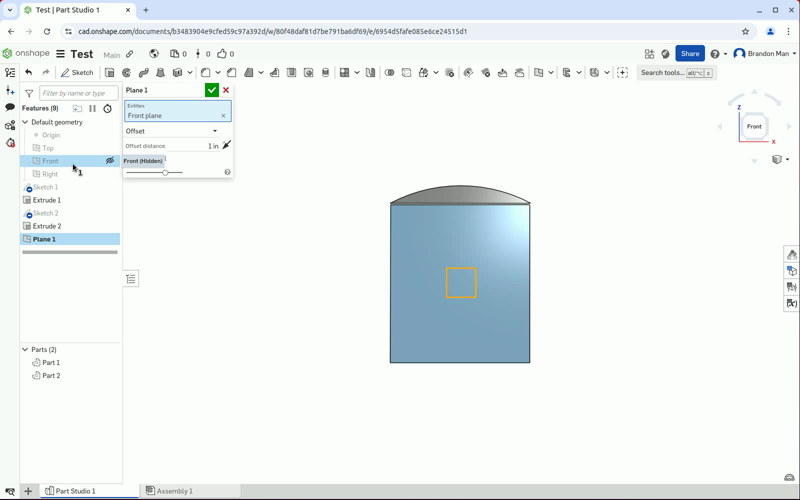
key(tab, 2)
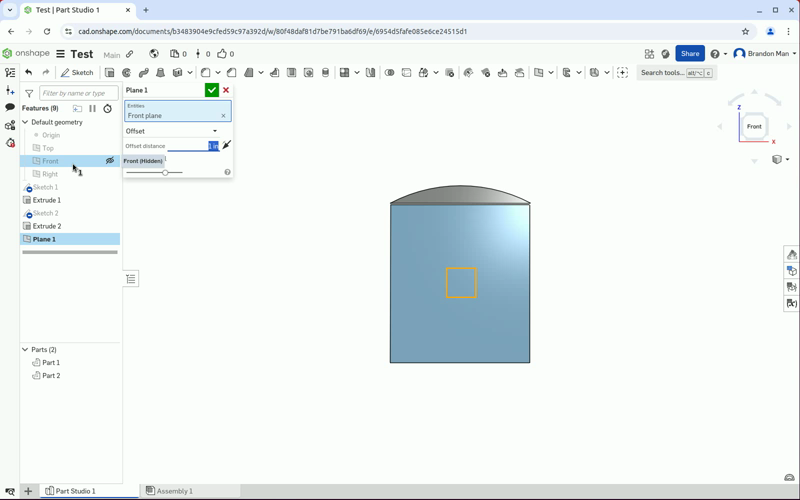
text(3.605)
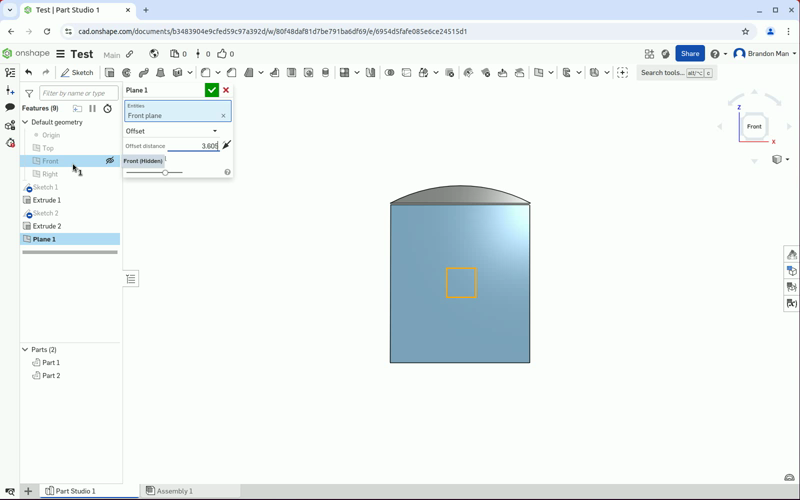
key(enter, 2)
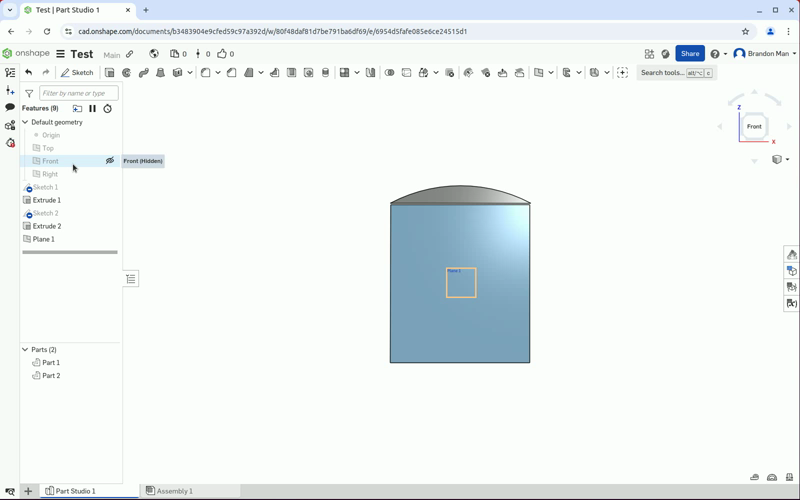
key(shift+s)
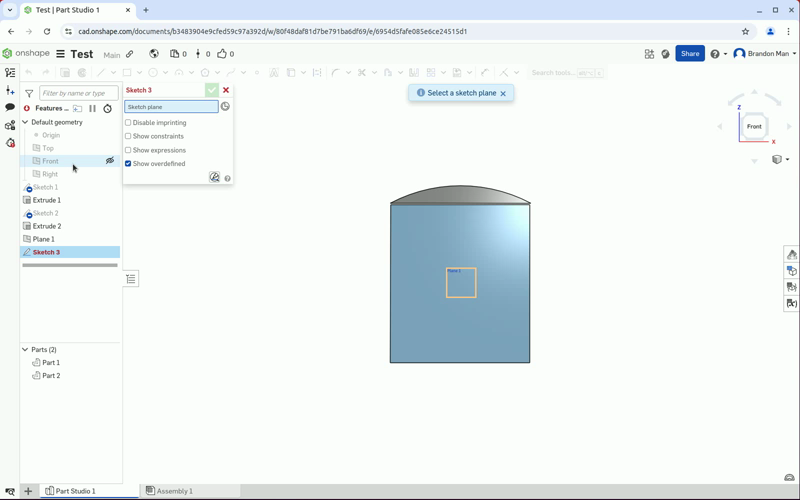
mouse_move(73, 241)
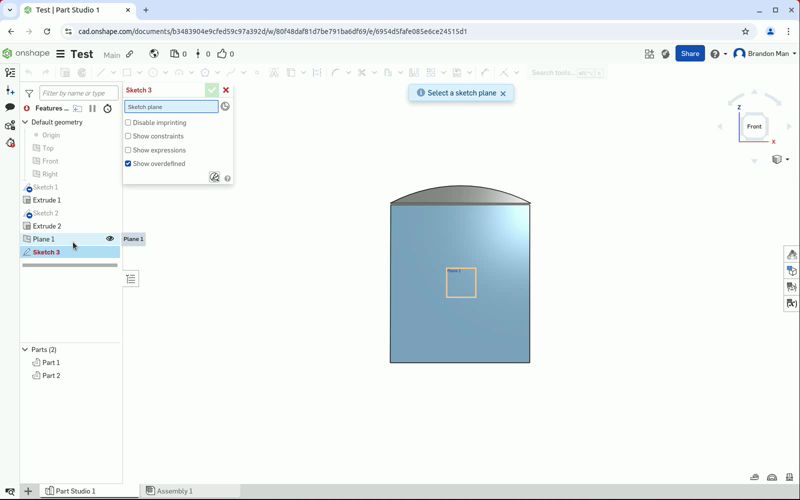
click(73, 241)
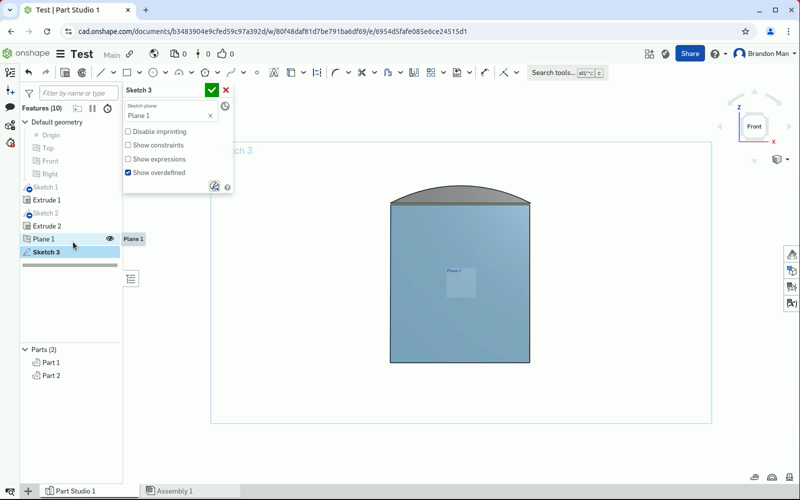
mouse_move(73, 352)
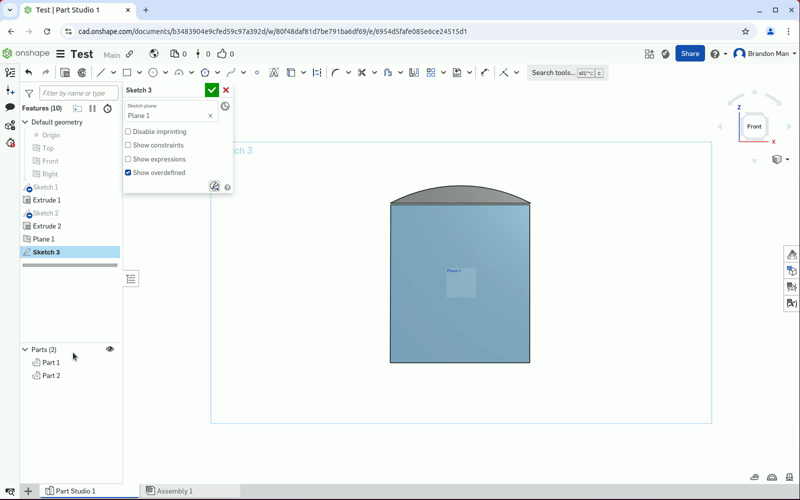
key(y)
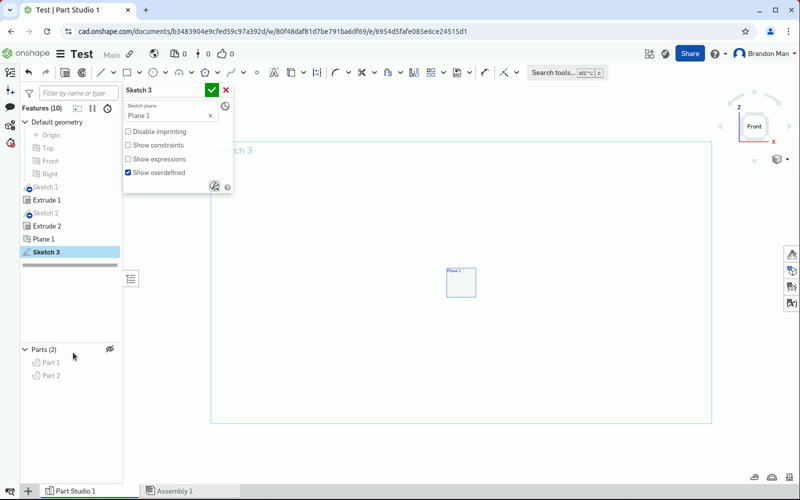
key(l)
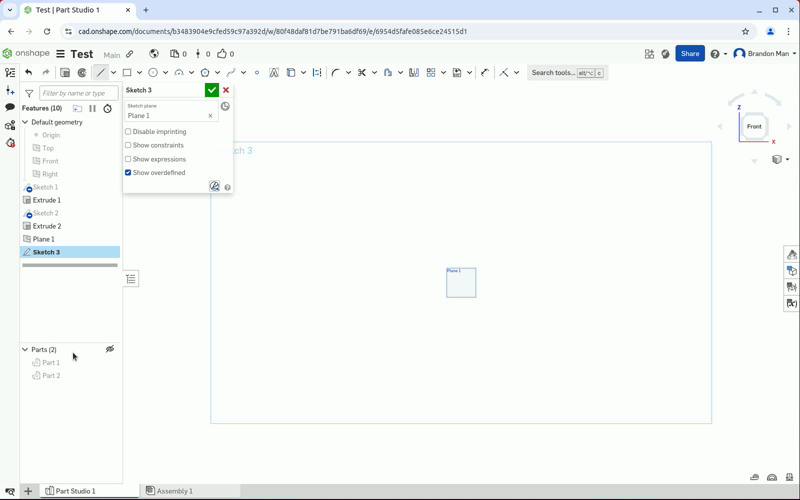
key_down(shift)
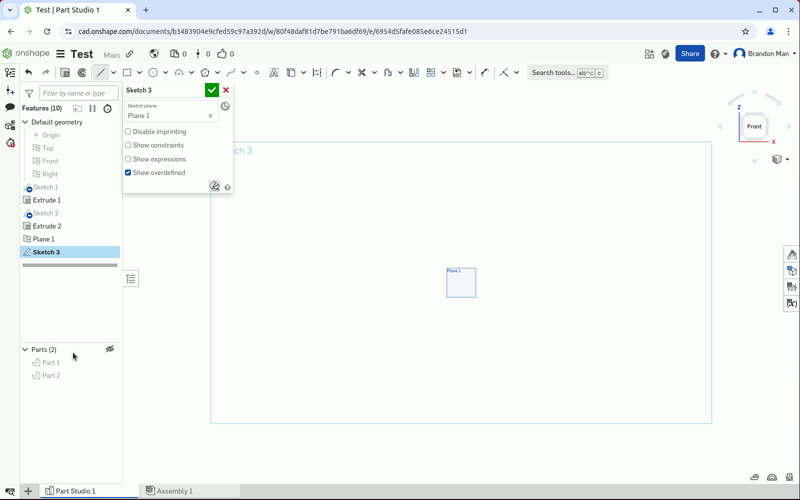
mouse_move(375, 362)
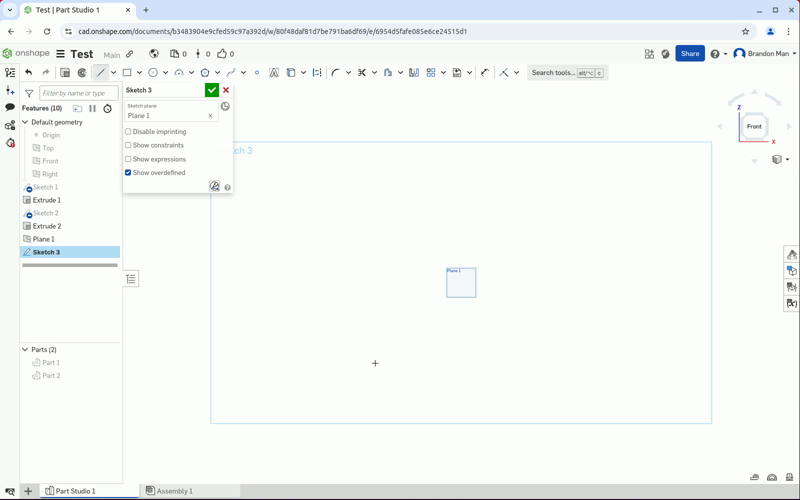
click(375, 362)
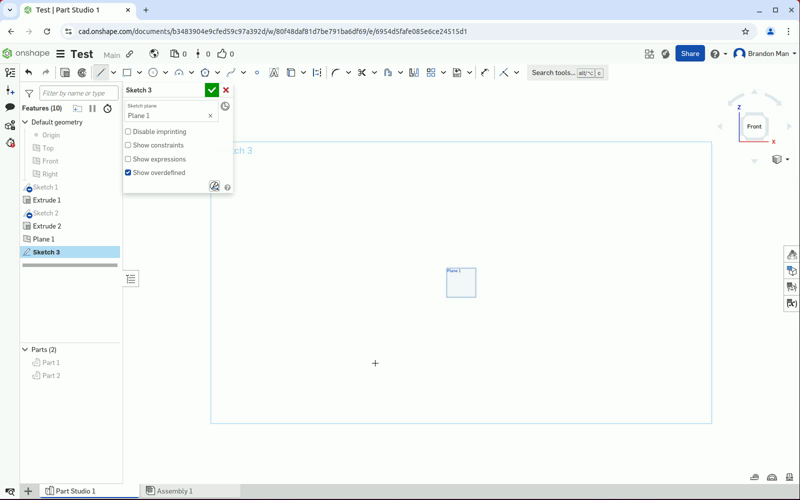
key_up(shift)
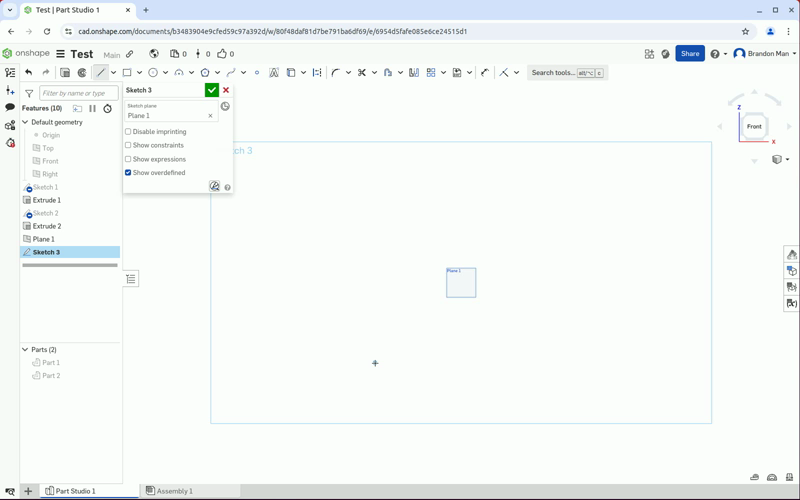
key_down(shift)
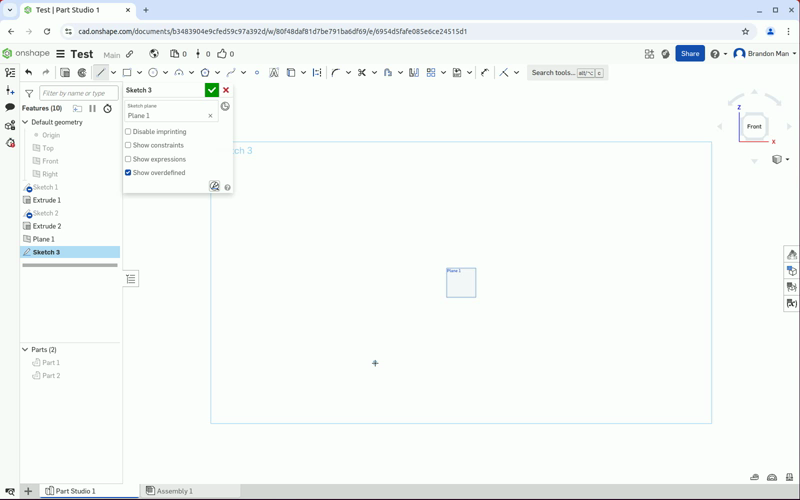
mouse_move(405, 362)
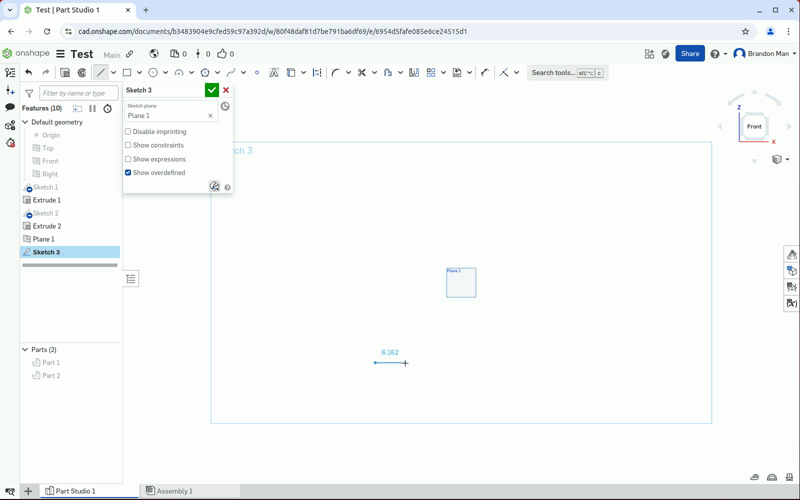
mouse_move(391, 362)
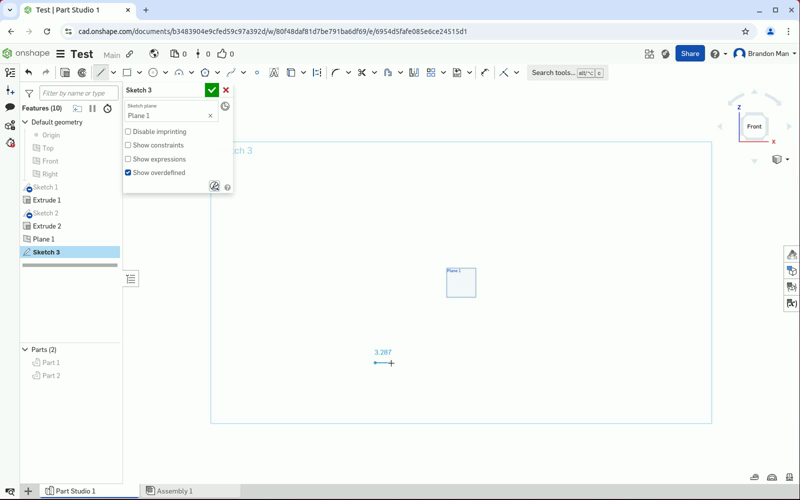
click(391, 362)
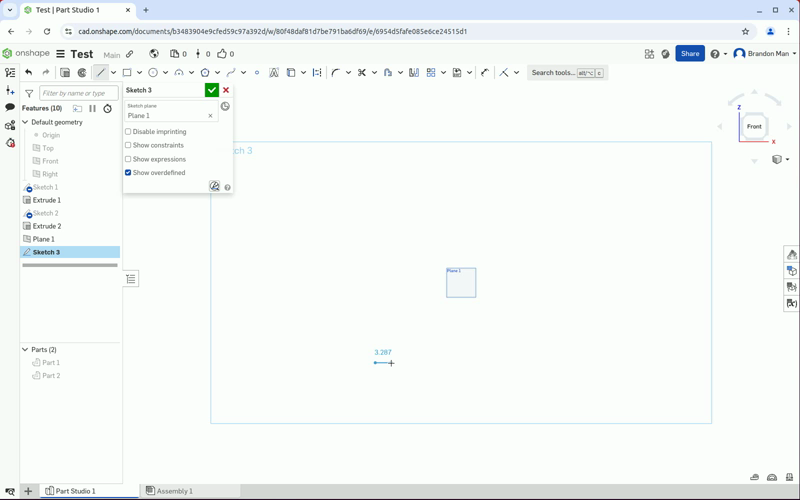
key_up(shift)
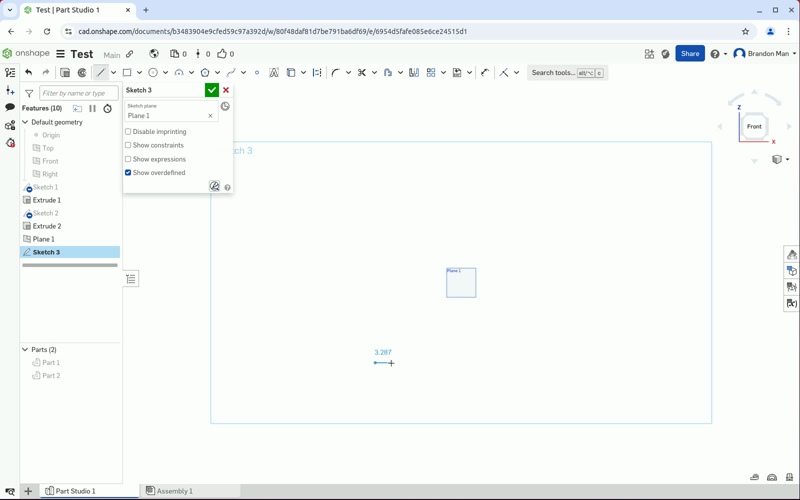
key_down(shift)
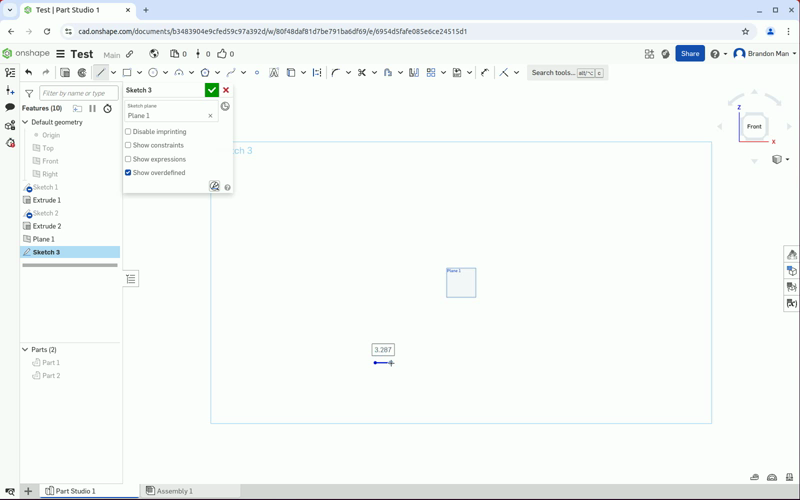
mouse_move(391, 203)
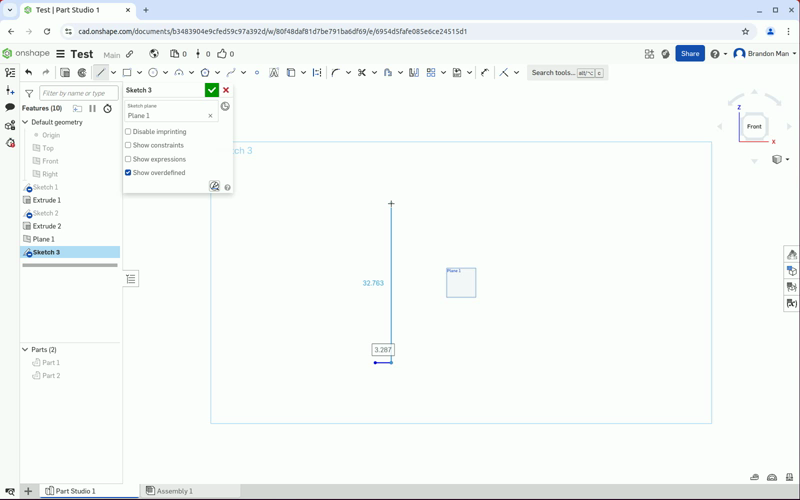
click(391, 203)
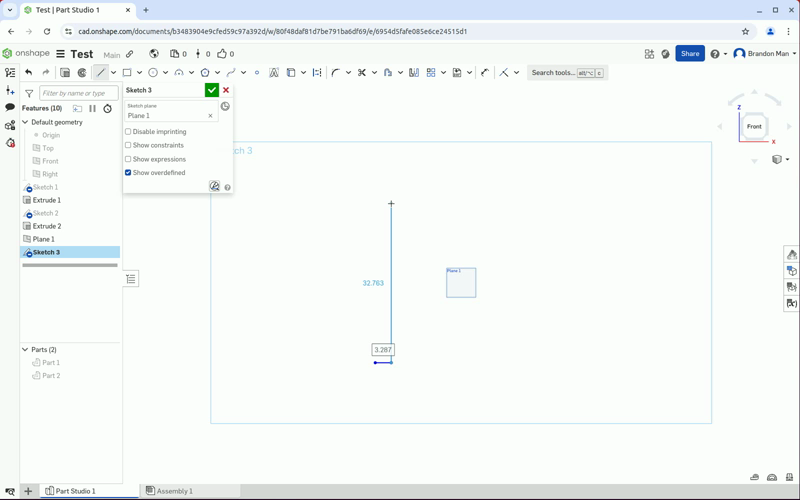
key_up(shift)
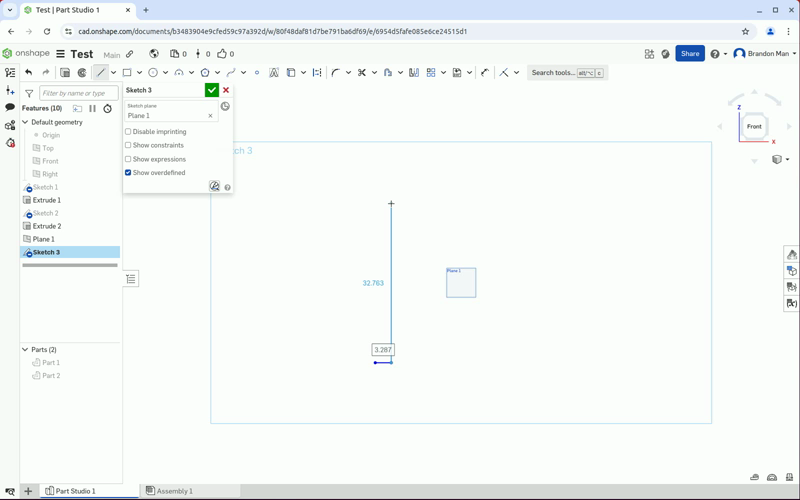
key(esc)
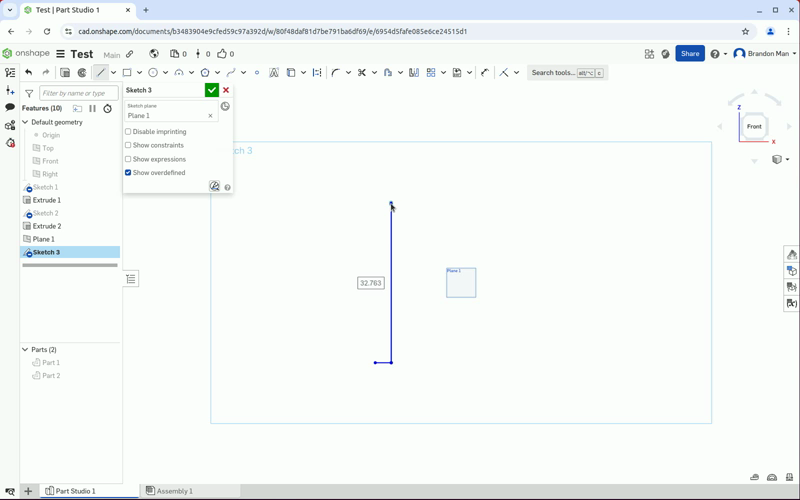
key(a)
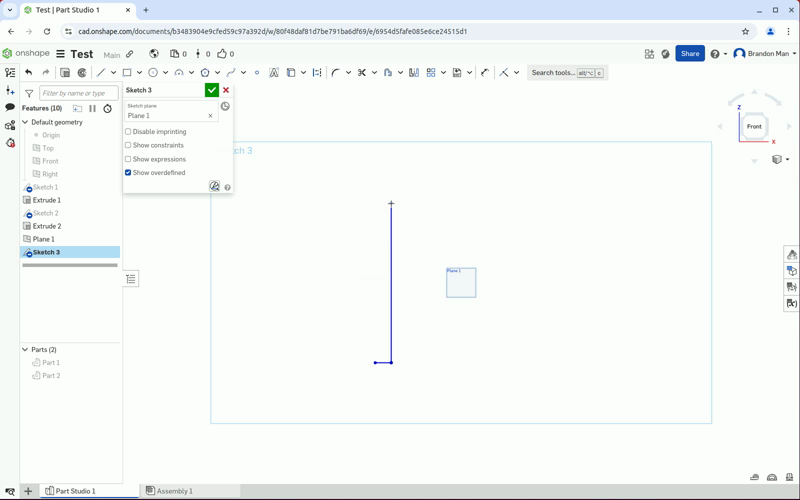
mouse_move(391, 203)
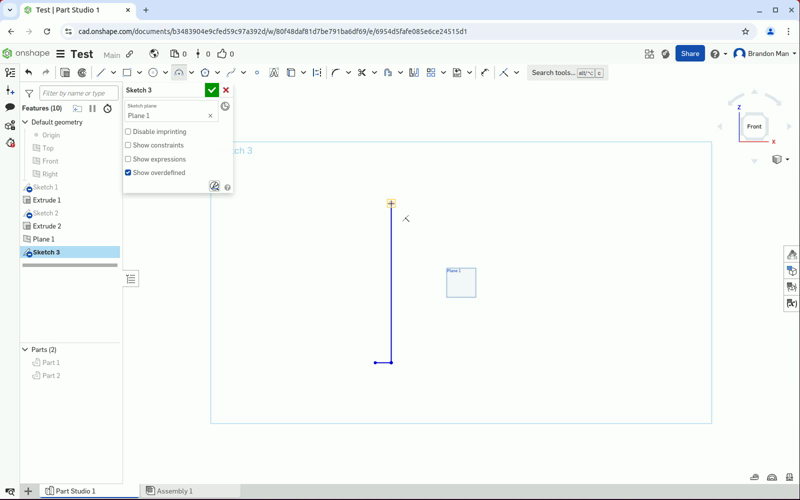
click(391, 203)
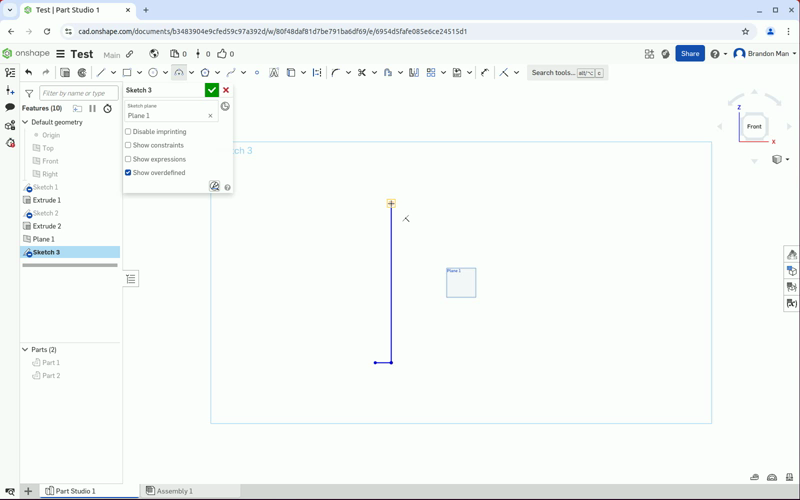
key_down(shift)
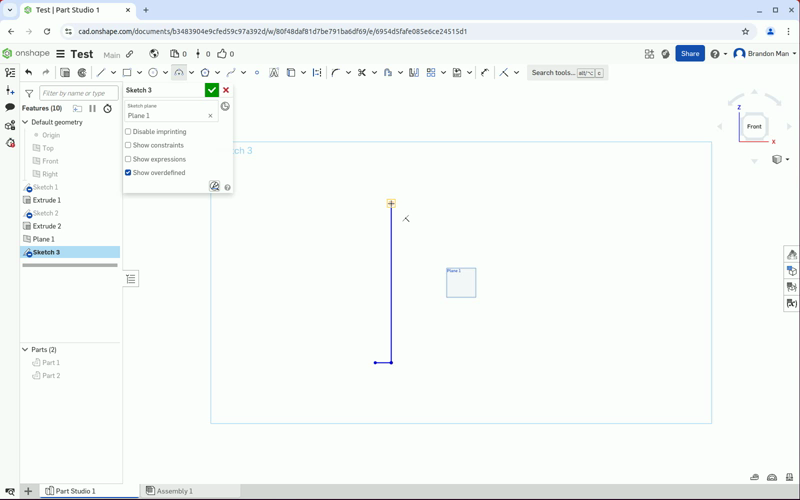
mouse_move(532, 203)
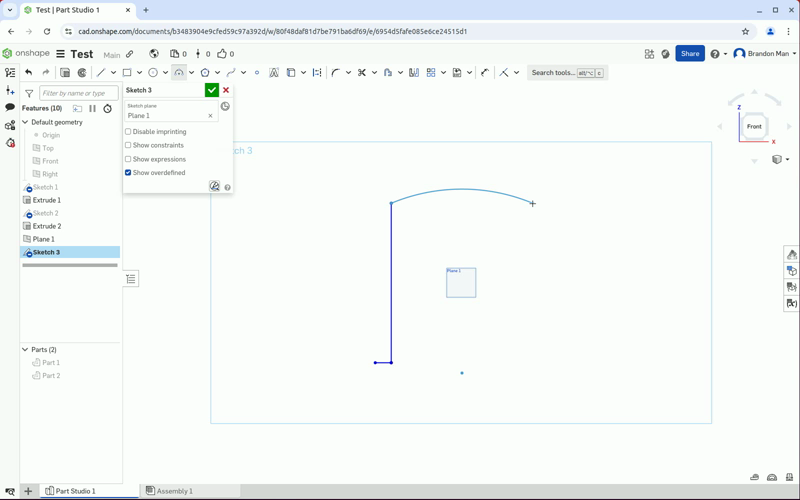
click(532, 203)
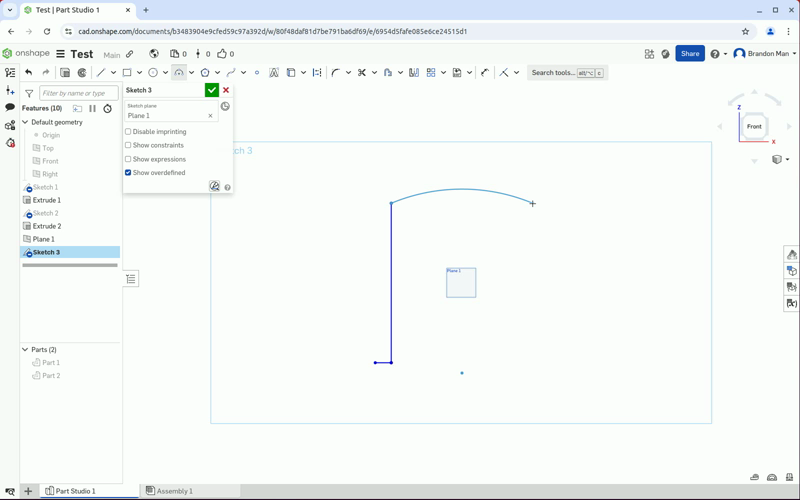
mouse_move(461, 185)
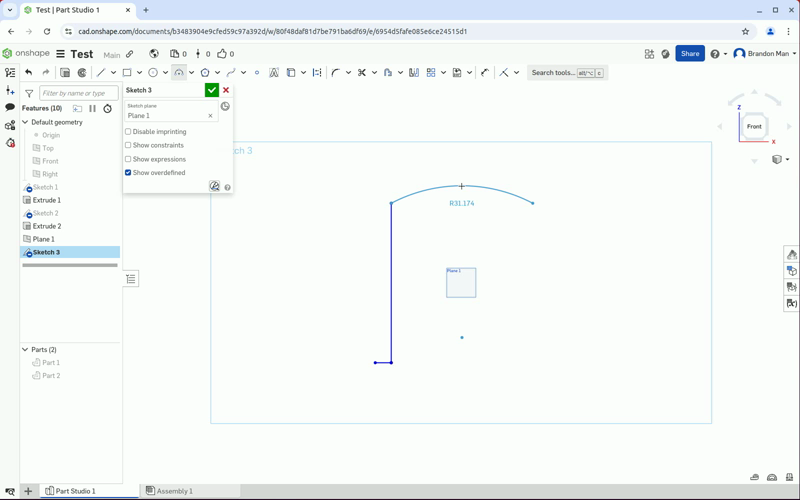
click(461, 185)
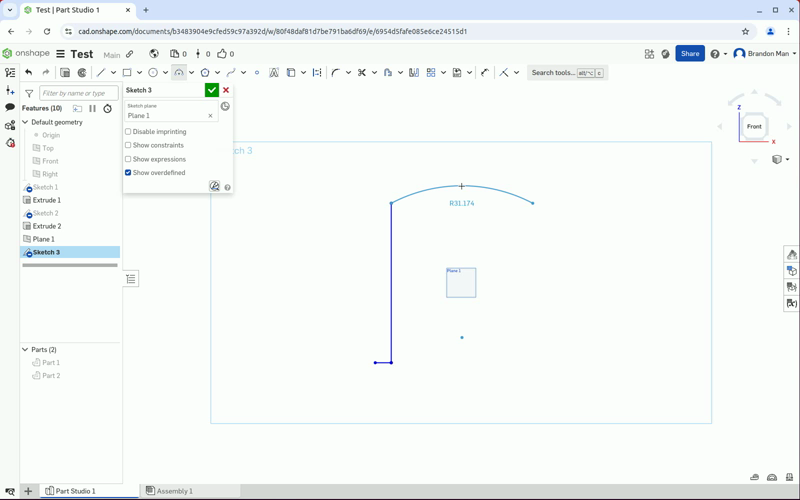
key_up(shift)
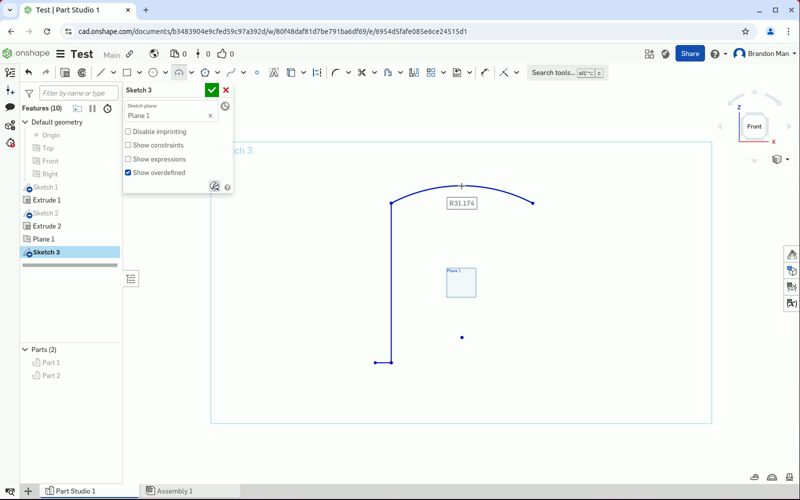
key(esc)
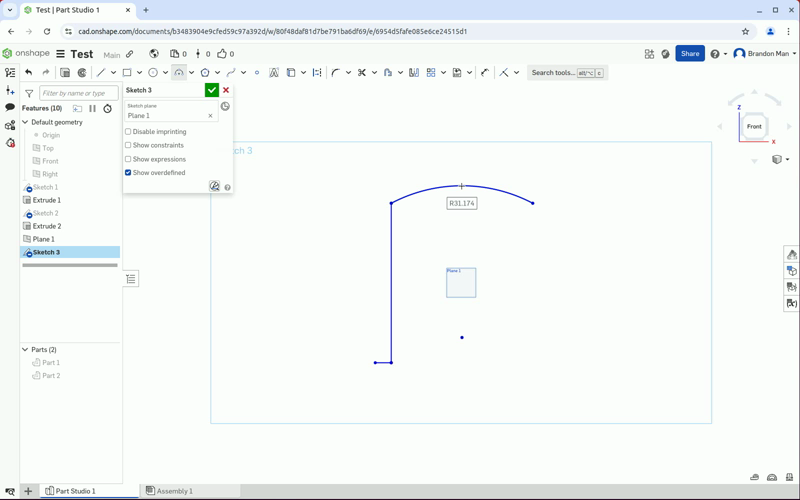
key(l)
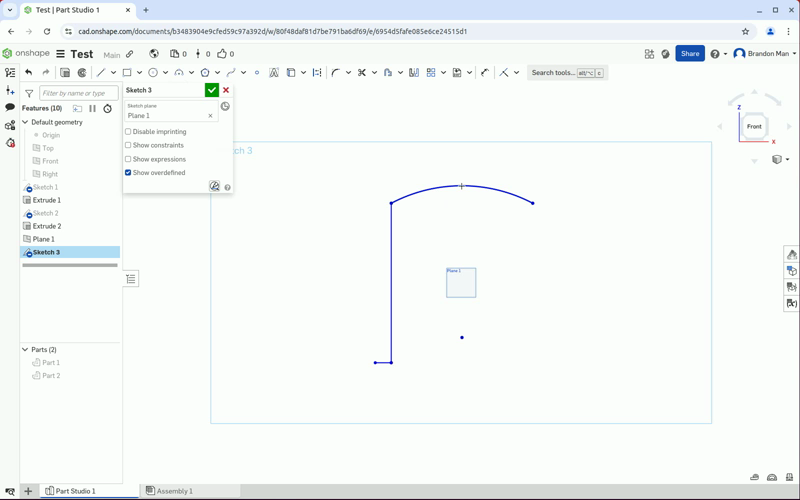
mouse_move(532, 203)
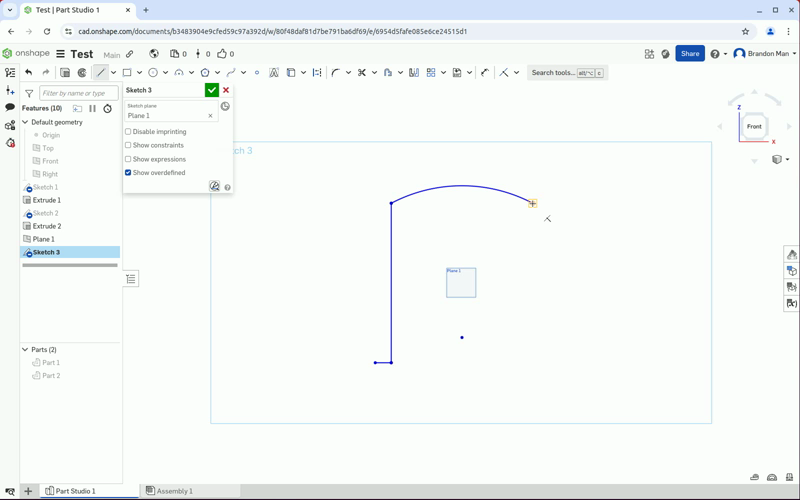
click(532, 203)
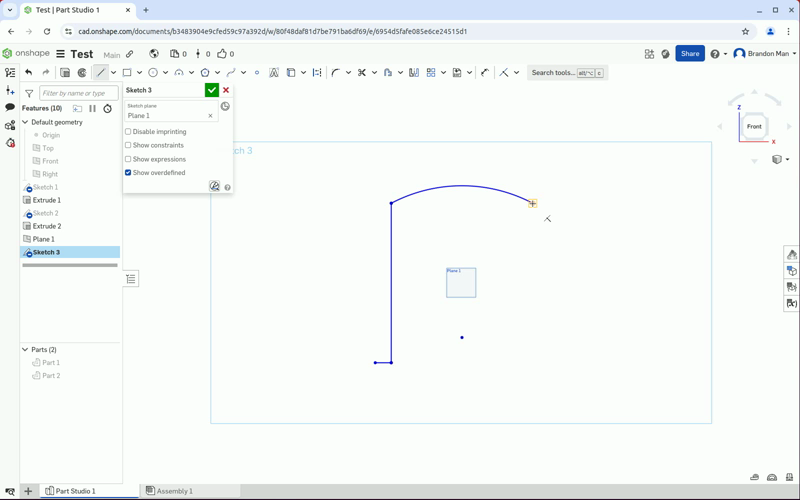
key_down(shift)
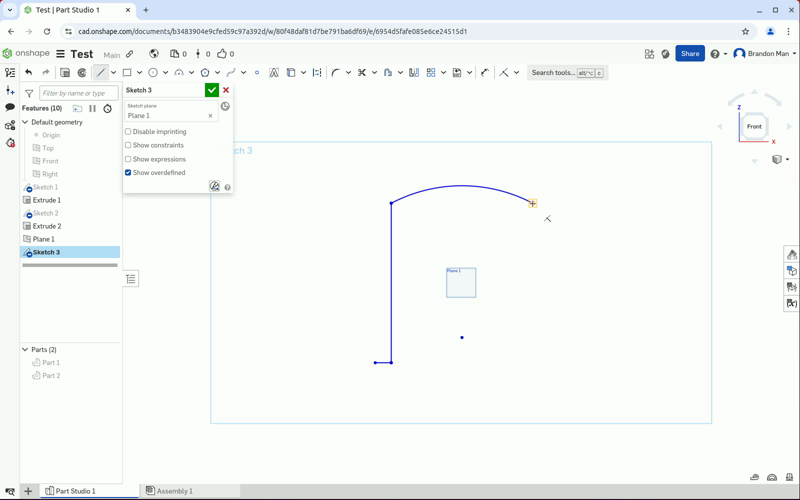
mouse_move(532, 362)
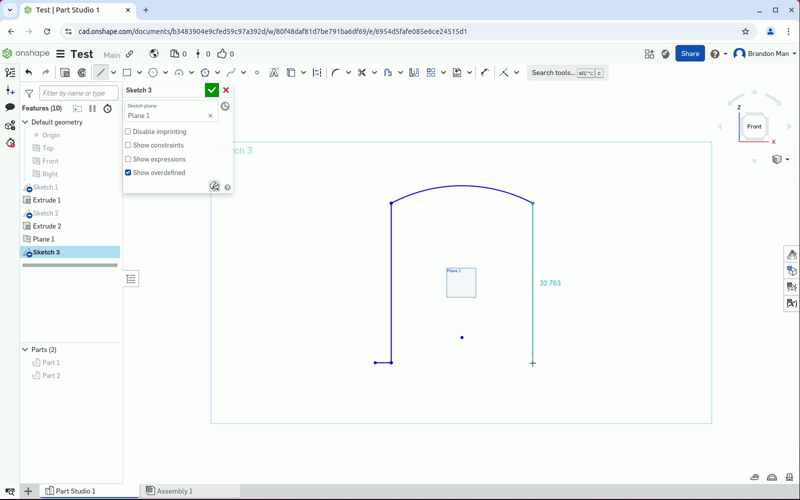
click(532, 362)
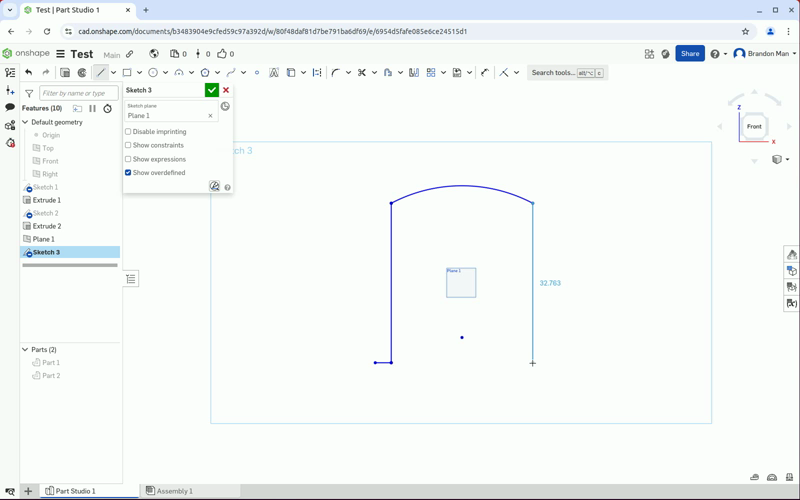
key_up(shift)
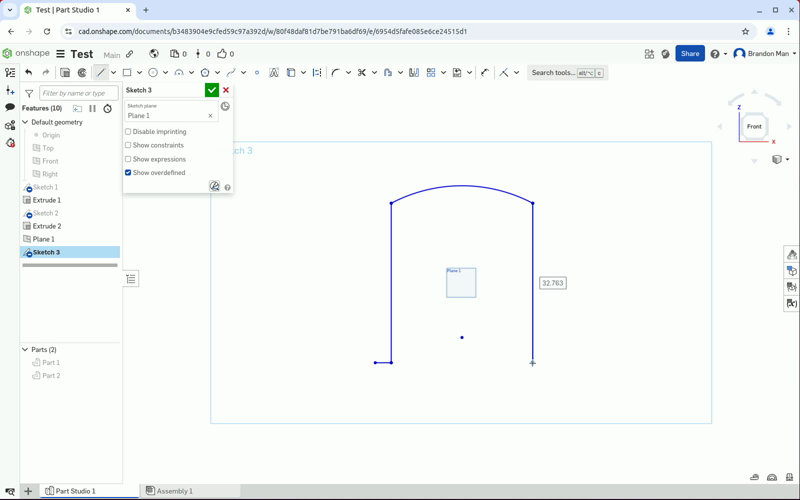
key_down(shift)
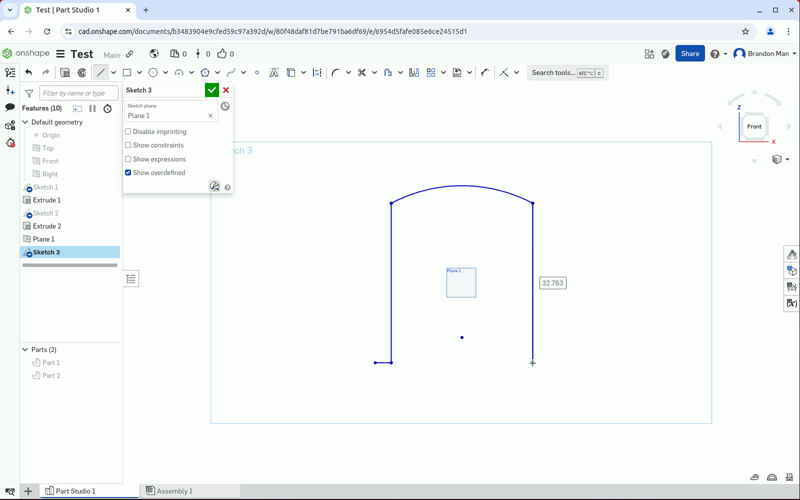
mouse_move(562, 362)
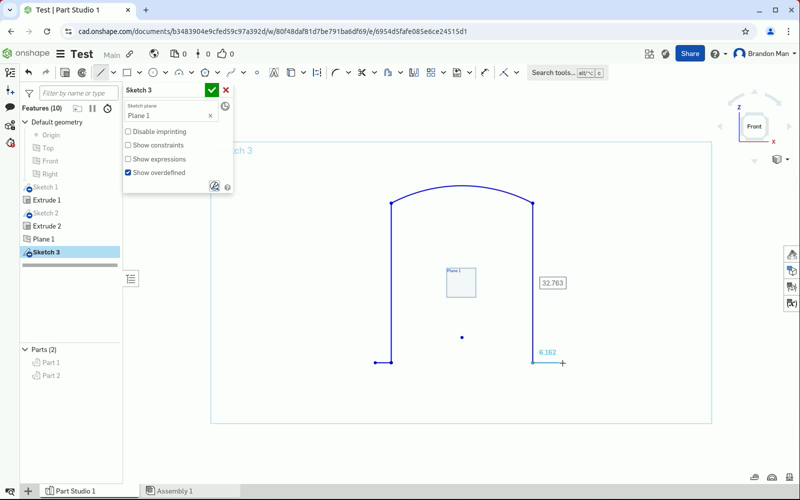
mouse_move(546, 362)
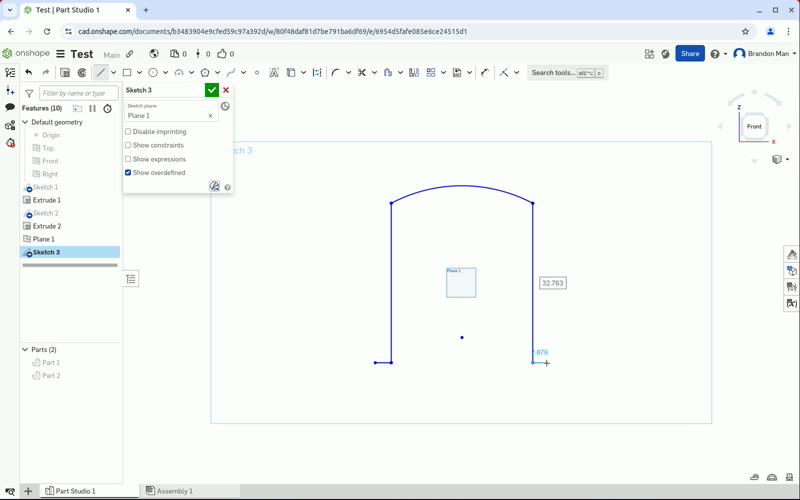
click(546, 362)
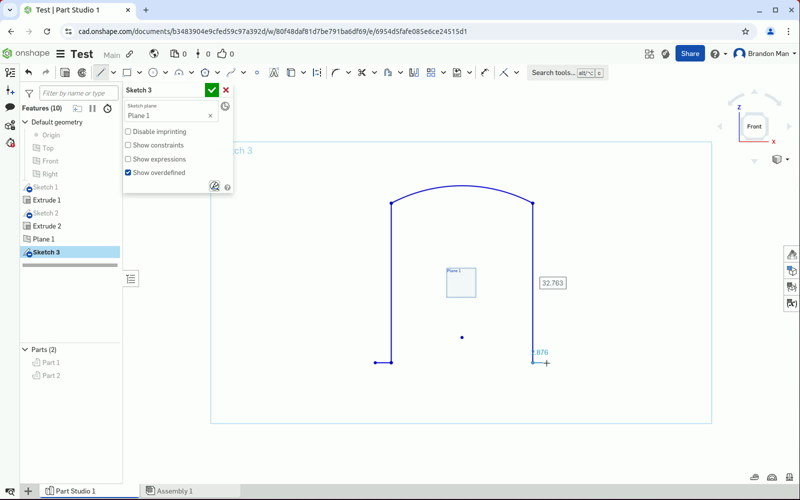
key_up(shift)
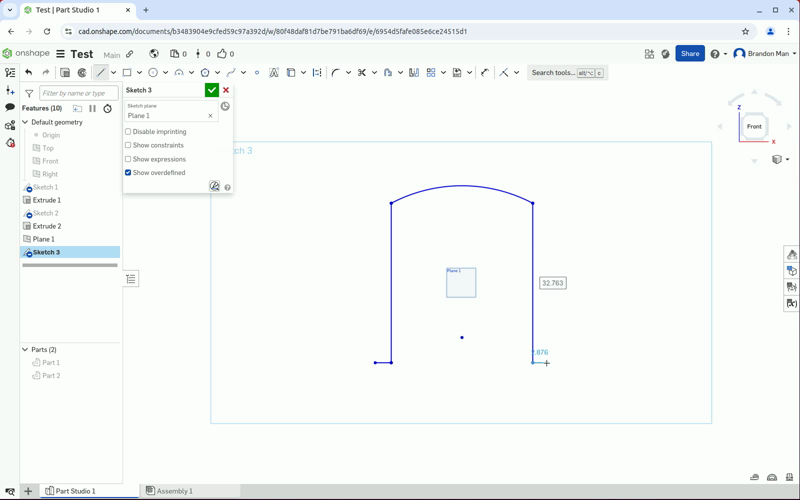
key_down(shift)
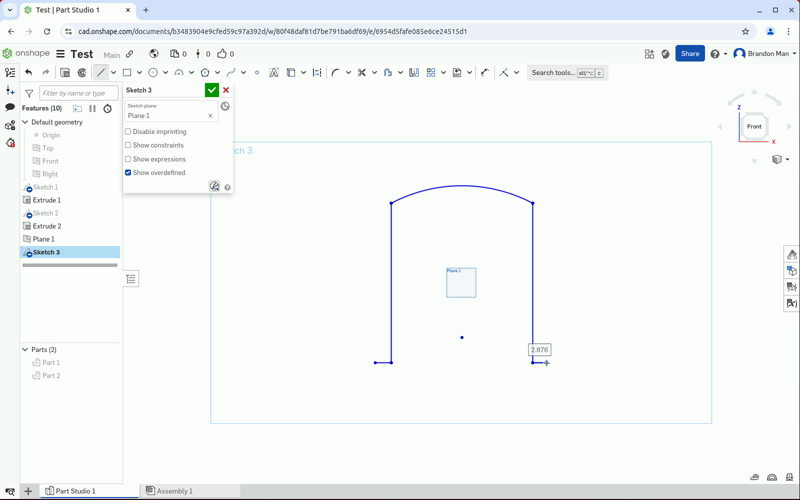
mouse_move(546, 195)
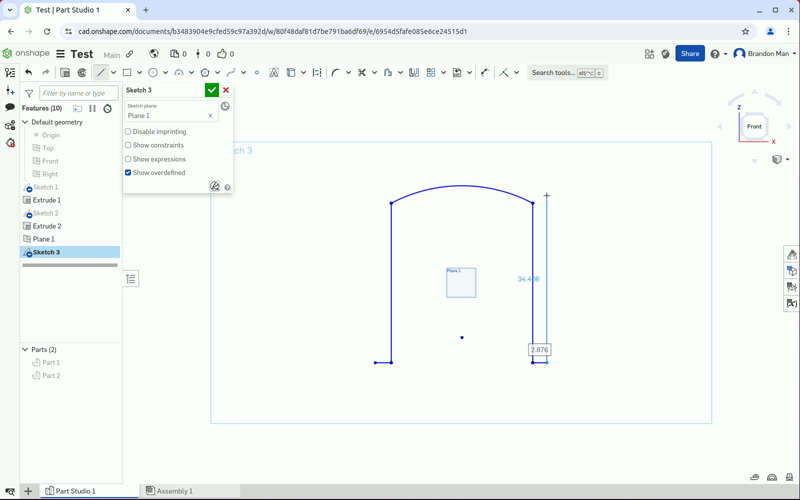
click(546, 195)
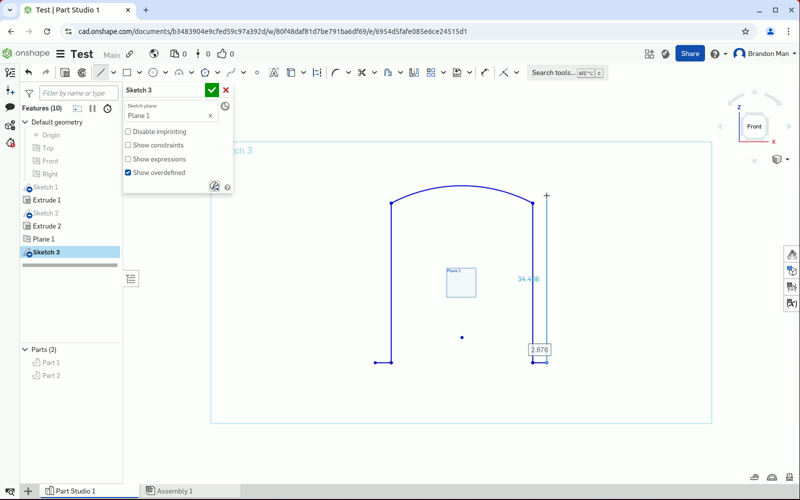
key_up(shift)
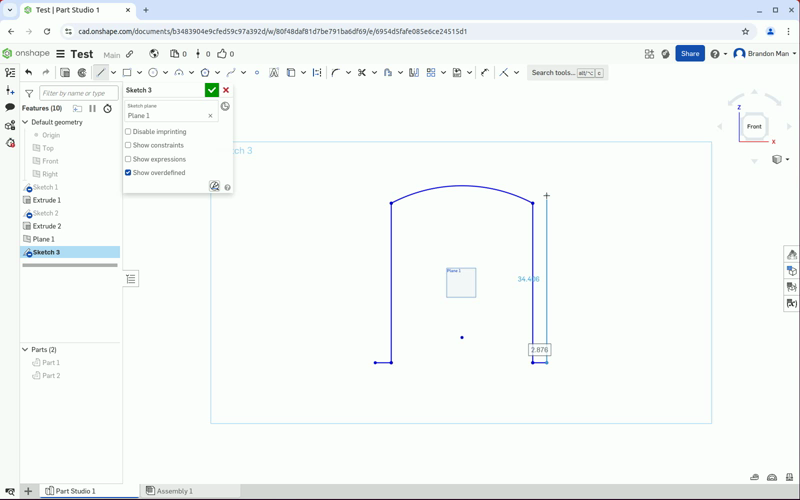
key(esc)
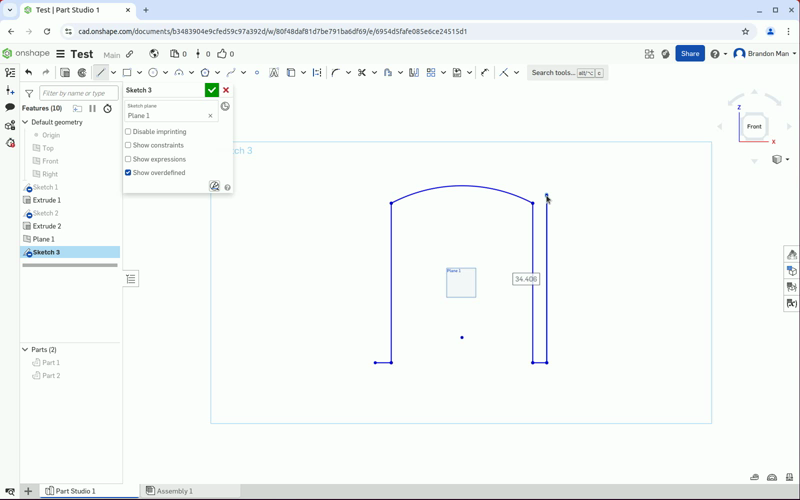
key(a)
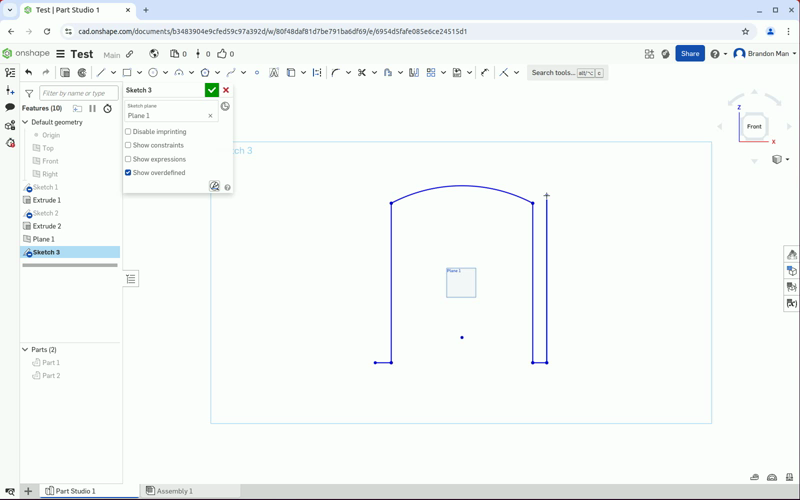
mouse_move(546, 195)
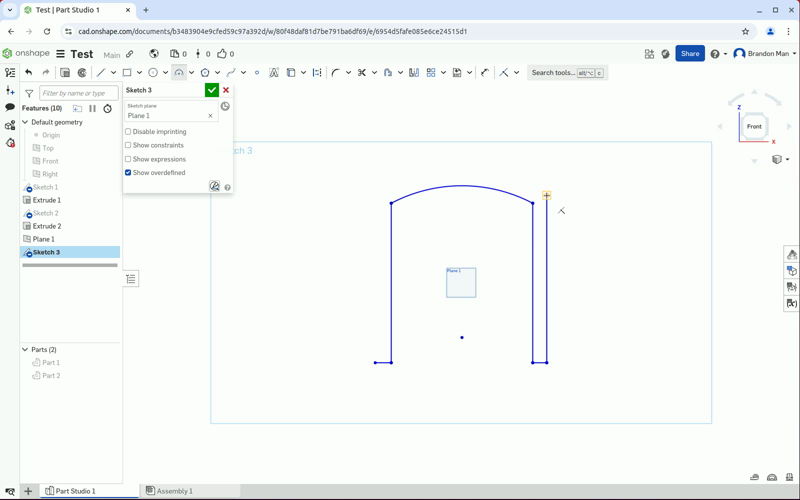
click(546, 195)
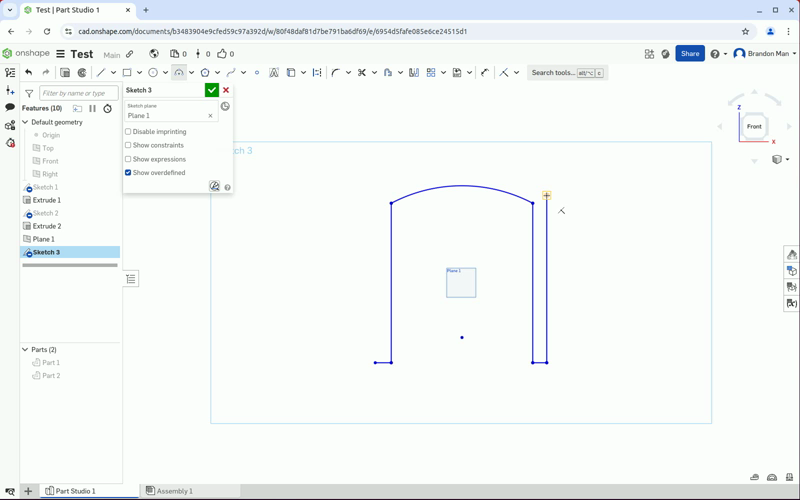
key_down(shift)
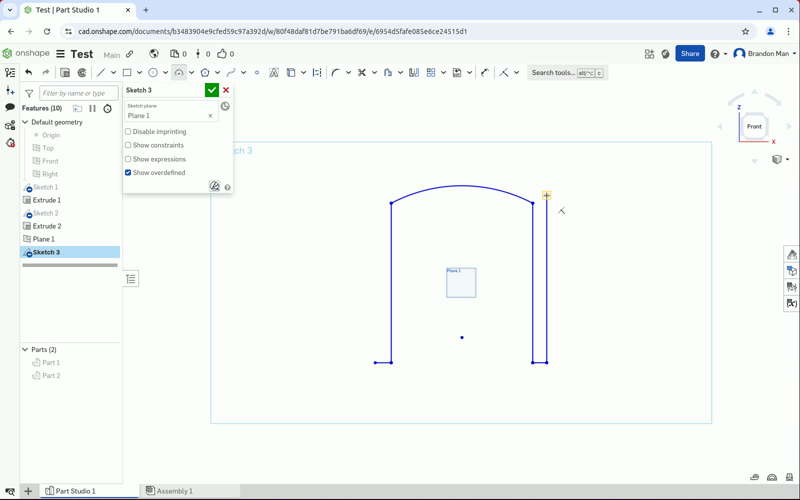
mouse_move(375, 195)
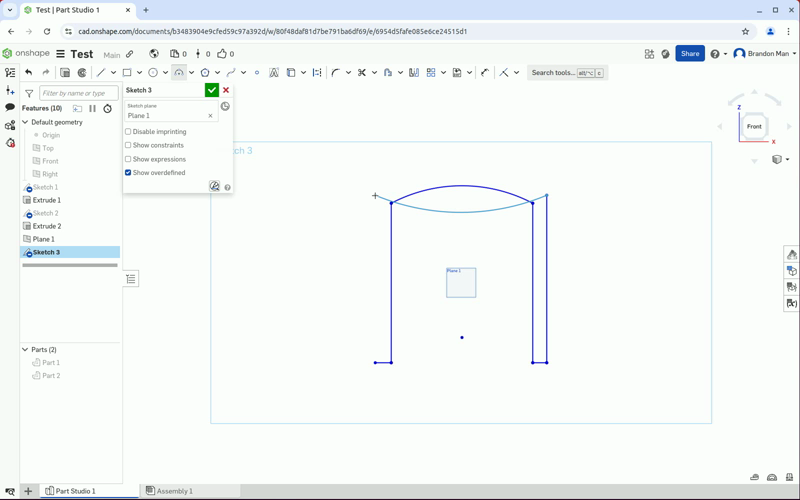
click(375, 195)
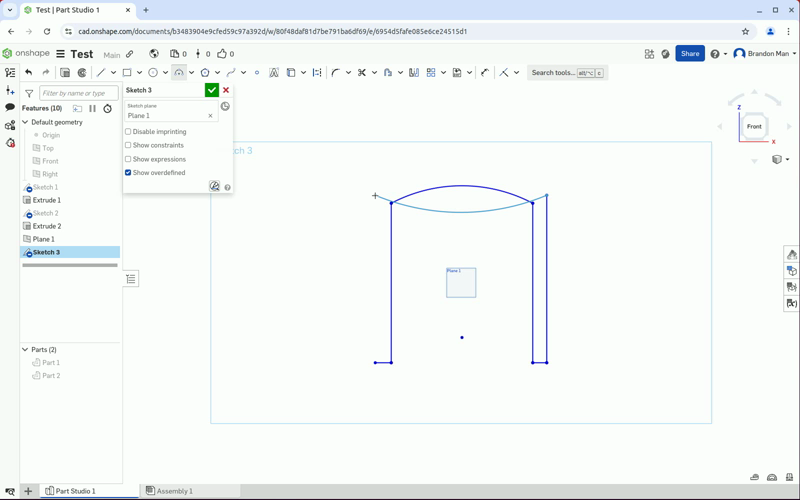
mouse_move(460, 170)
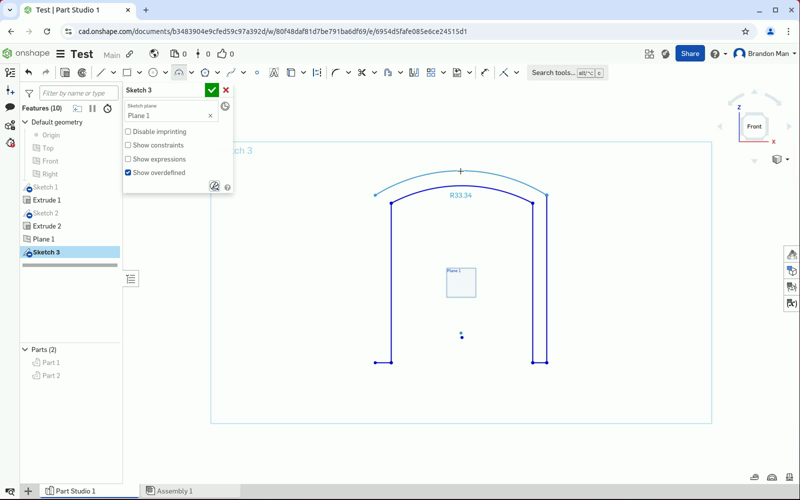
click(460, 170)
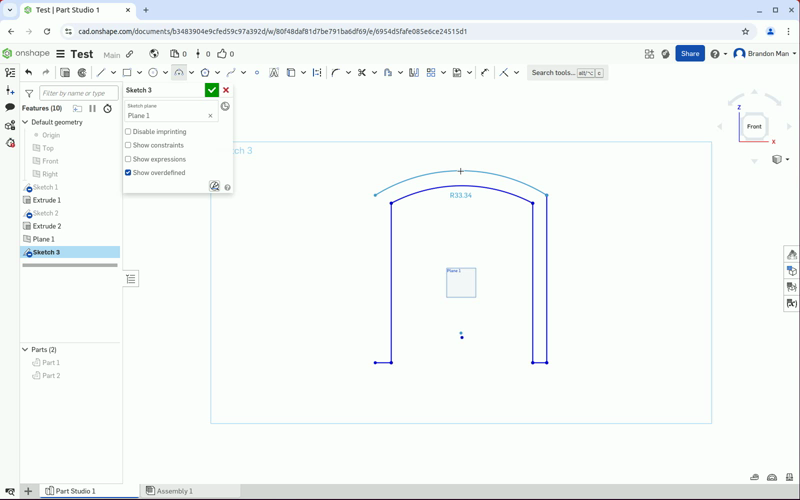
key_up(shift)
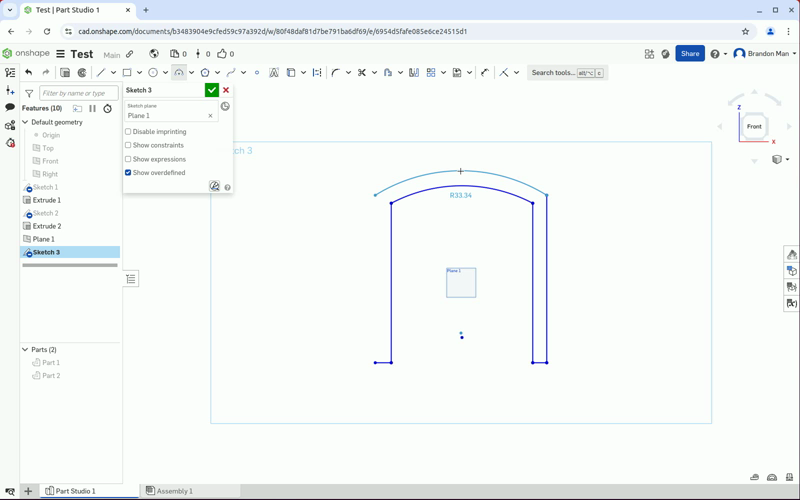
key(esc)
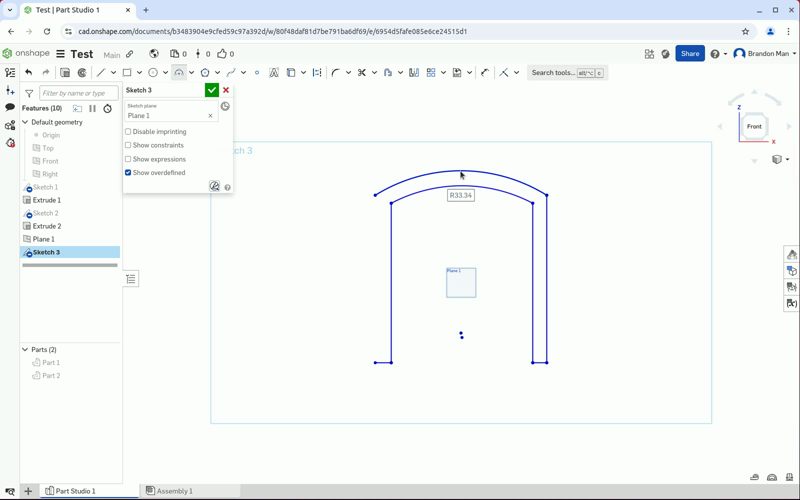
key(l)
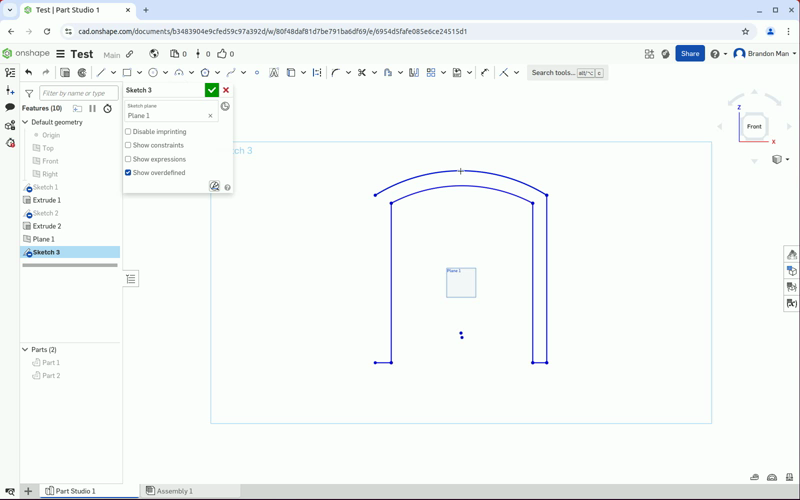
mouse_move(375, 195)
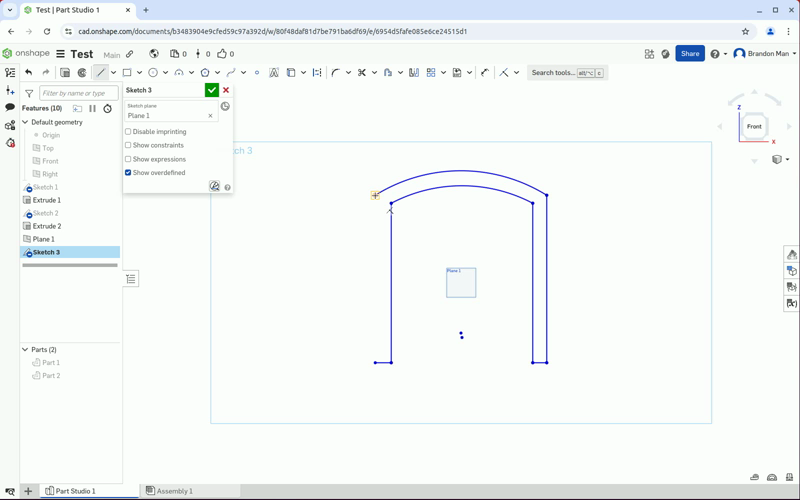
click(375, 195)
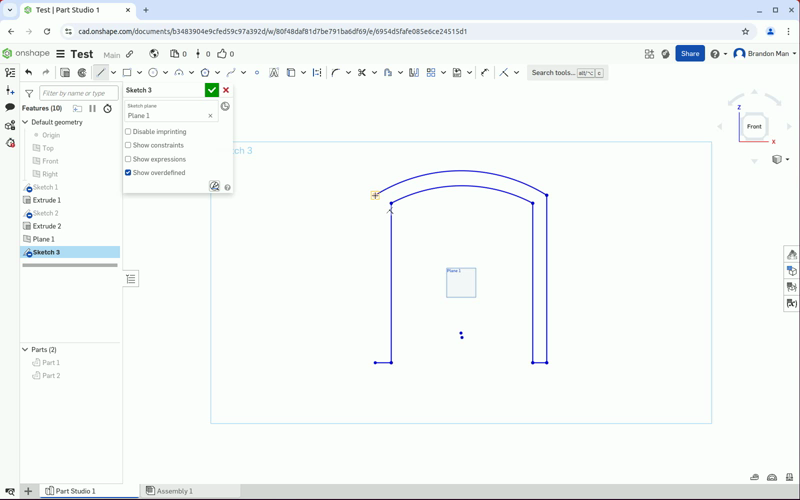
key_down(shift)
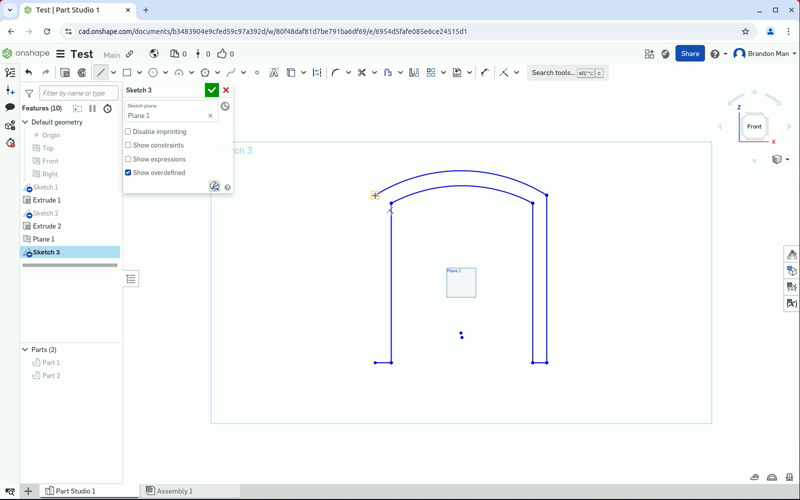
mouse_move(375, 362)
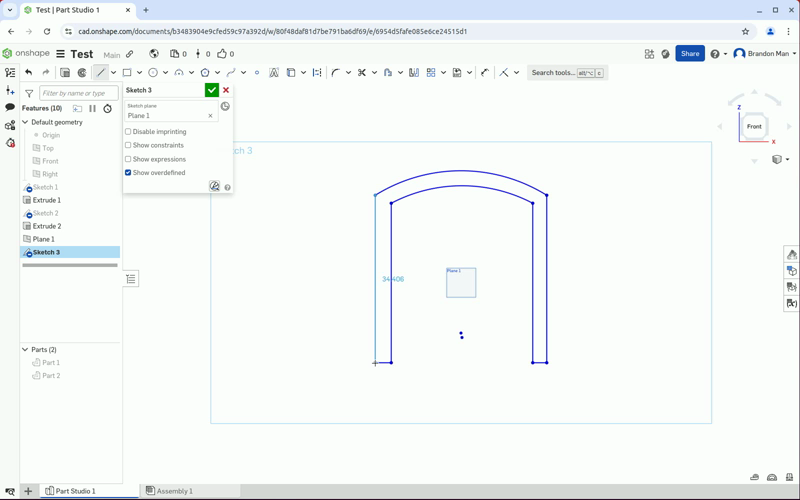
key_up(shift)
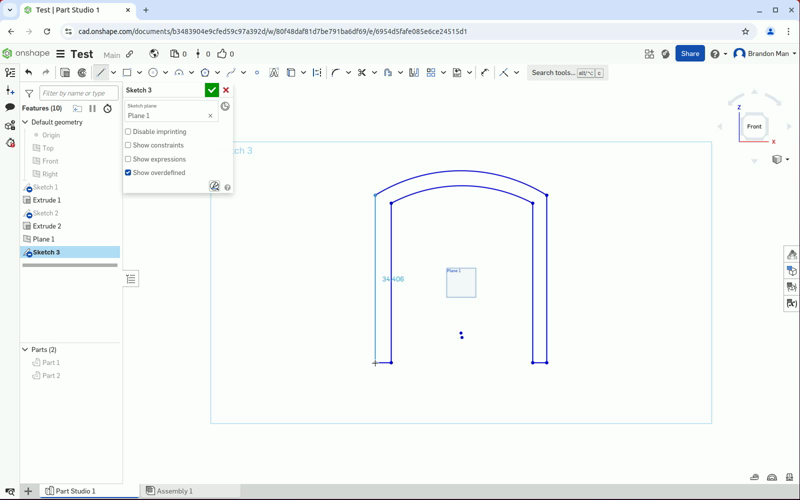
click(375, 362)
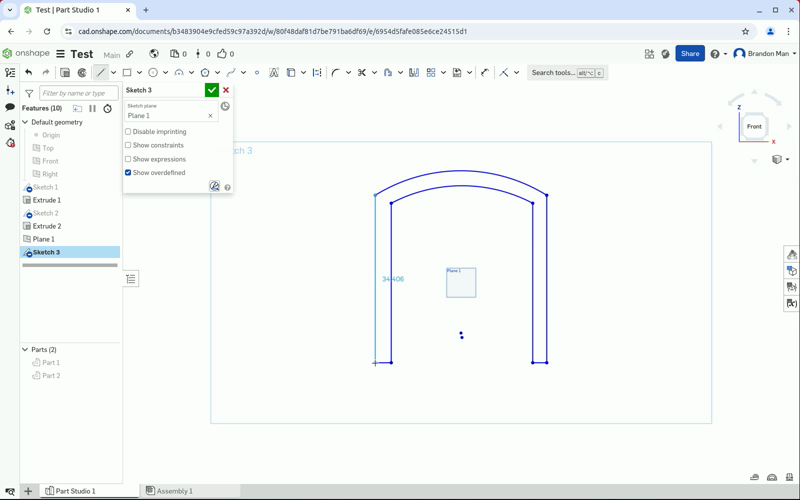
key(esc)
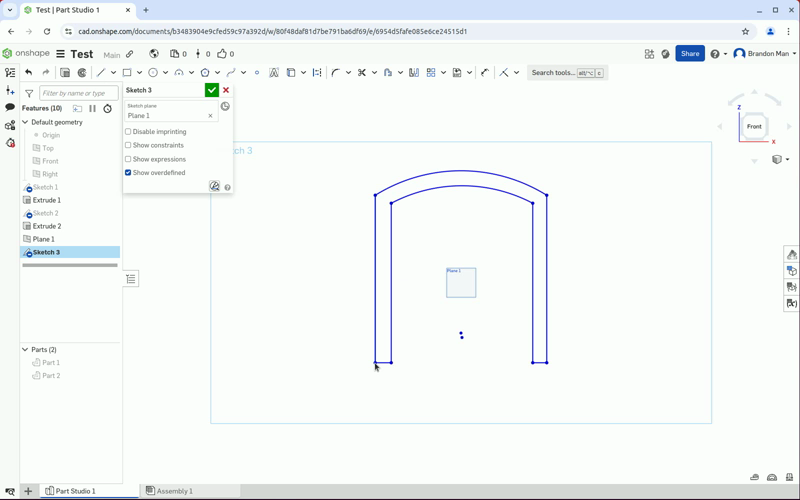
mouse_move(541, 304)
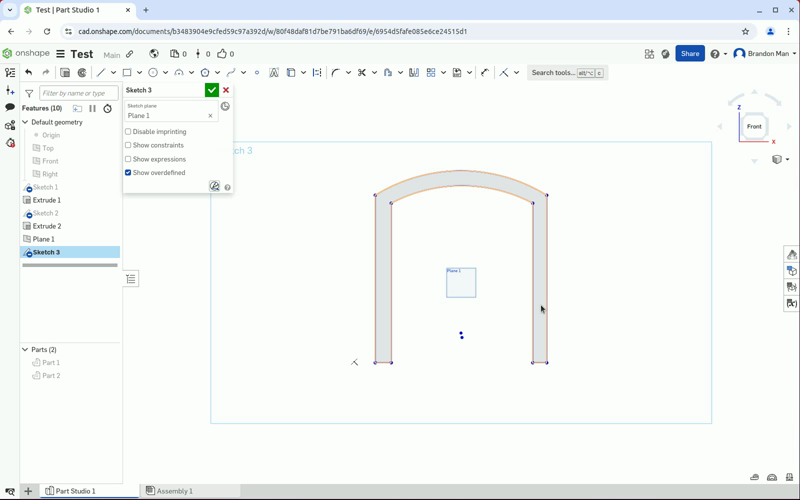
click(541, 304)
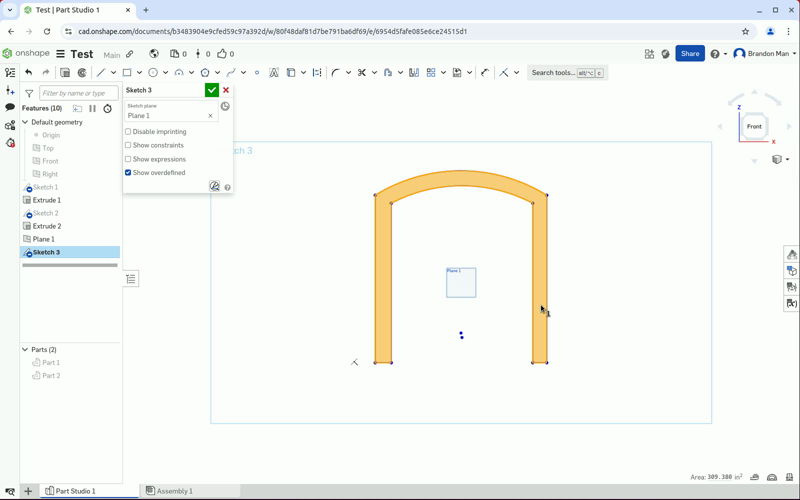
mouse_move(73, 352)
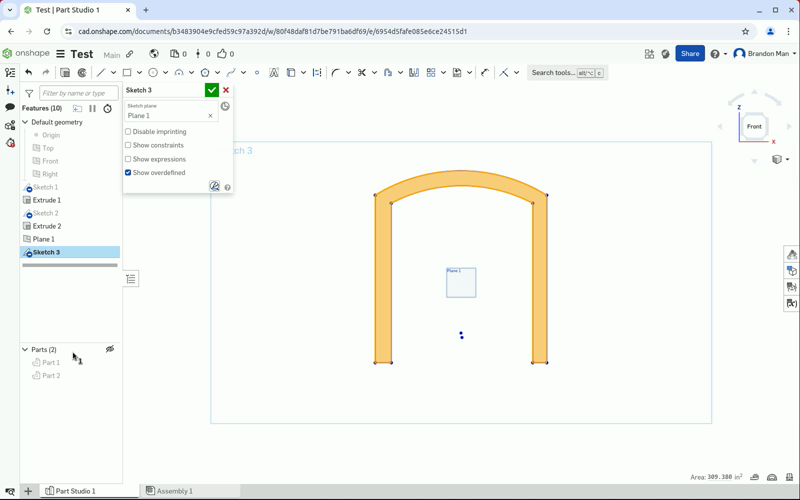
key(shift+y)
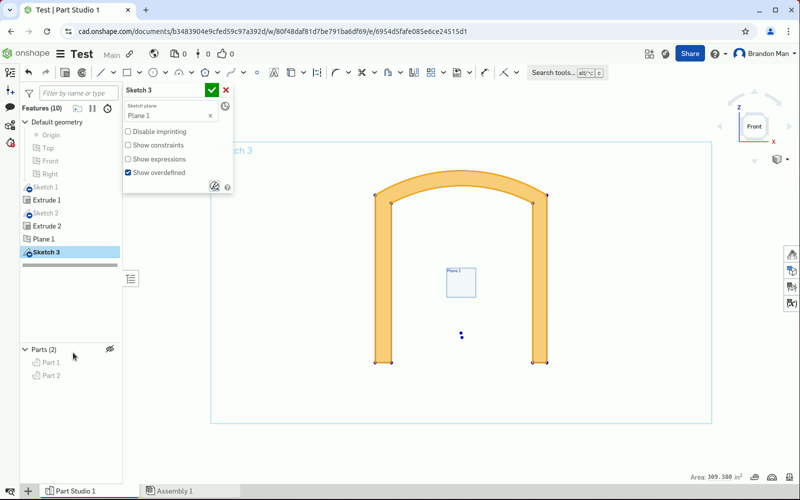
key(shift+e)
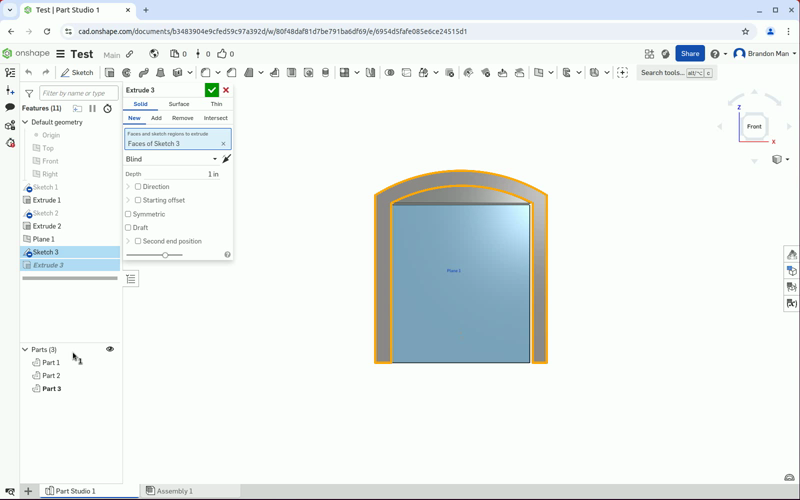
mouse_move(143, 106)
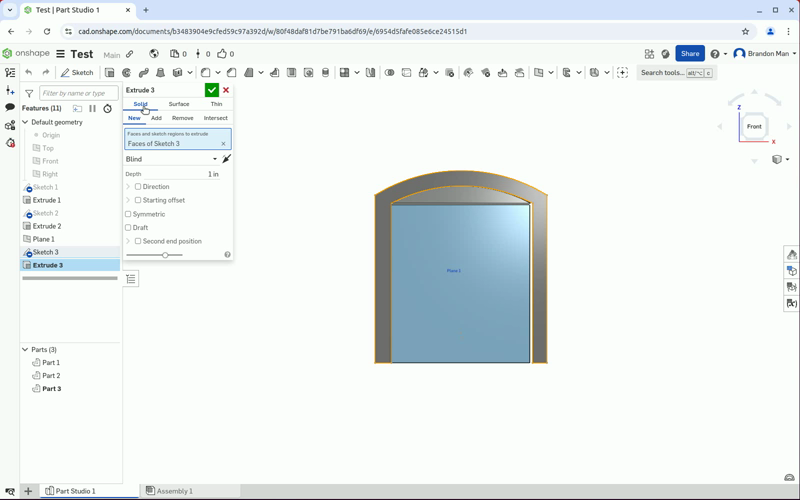
click(143, 106)
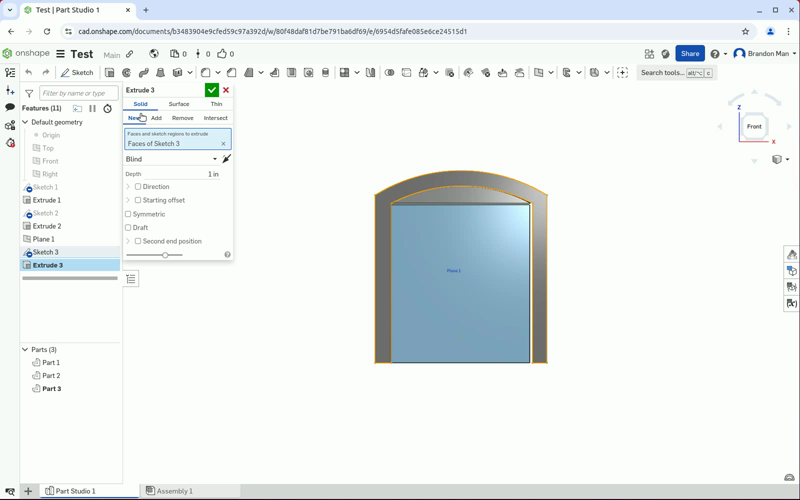
mouse_move(137, 120)
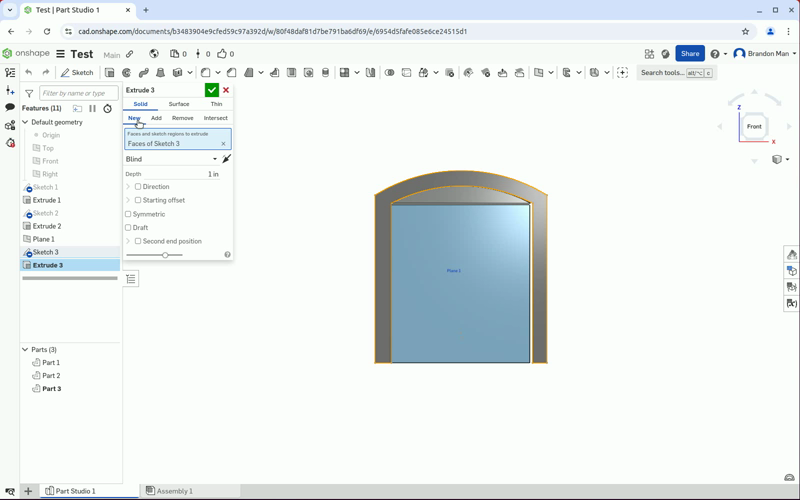
click(137, 120)
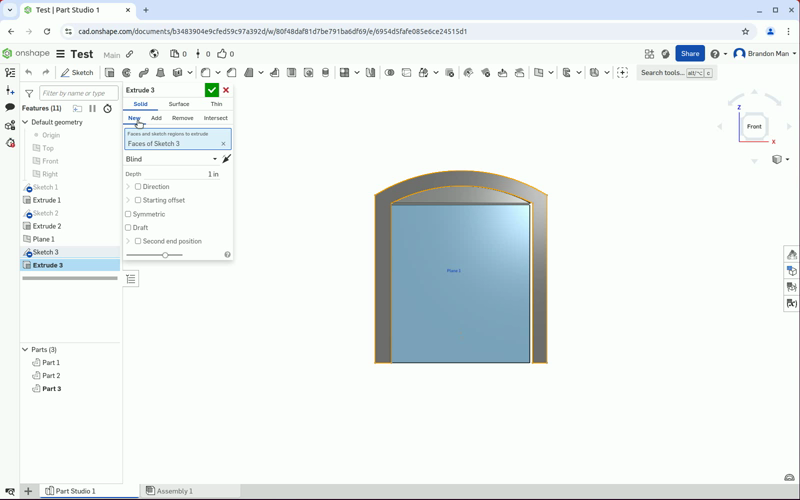
key(tab, 4)
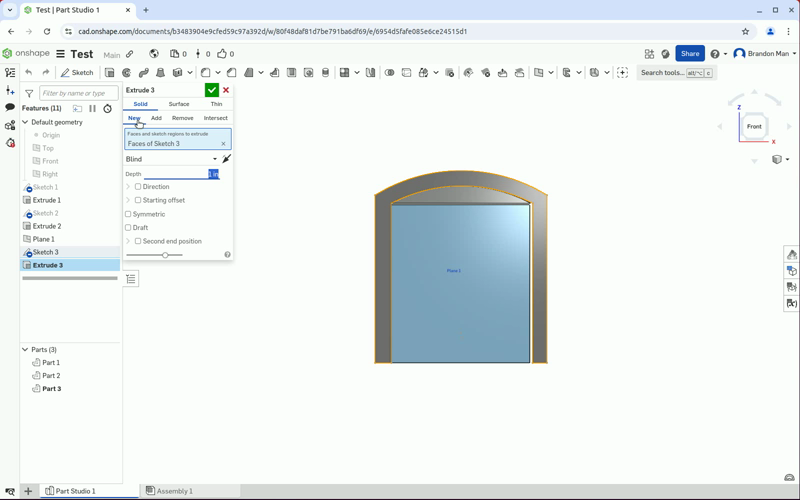
text(3.611)
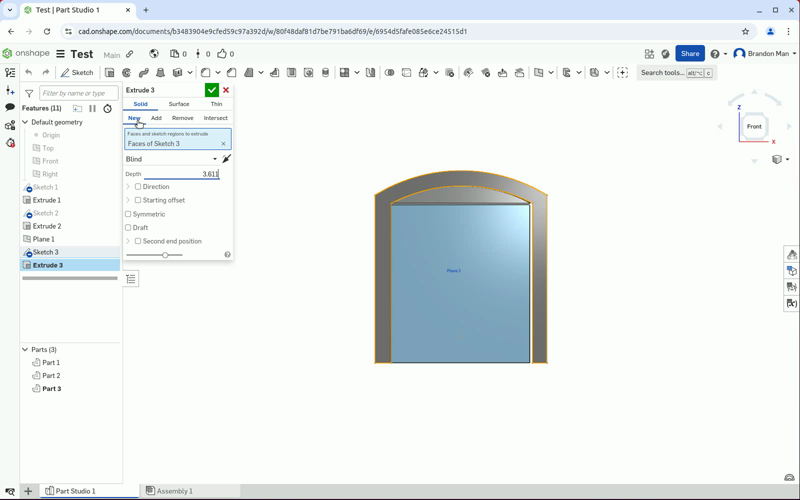
key(enter)
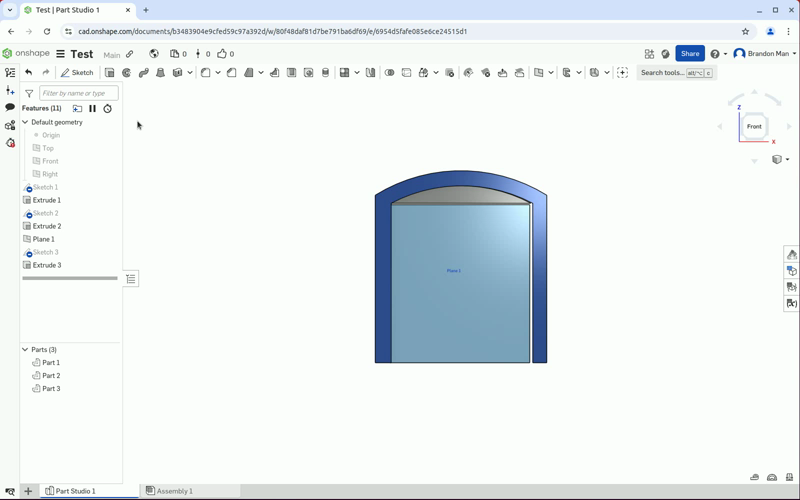
key(shift+h)
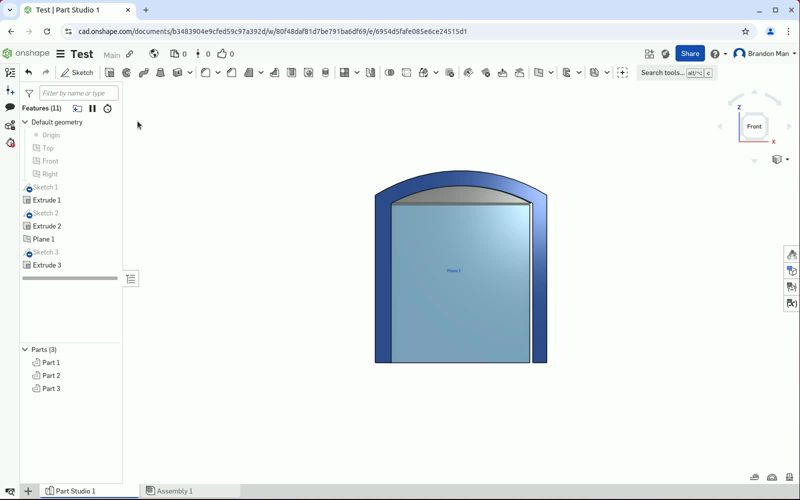
key(shift+h)
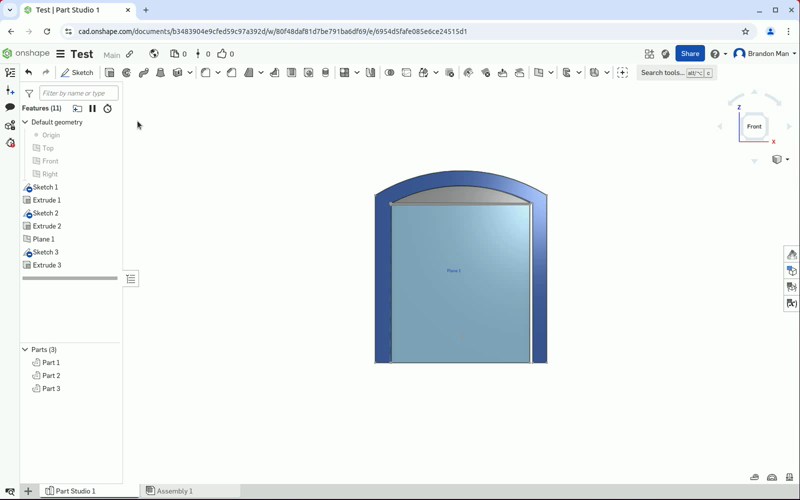
key(shift+7)
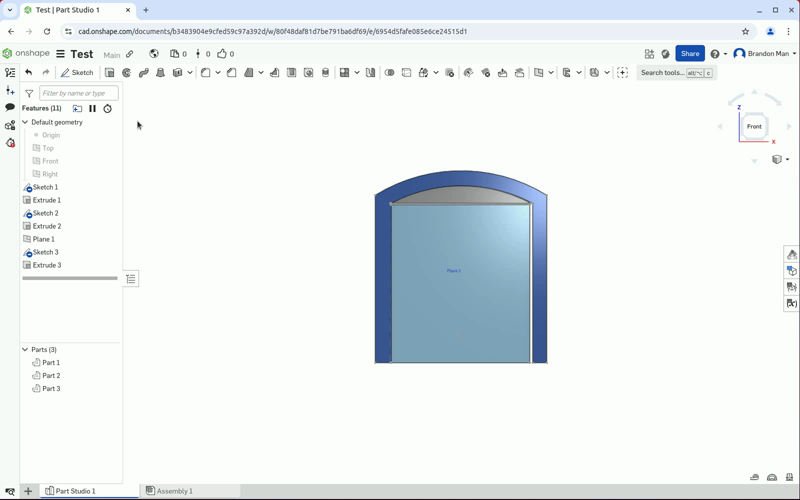
key(left, 2)
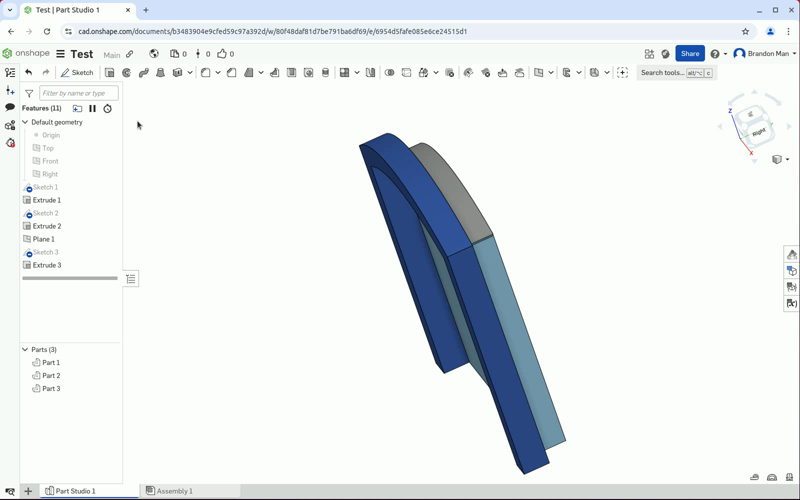
key(down, 2)
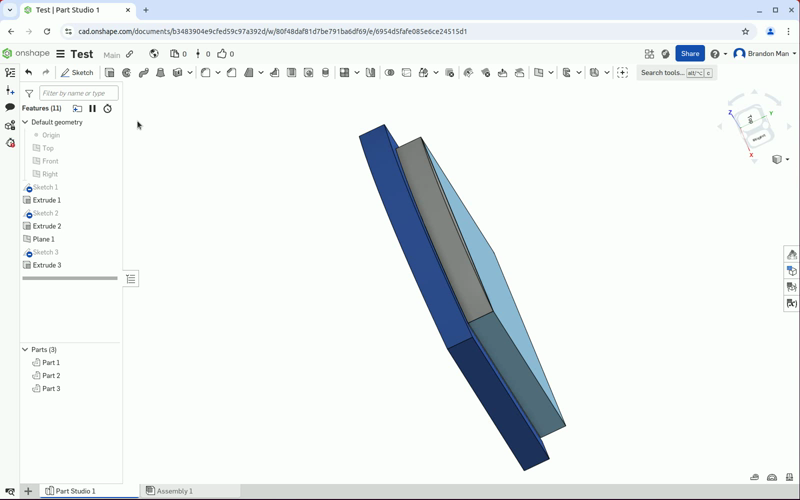
key(up, 2)
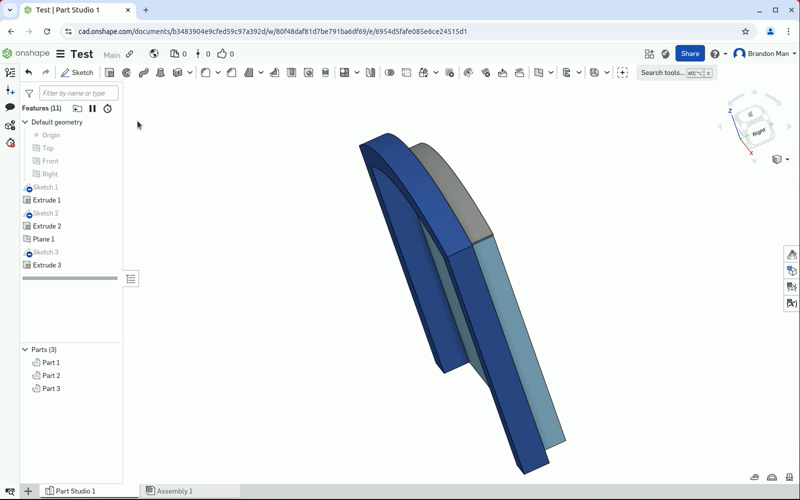
key(right, 2)
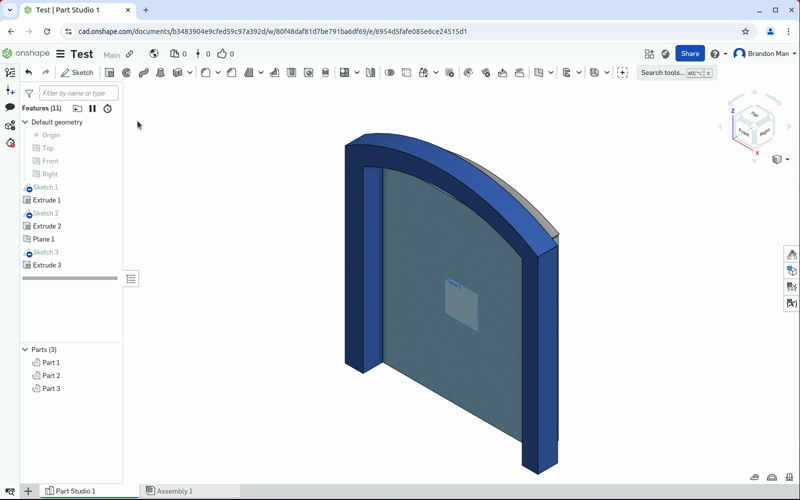
mouse_move(73, 189)
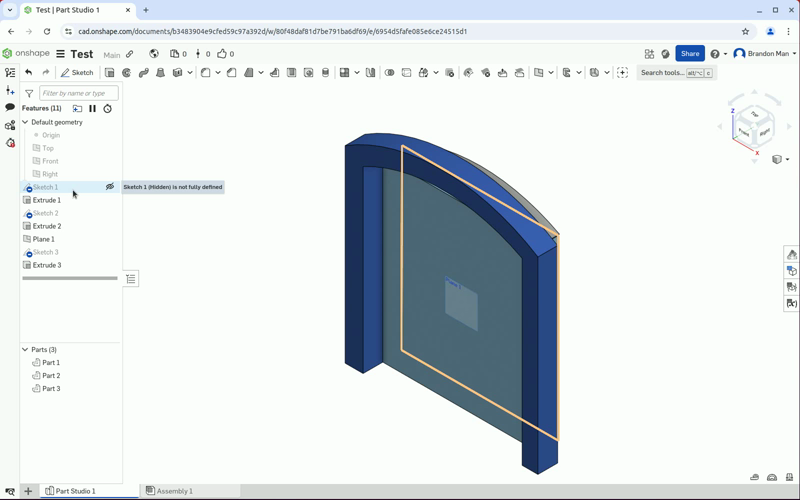
click(73, 189)